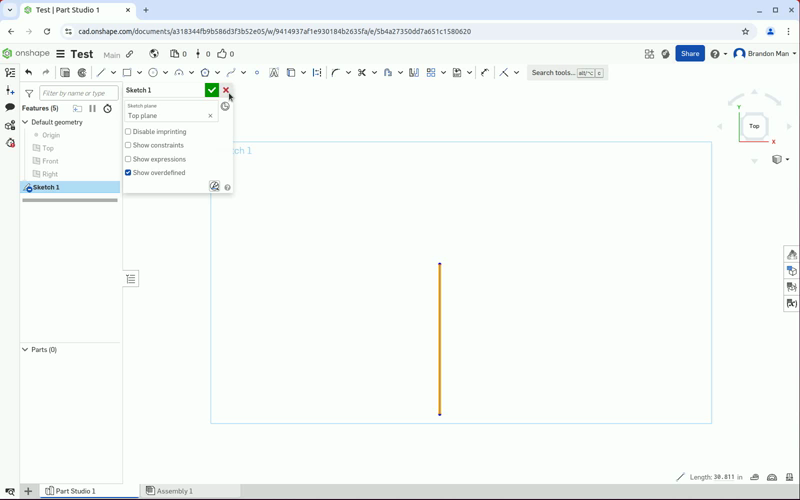
key(shift+h)
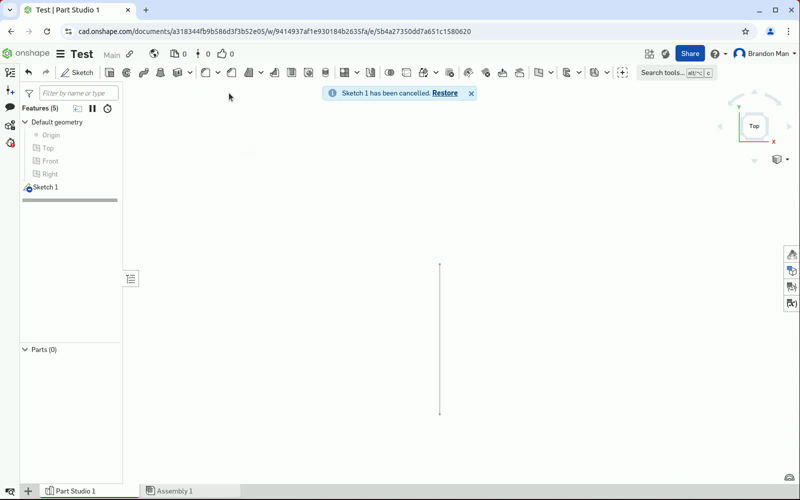
key(shift+s)
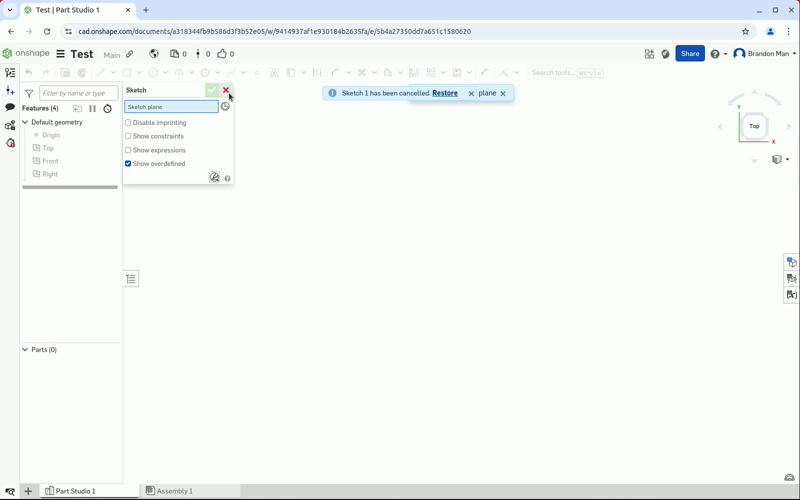
mouse_move(73, 150)
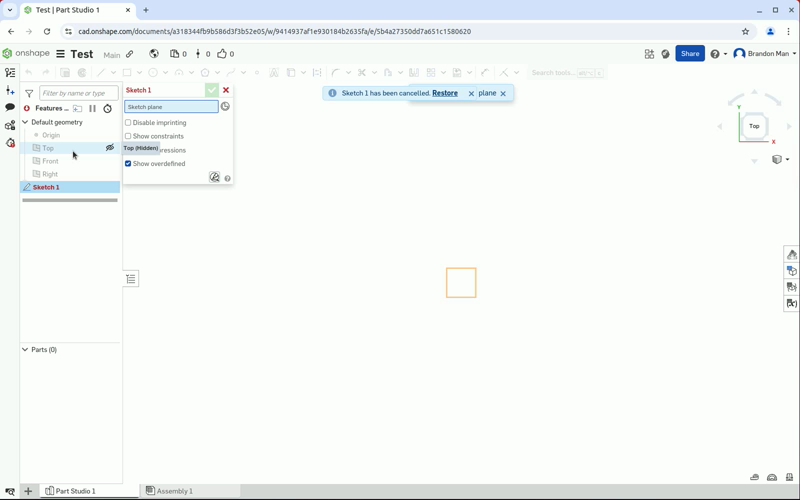
click(73, 150)
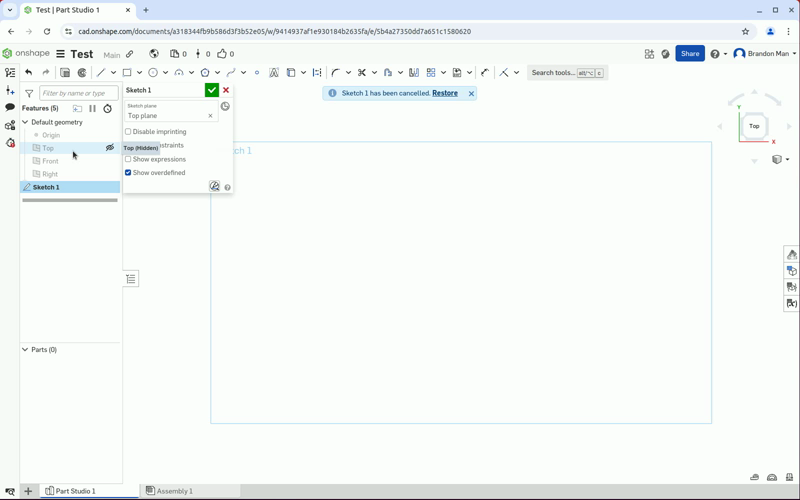
mouse_move(73, 352)
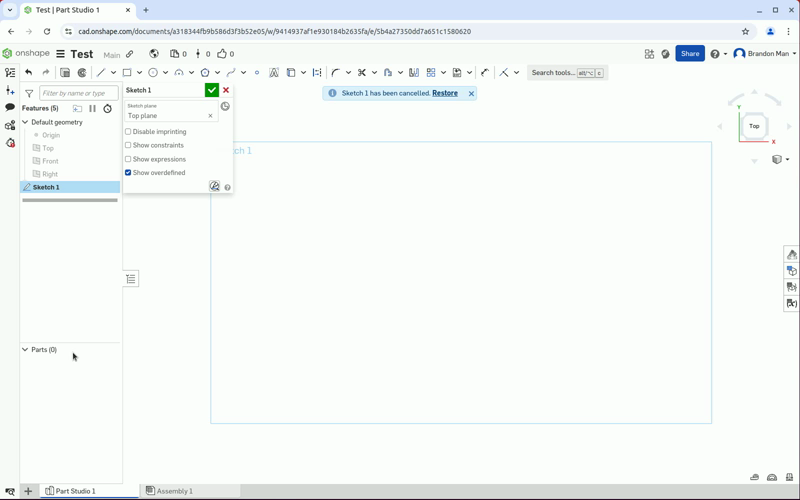
key(y)
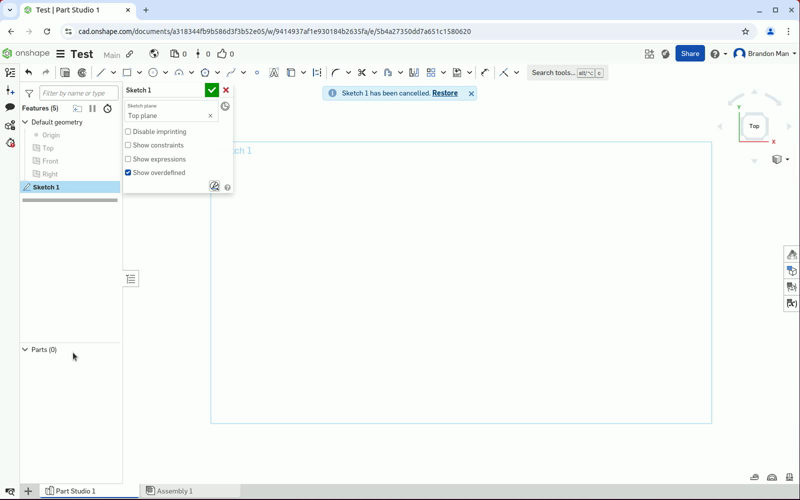
key(l)
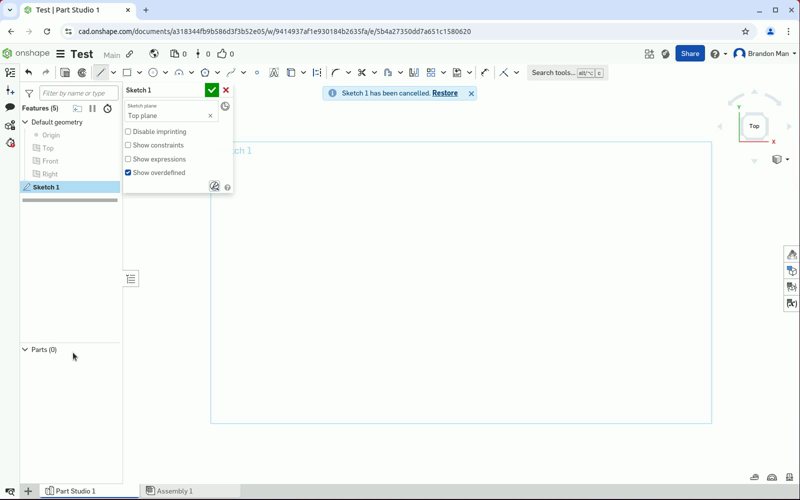
key_down(shift)
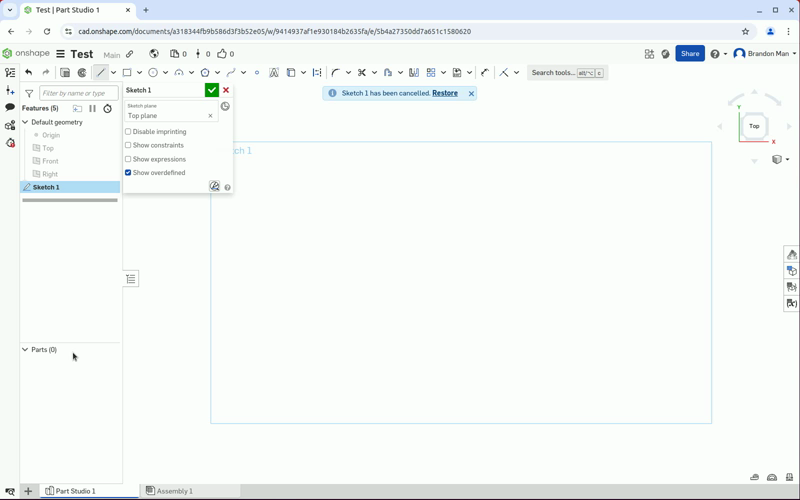
mouse_move(379, 320)
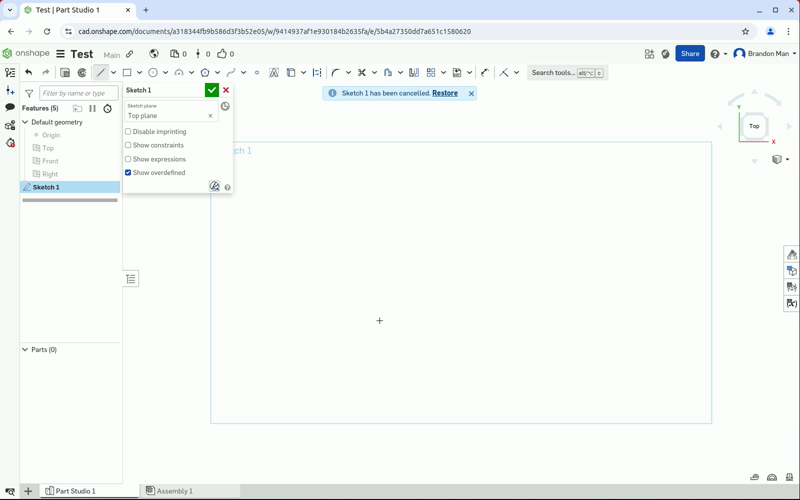
click(379, 320)
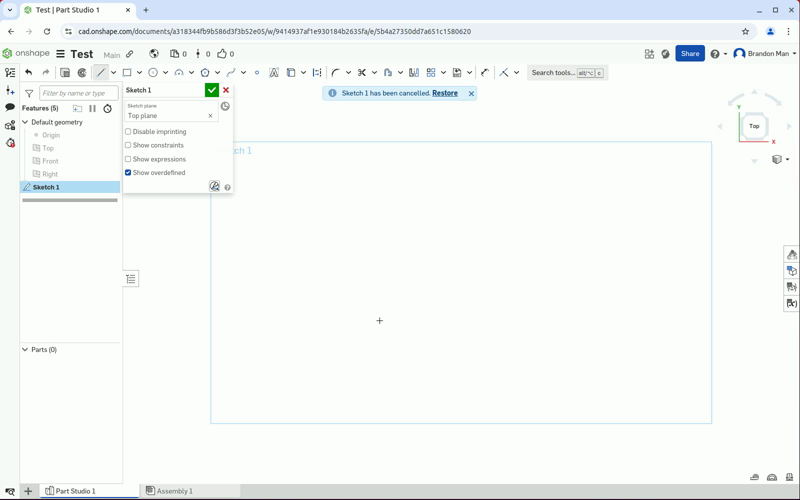
key_up(shift)
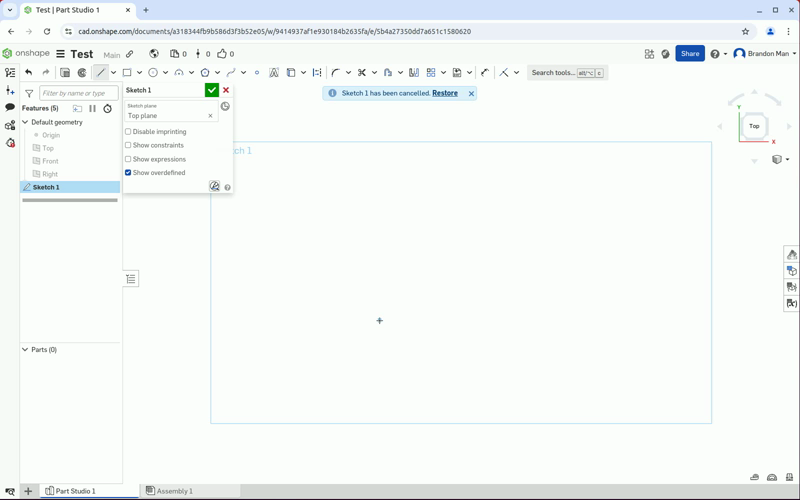
key_down(shift)
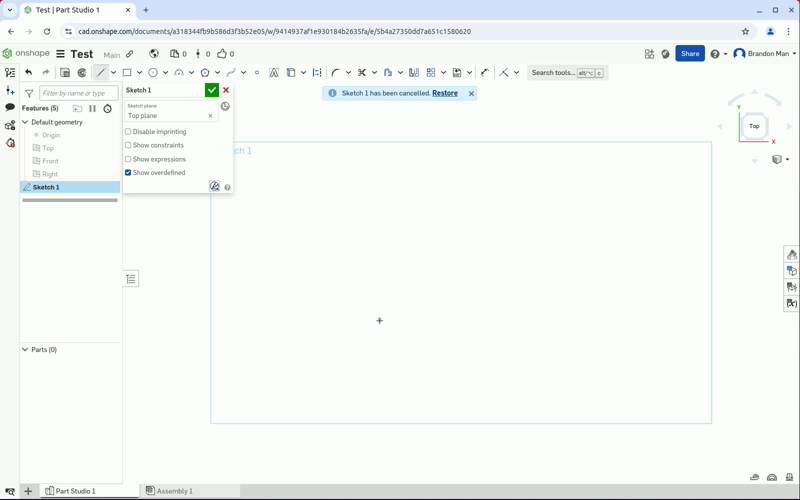
mouse_move(485, 320)
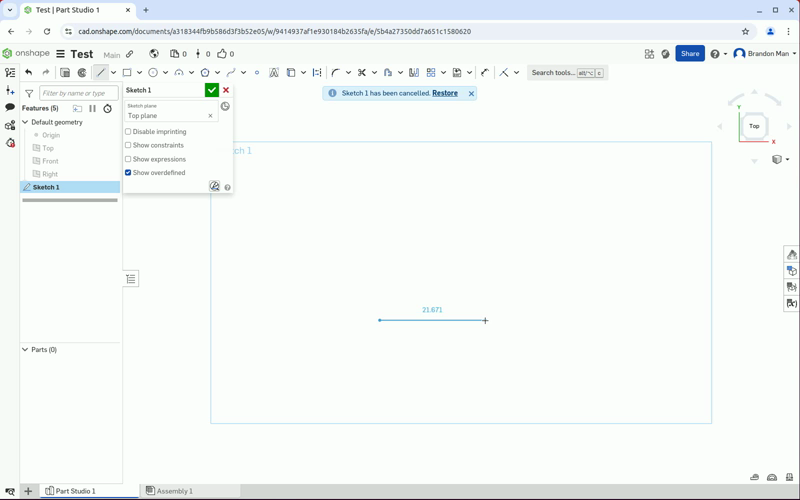
click(485, 320)
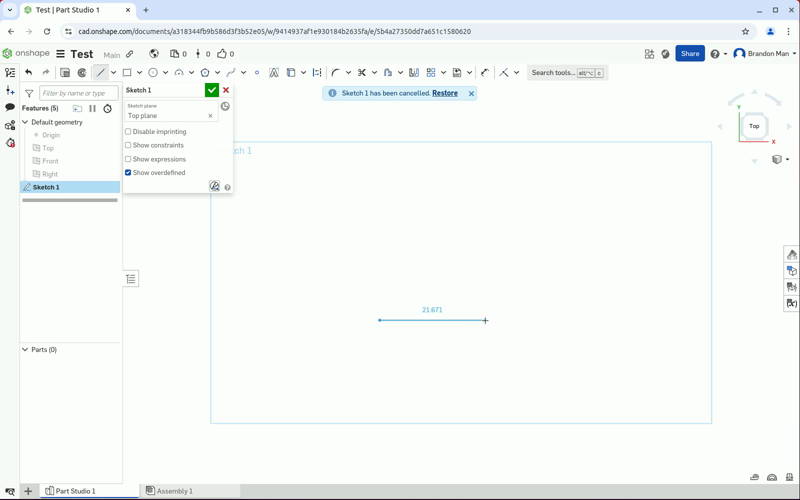
key_up(shift)
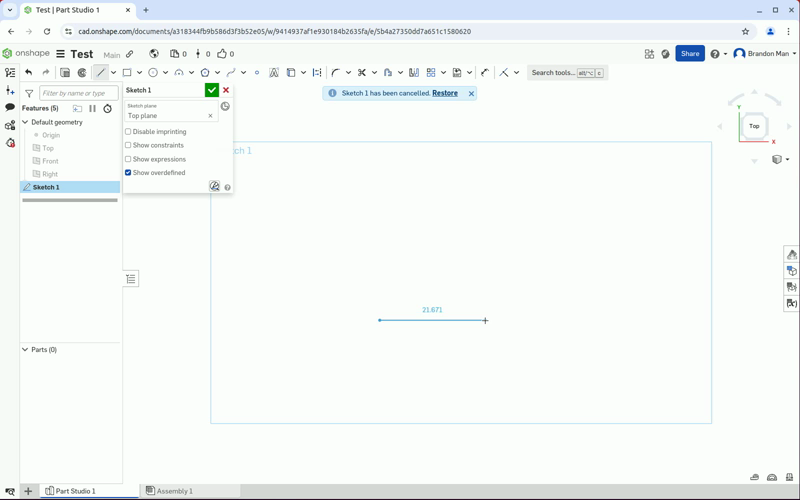
key(esc)
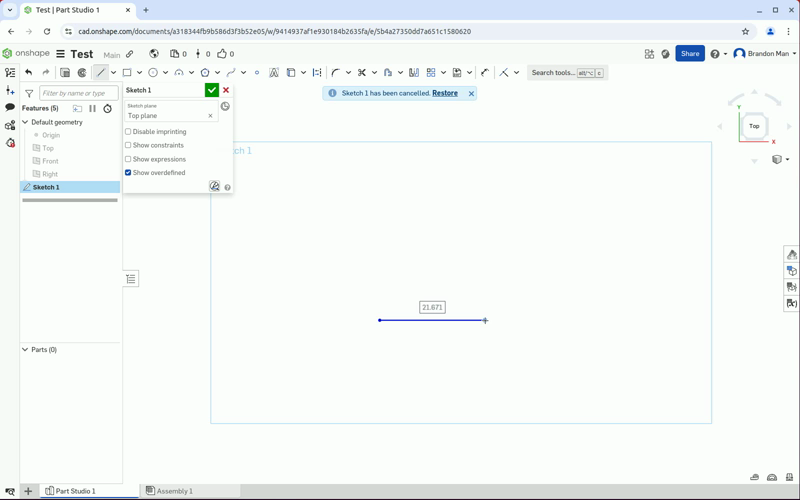
key(a)
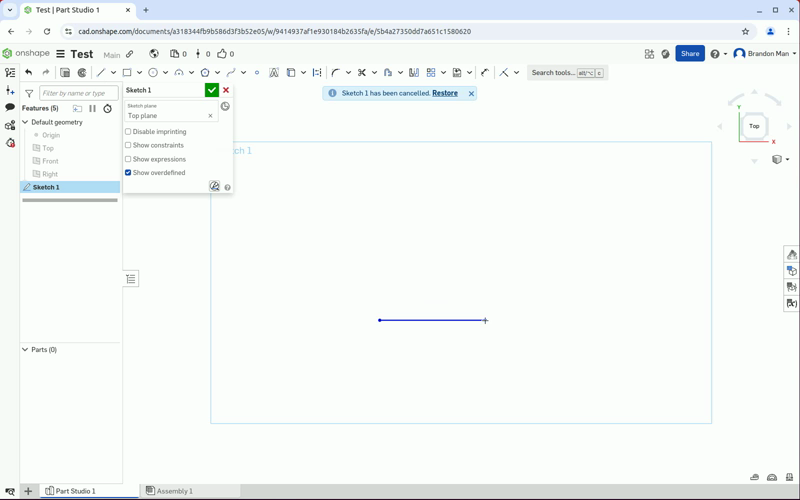
mouse_move(485, 320)
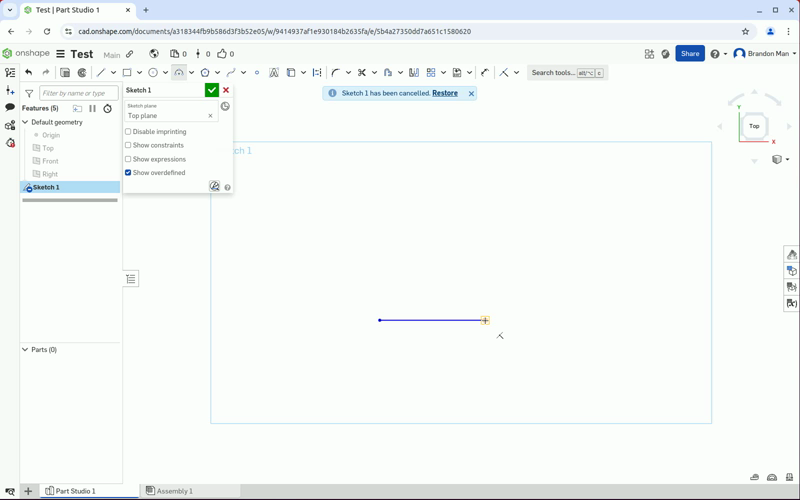
click(485, 320)
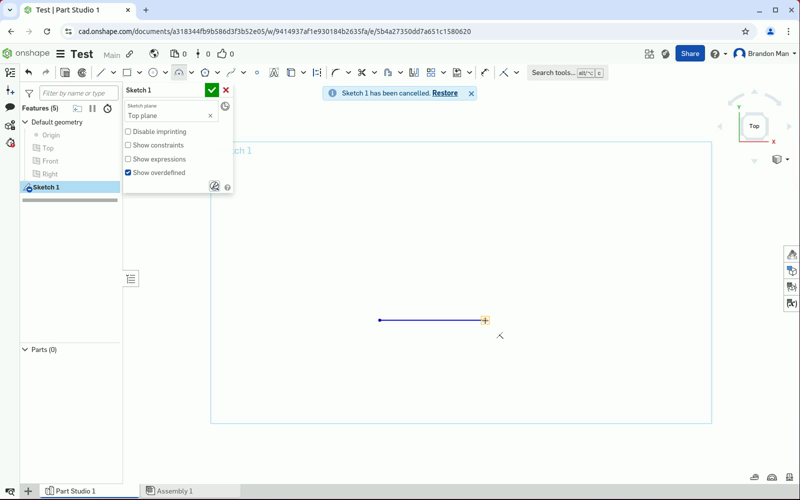
key_down(shift)
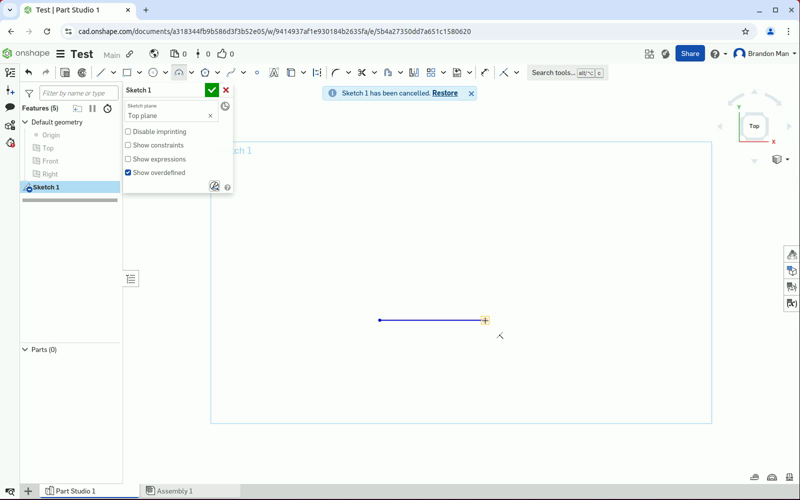
mouse_move(485, 211)
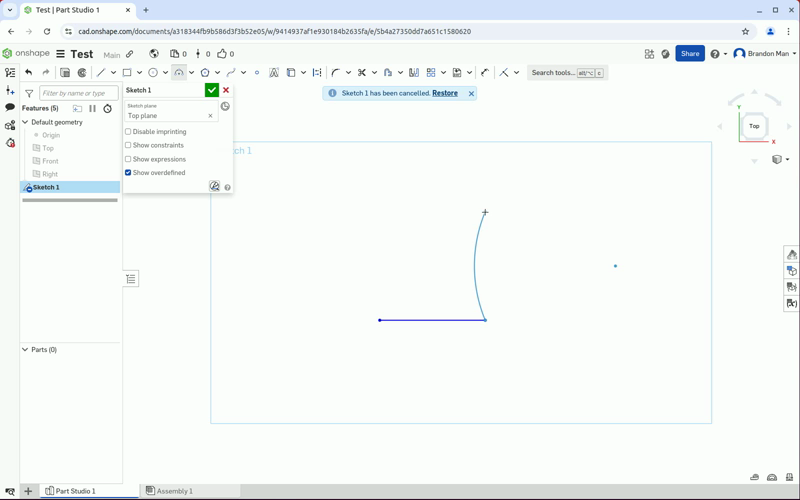
click(485, 211)
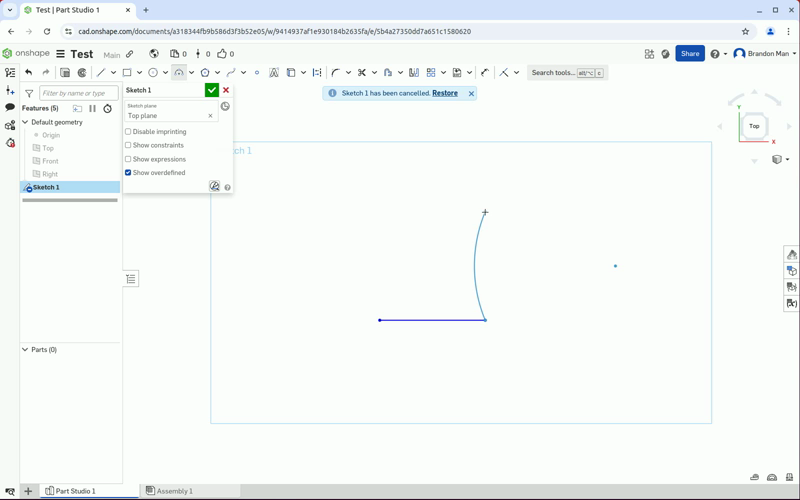
mouse_move(451, 265)
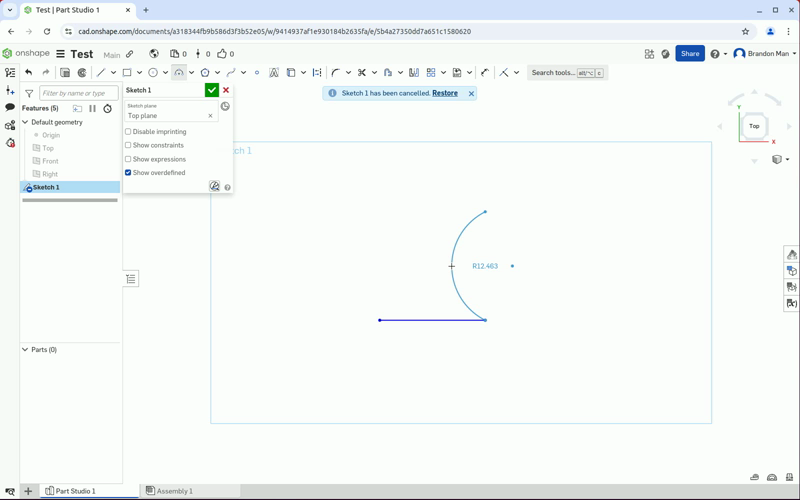
click(451, 265)
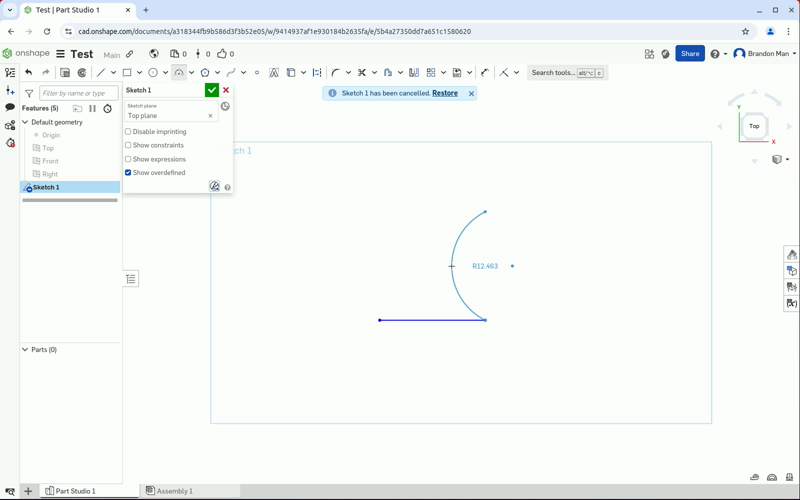
key_up(shift)
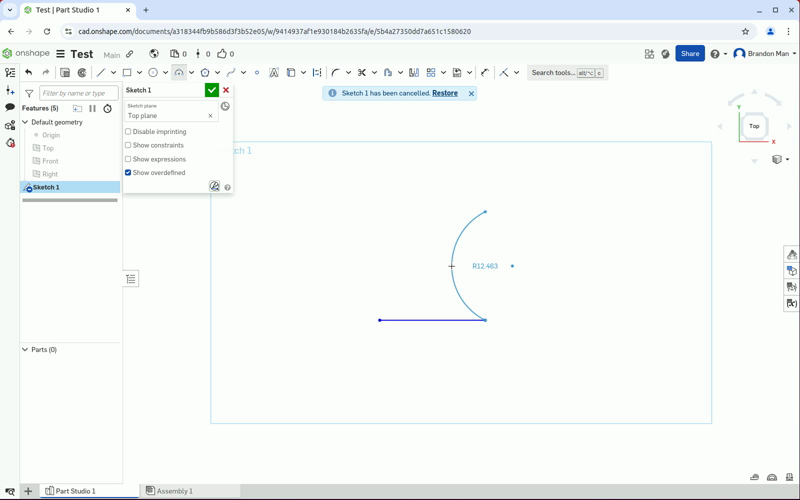
key(esc)
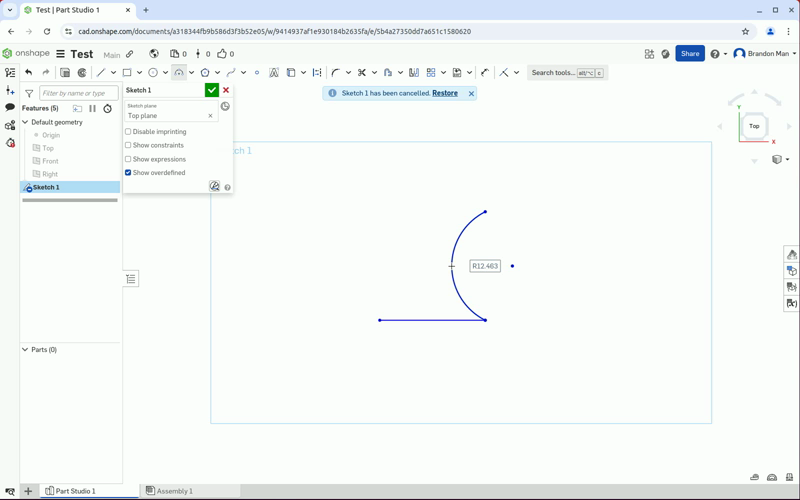
key(l)
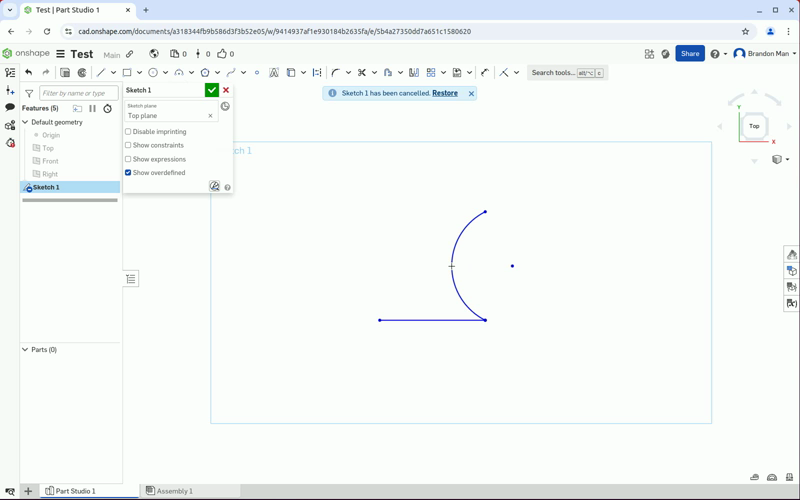
mouse_move(485, 211)
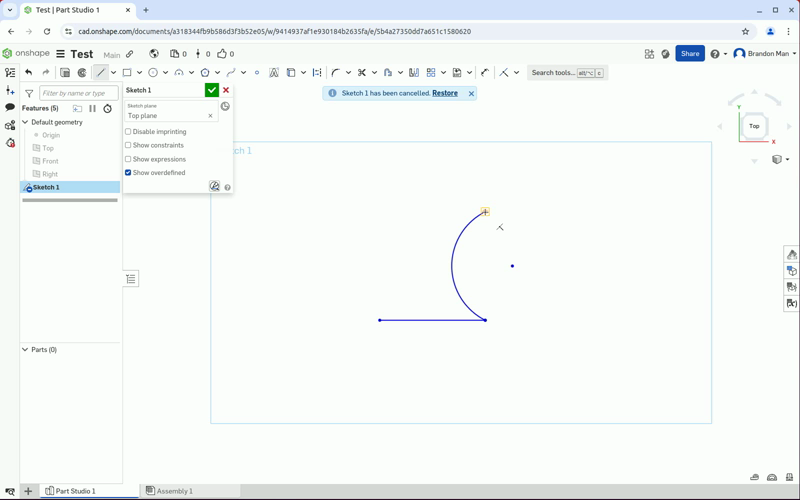
click(485, 211)
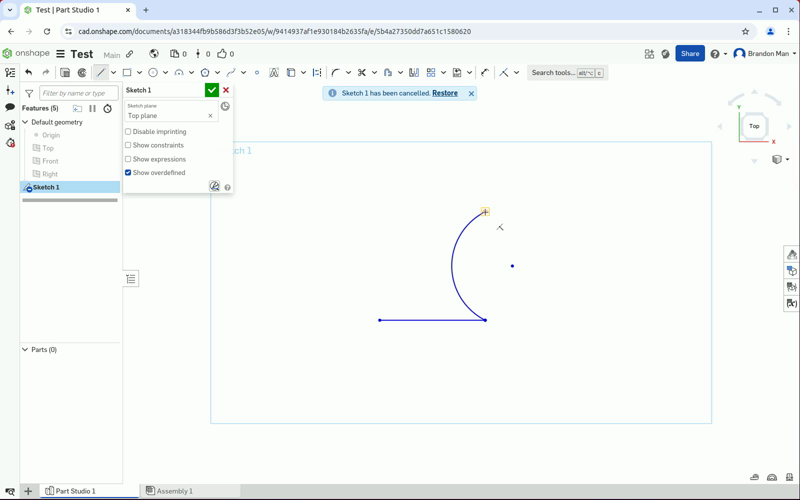
key_down(shift)
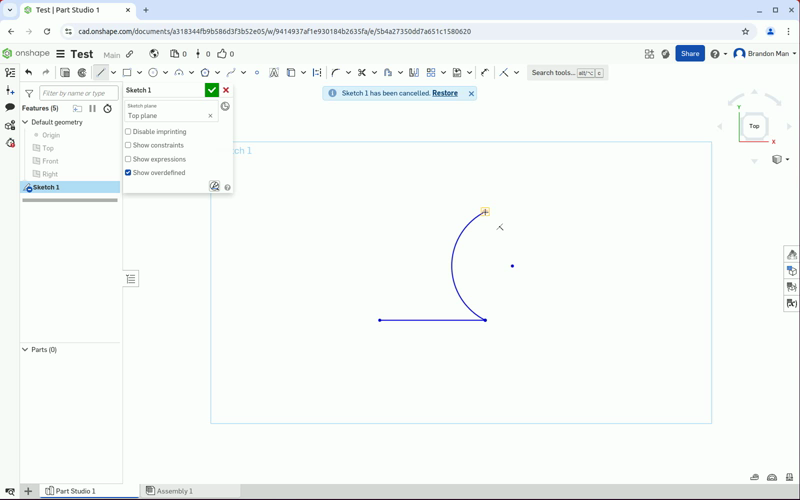
mouse_move(379, 211)
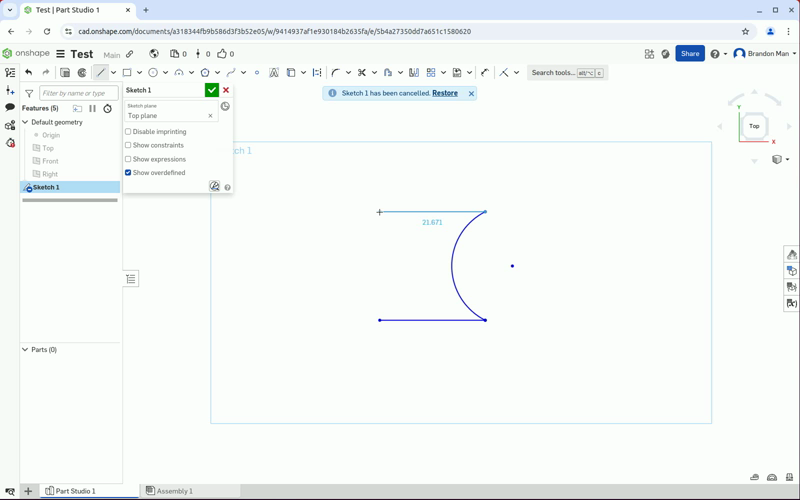
click(379, 211)
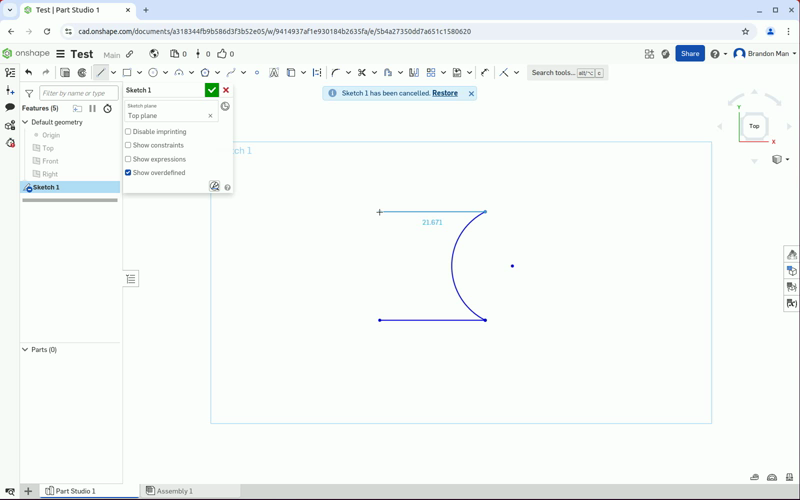
key_up(shift)
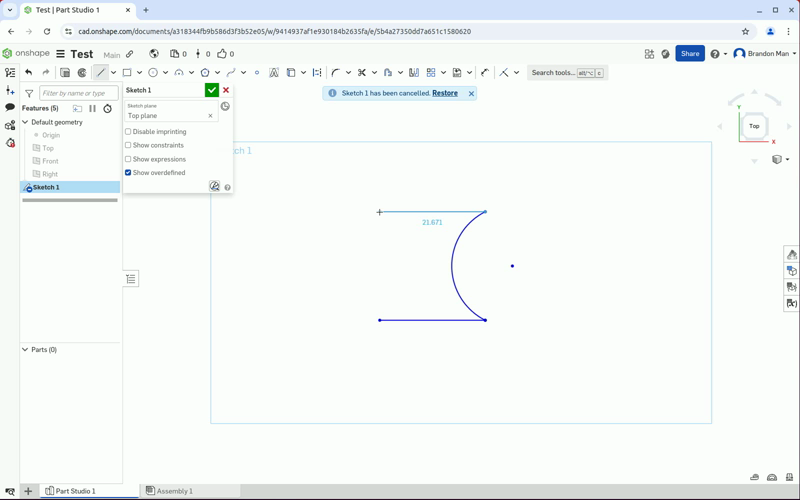
key_down(shift)
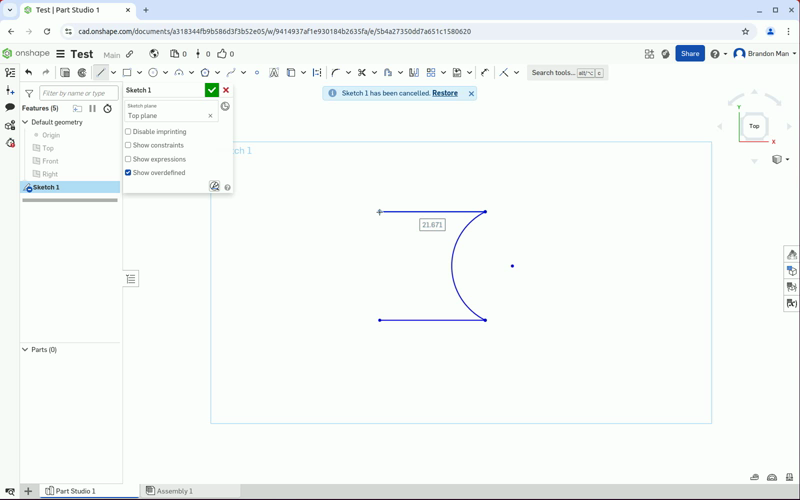
mouse_move(379, 320)
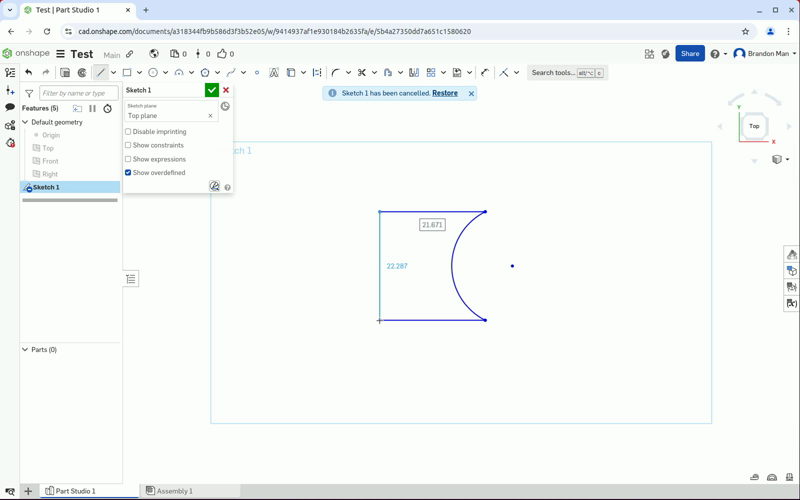
key_up(shift)
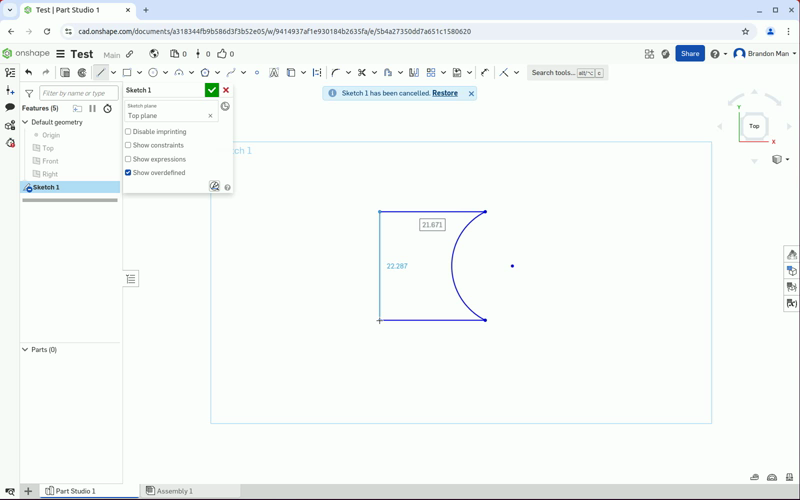
click(379, 320)
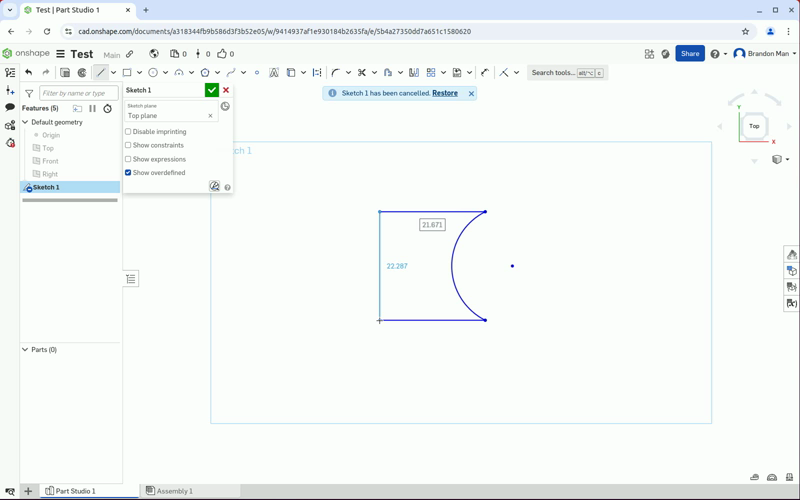
key(esc)
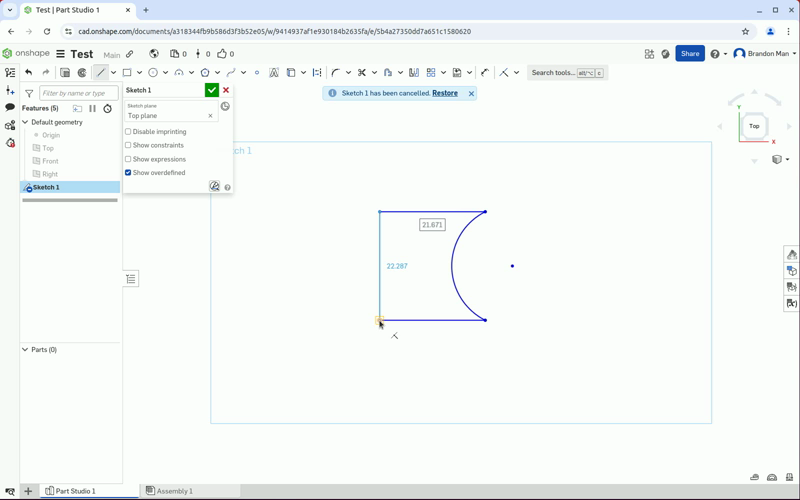
mouse_move(438, 218)
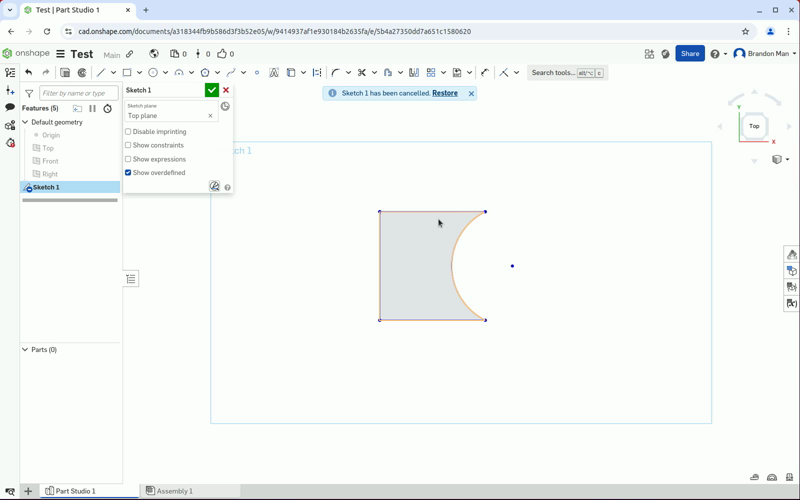
click(438, 218)
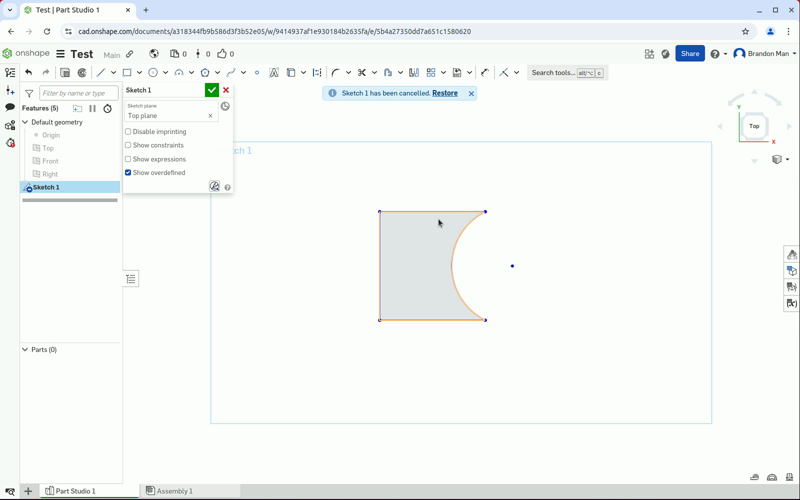
mouse_move(73, 352)
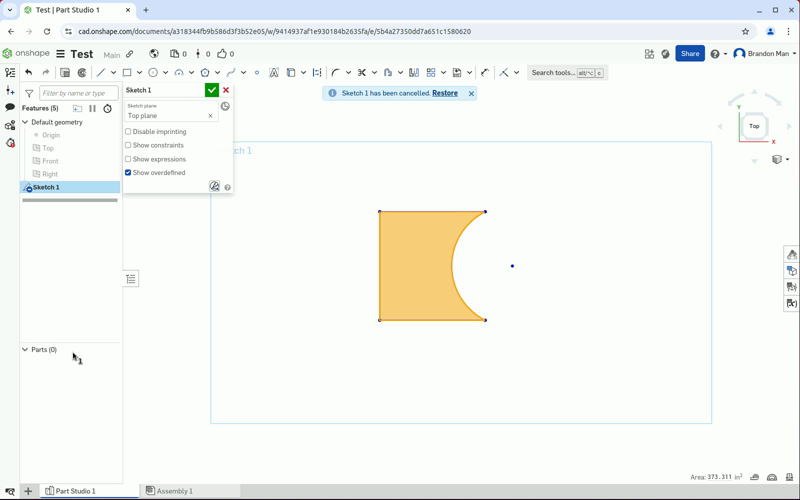
key(shift+y)
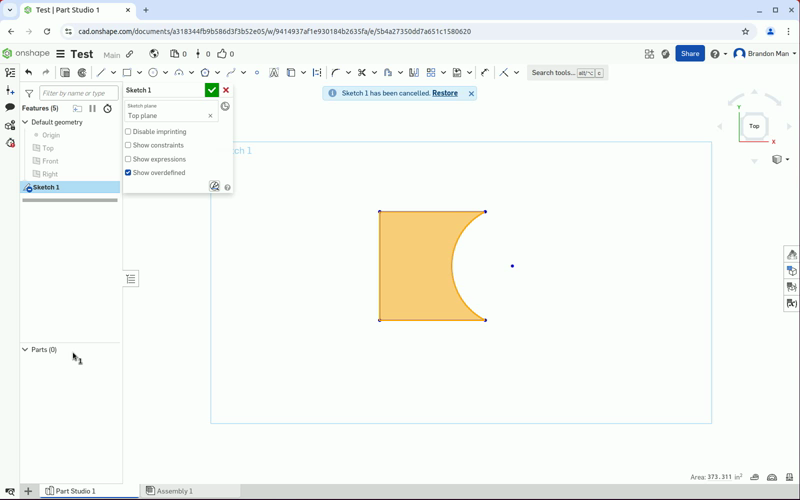
key(shift+e)
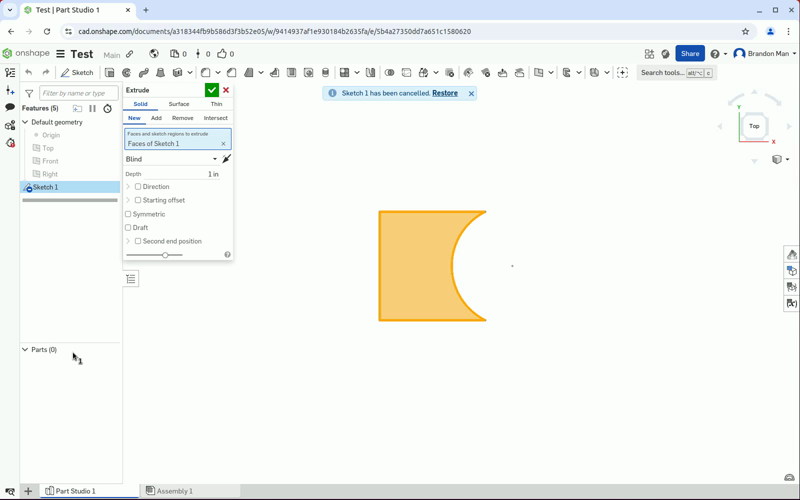
mouse_move(143, 106)
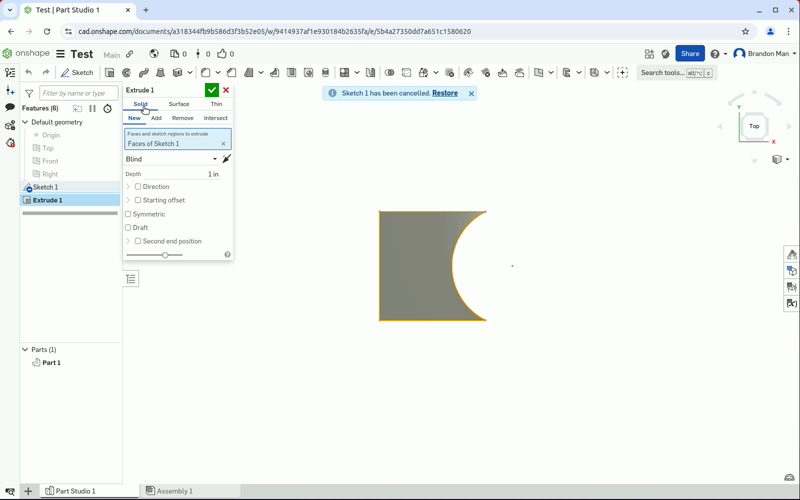
click(143, 106)
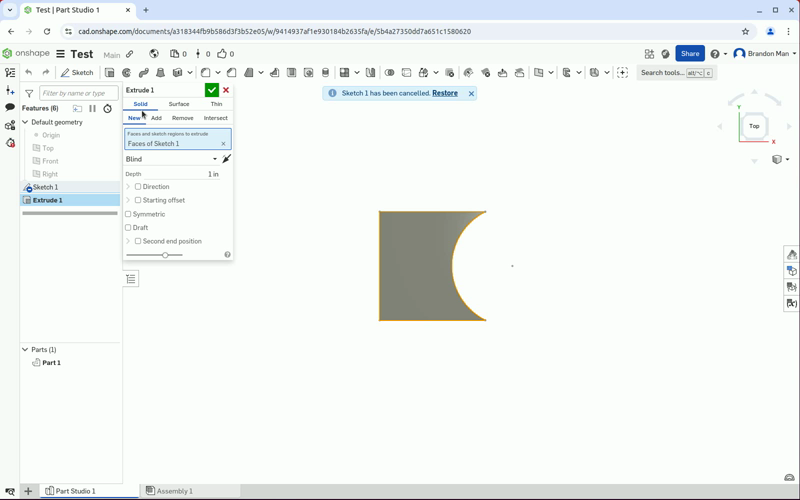
mouse_move(137, 120)
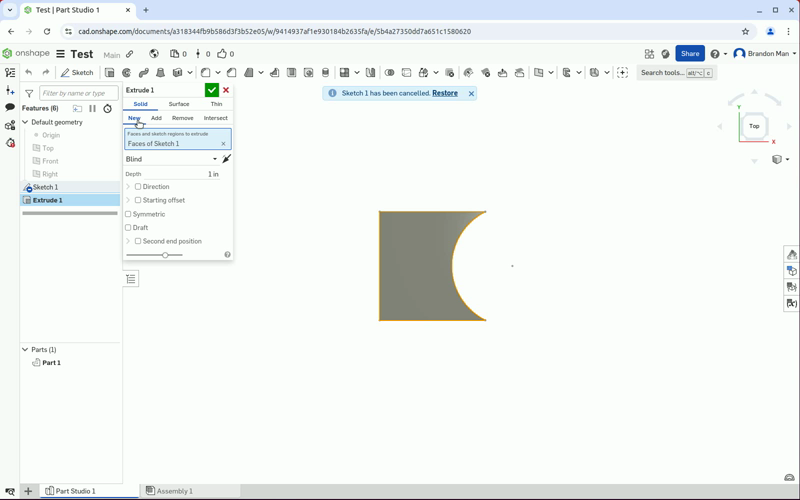
click(137, 120)
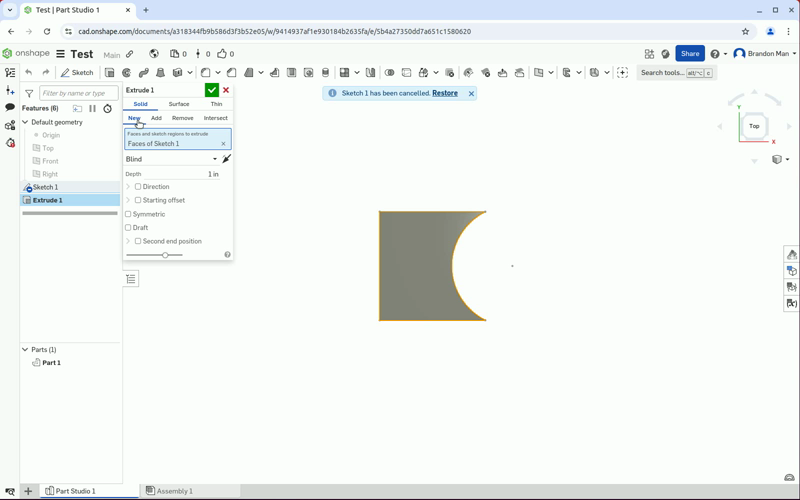
key(tab, 4)
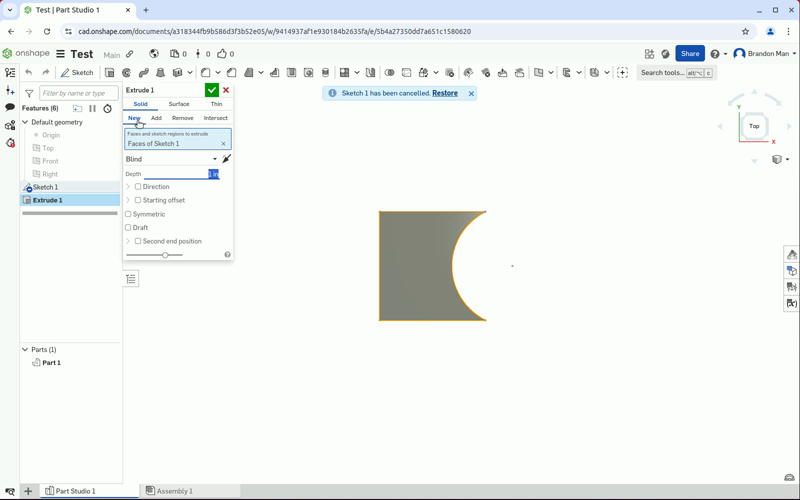
text(2.889)
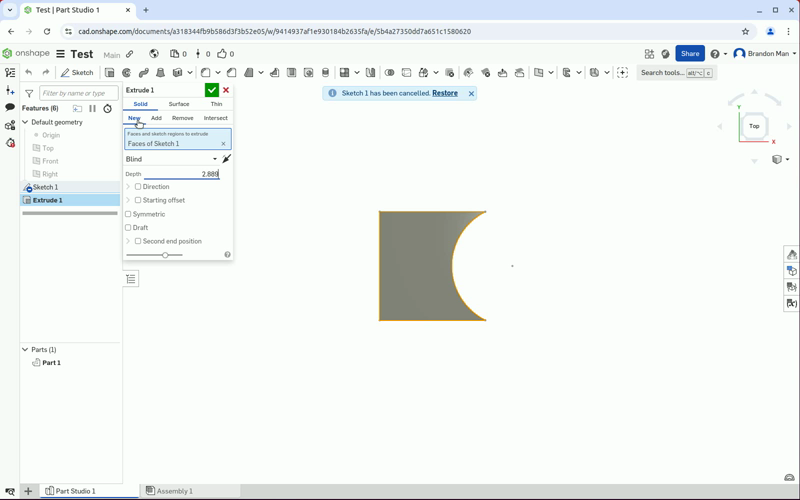
key(enter)
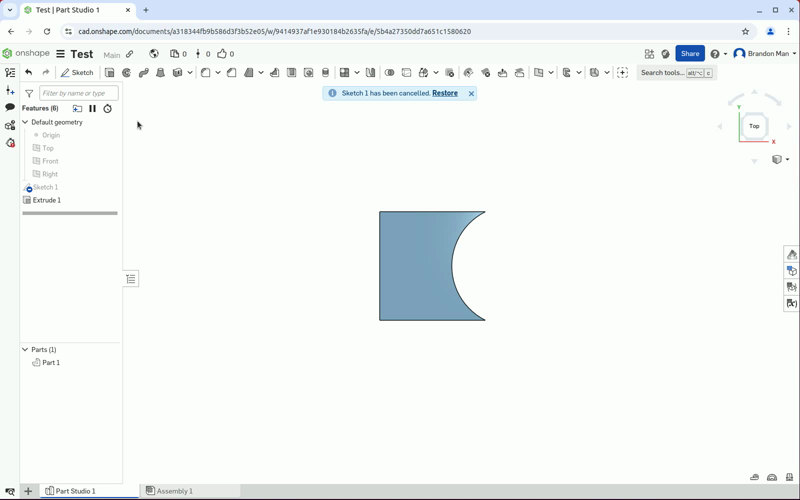
key(shift+h)
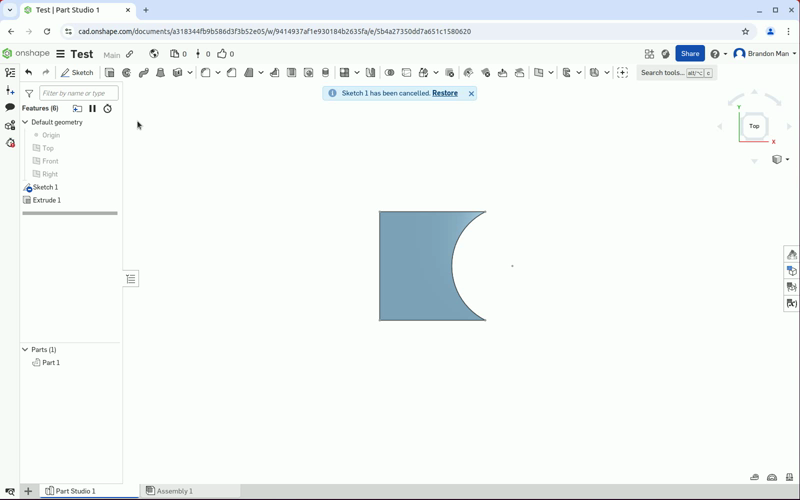
key(shift+h)
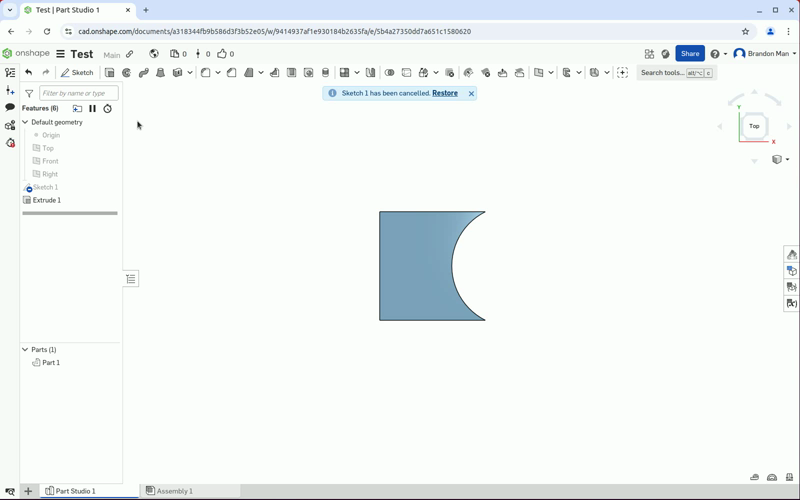
mouse_move(73, 189)
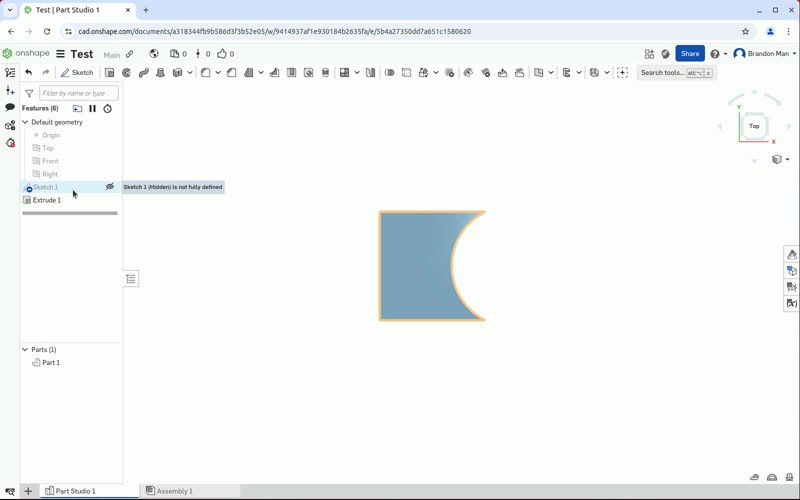
click(73, 189)
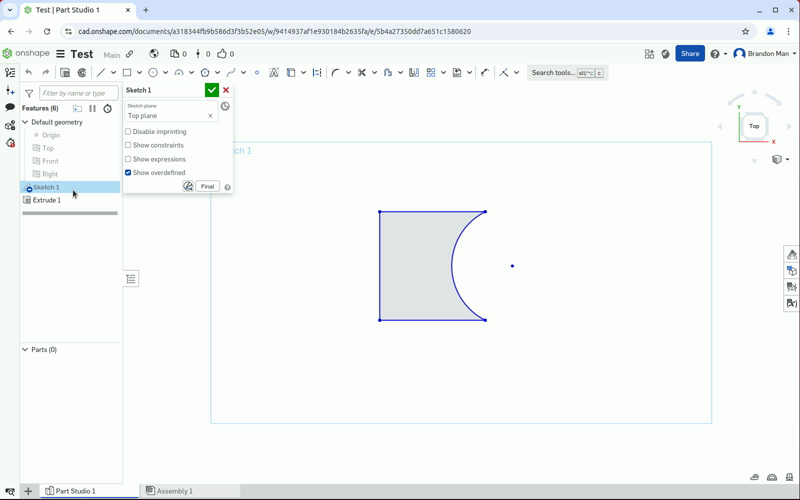
mouse_move(229, 92)
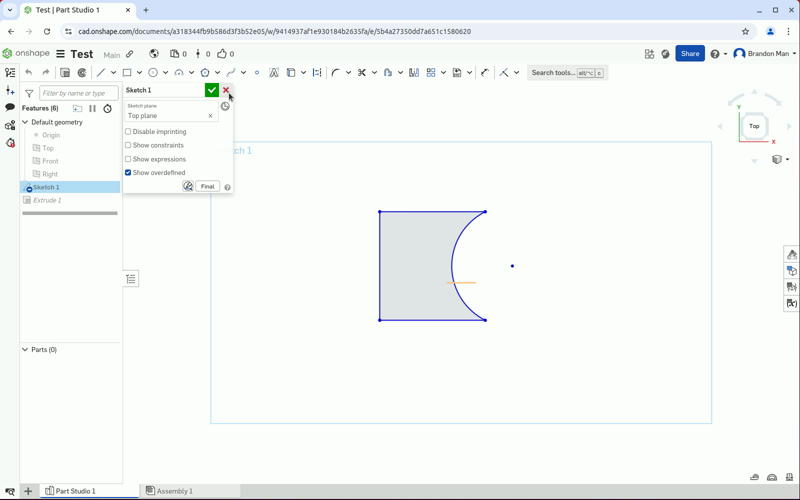
click(229, 92)
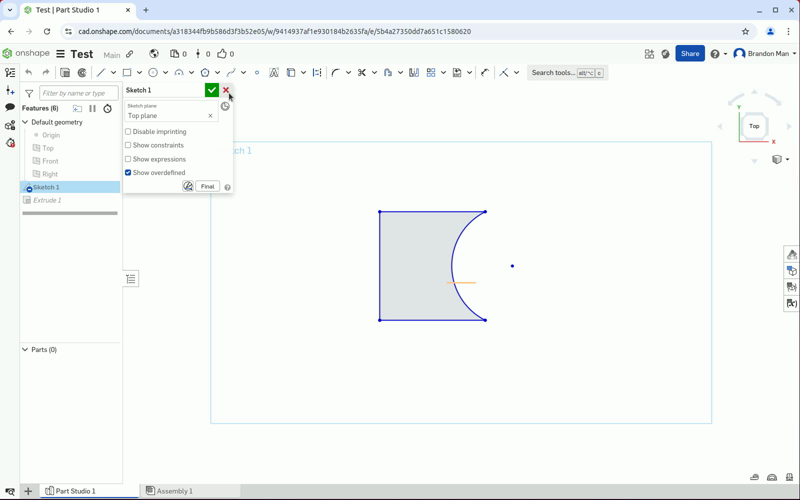
key(shift+s)
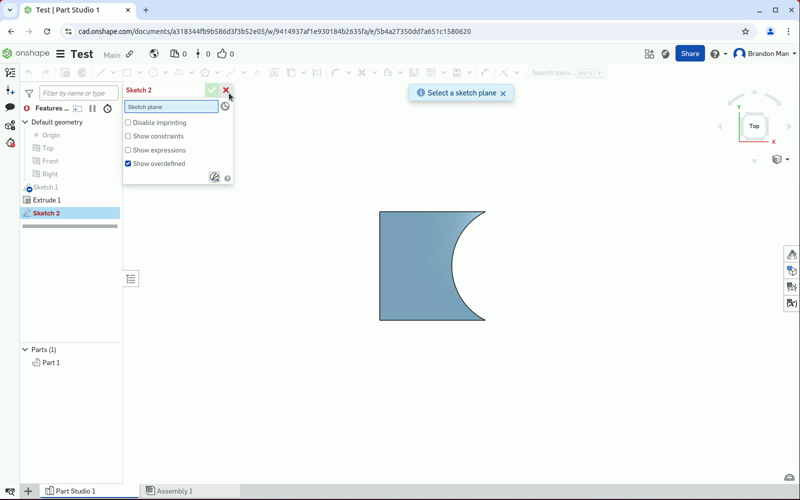
mouse_move(73, 150)
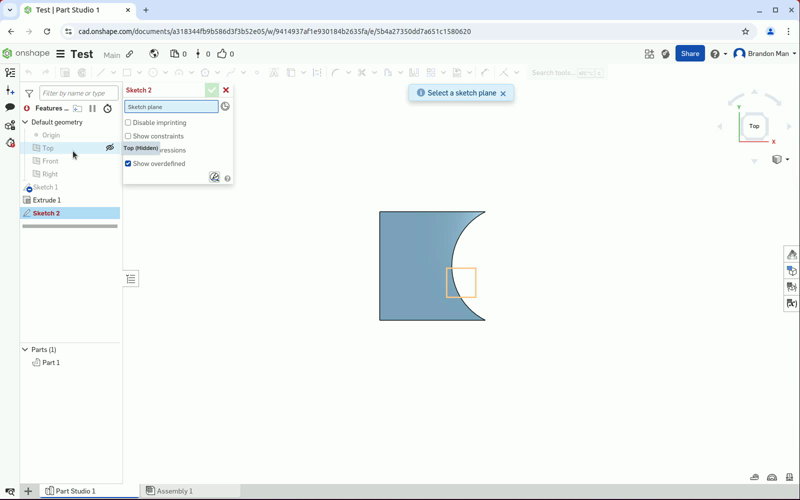
click(73, 150)
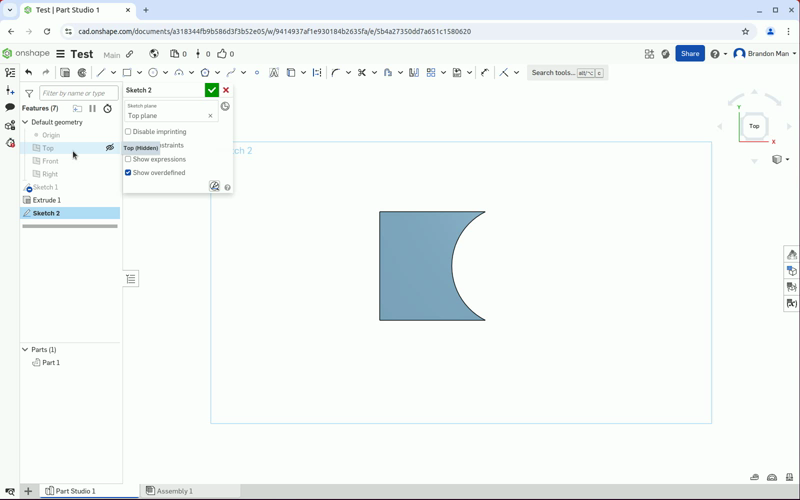
mouse_move(73, 352)
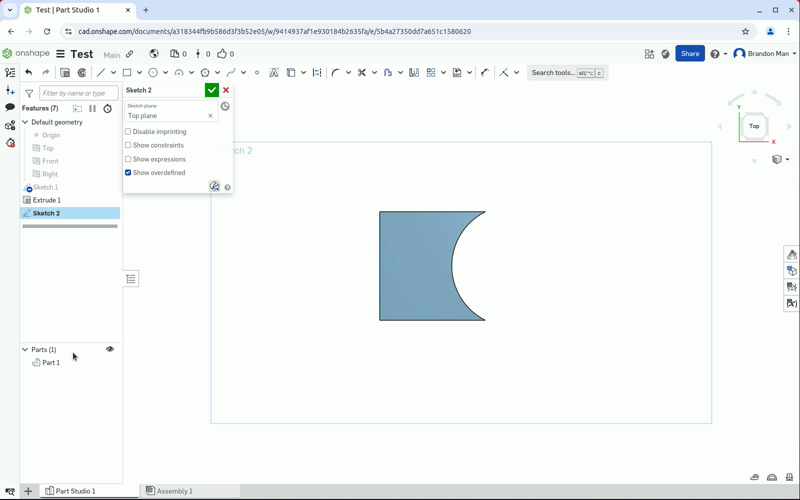
key(y)
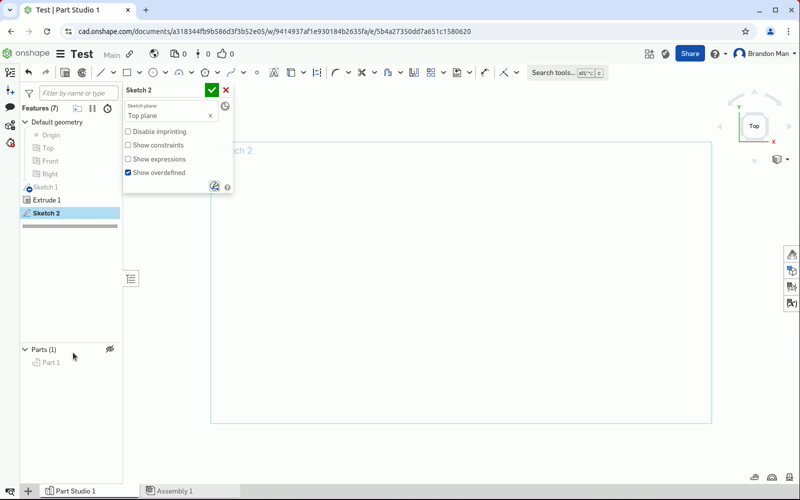
key(c)
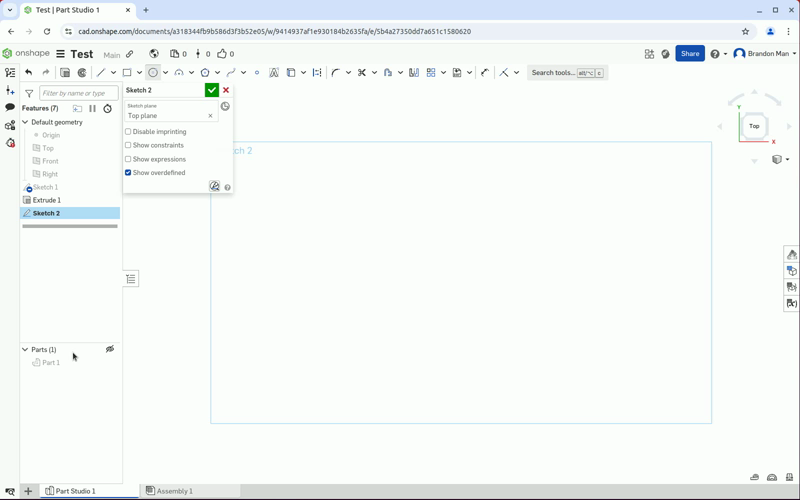
key_down(shift)
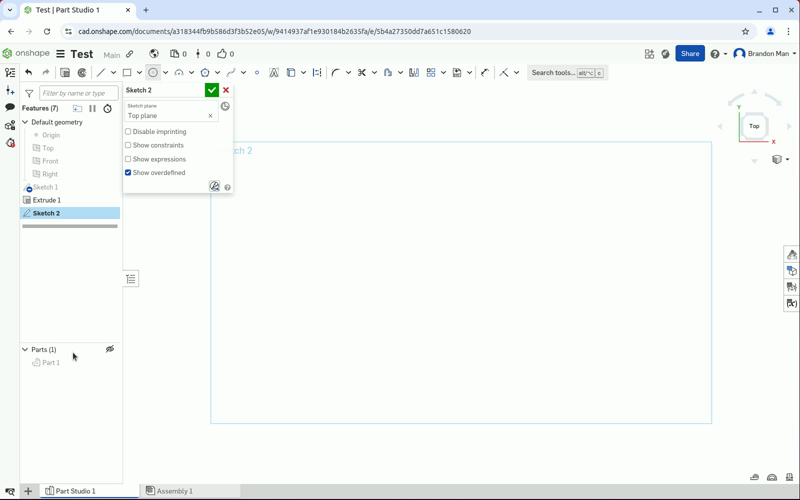
mouse_move(513, 265)
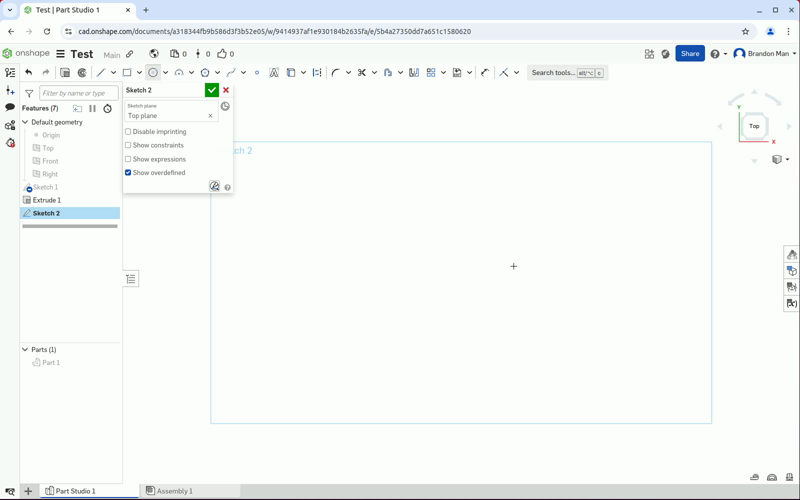
click(513, 265)
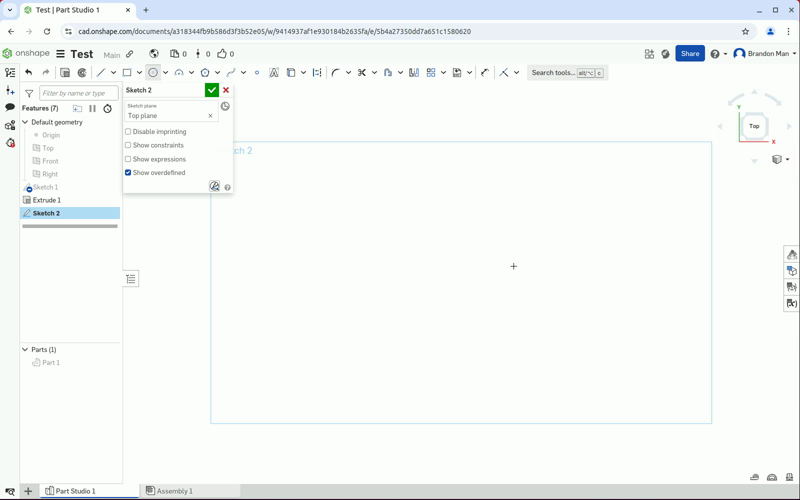
key_up(shift)
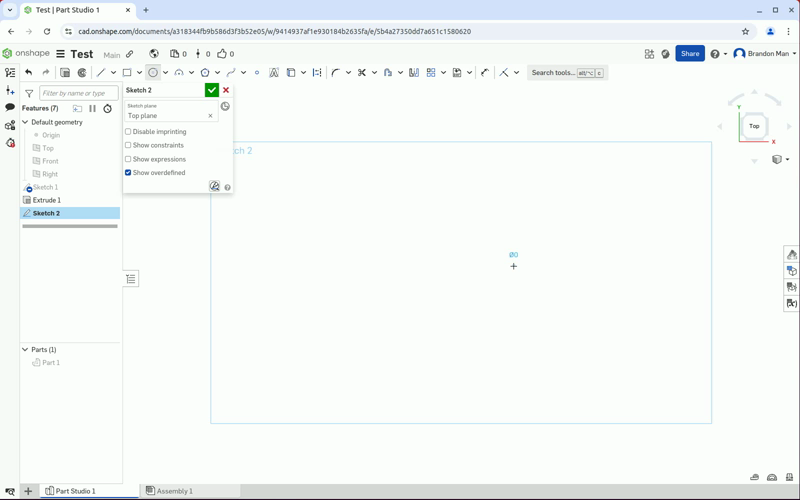
mouse_move(574, 265)
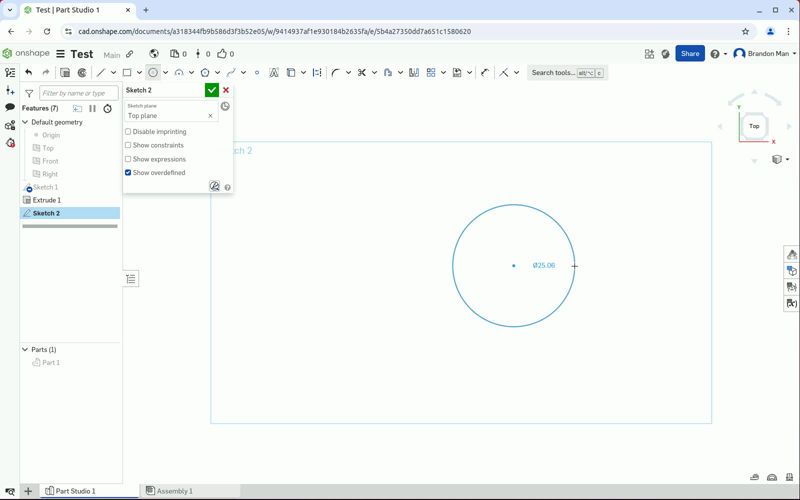
click(574, 265)
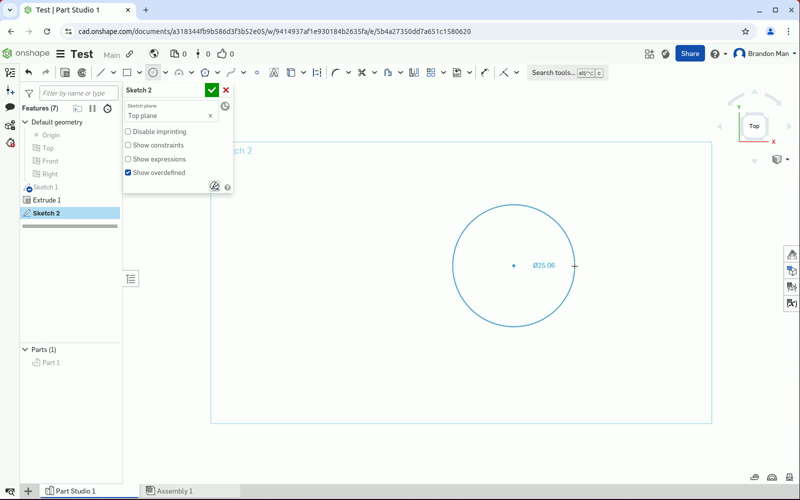
key(esc)
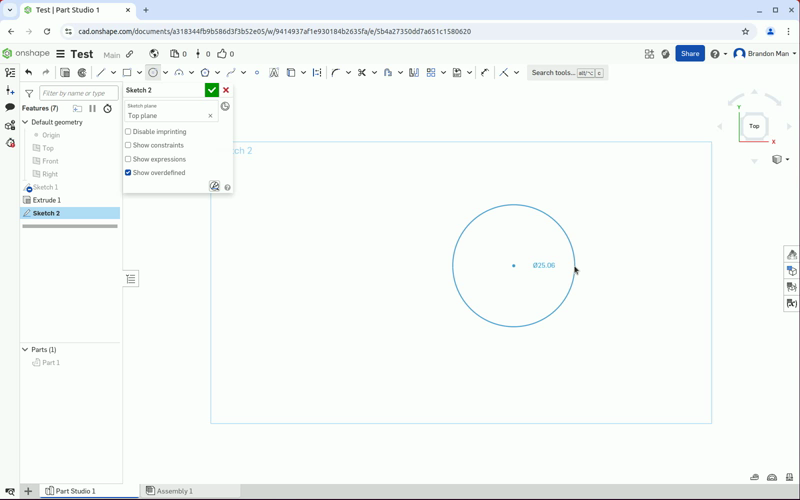
key(c)
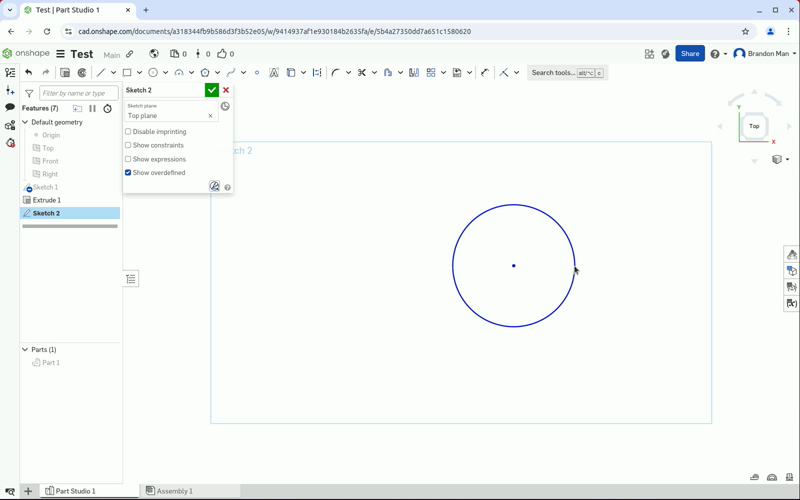
key_down(shift)
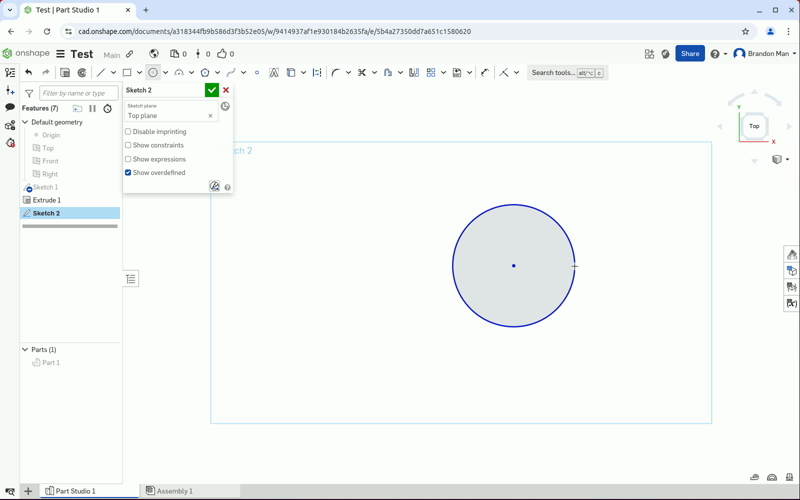
mouse_move(513, 265)
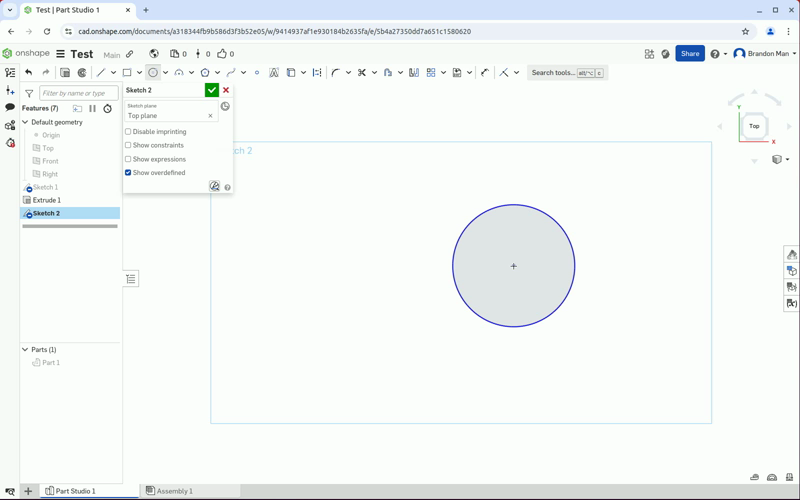
click(513, 265)
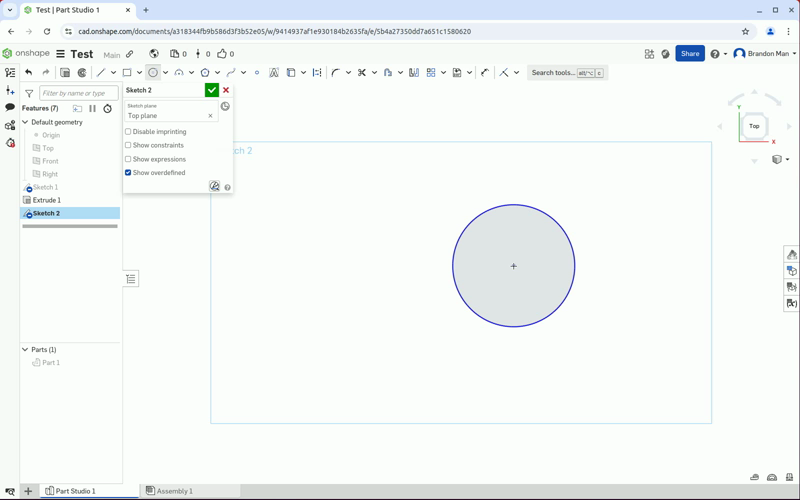
key_up(shift)
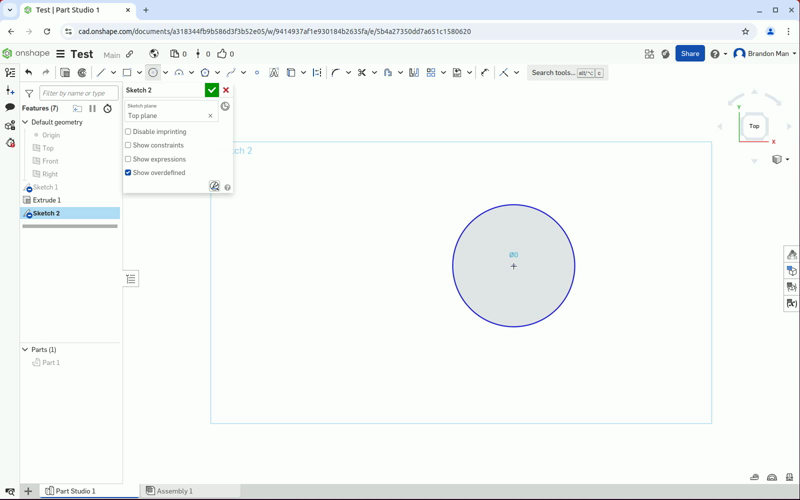
mouse_move(554, 265)
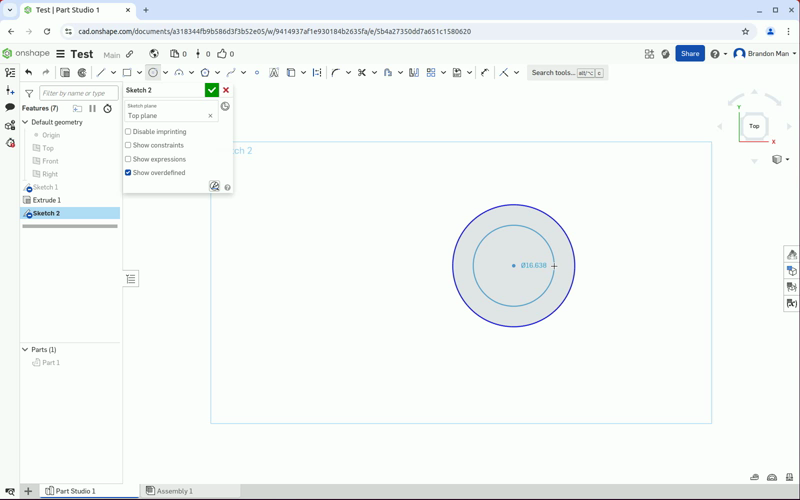
click(554, 265)
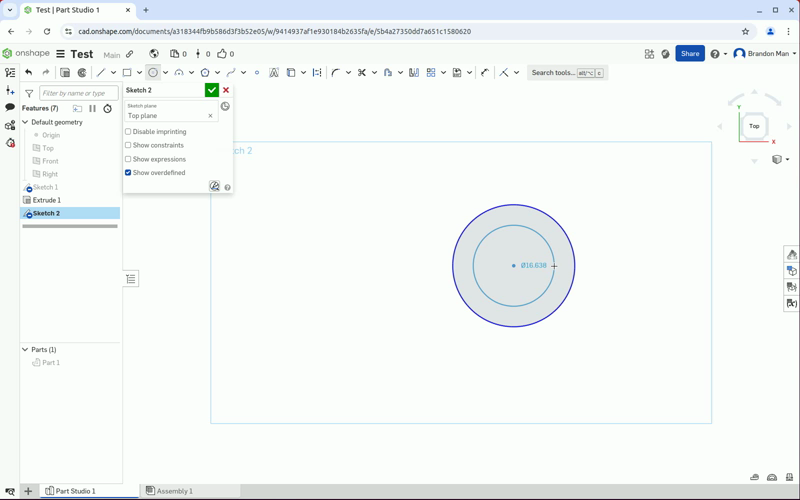
key(esc)
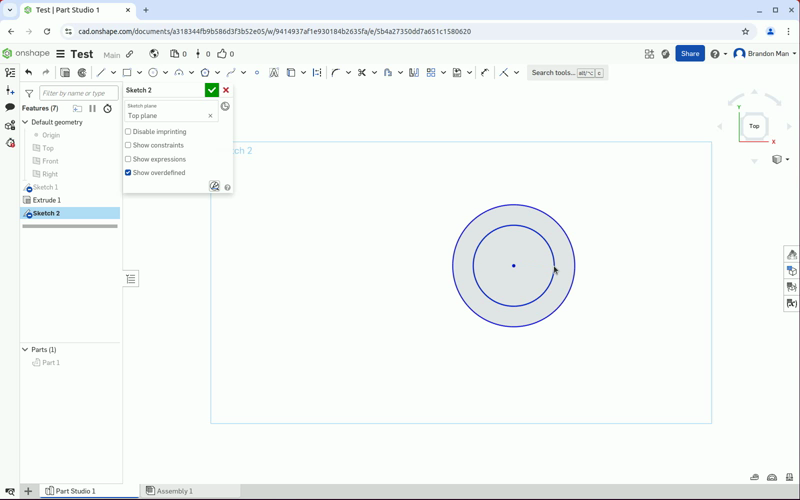
mouse_move(532, 215)
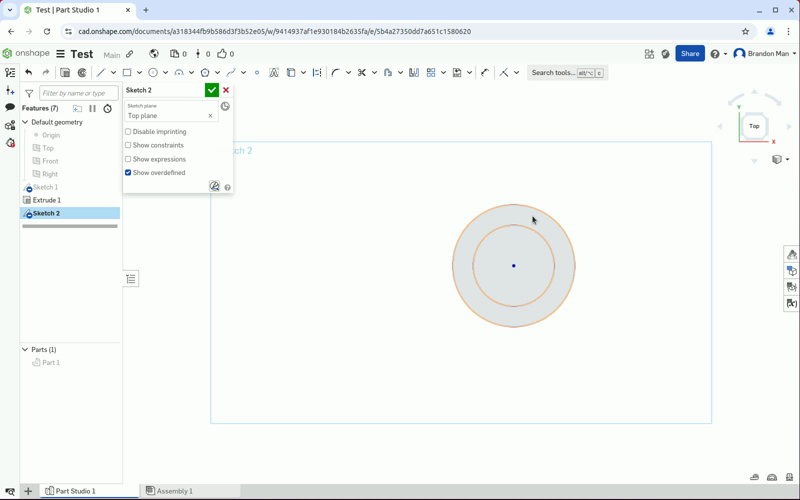
click(532, 215)
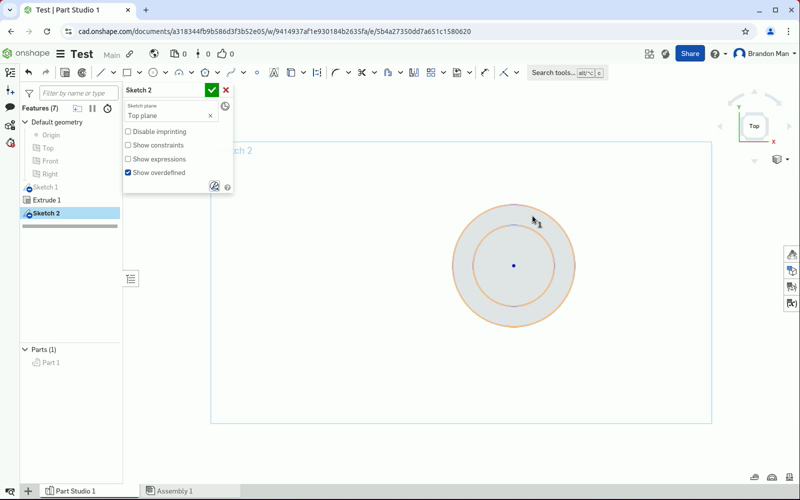
mouse_move(73, 352)
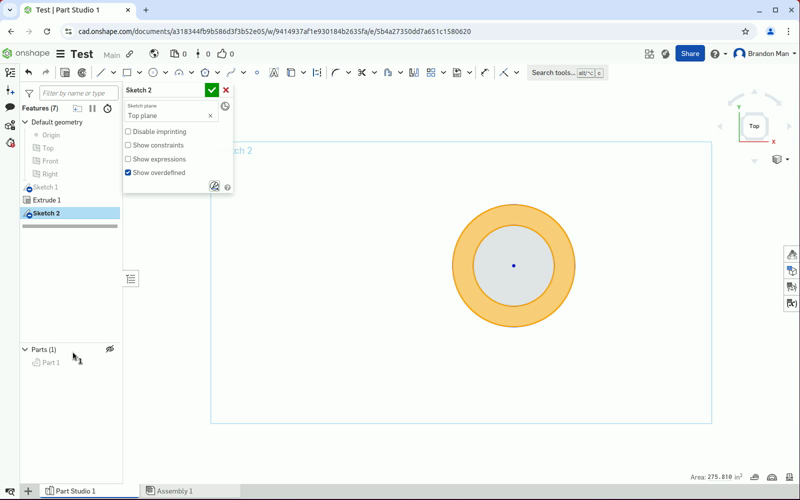
key(shift+y)
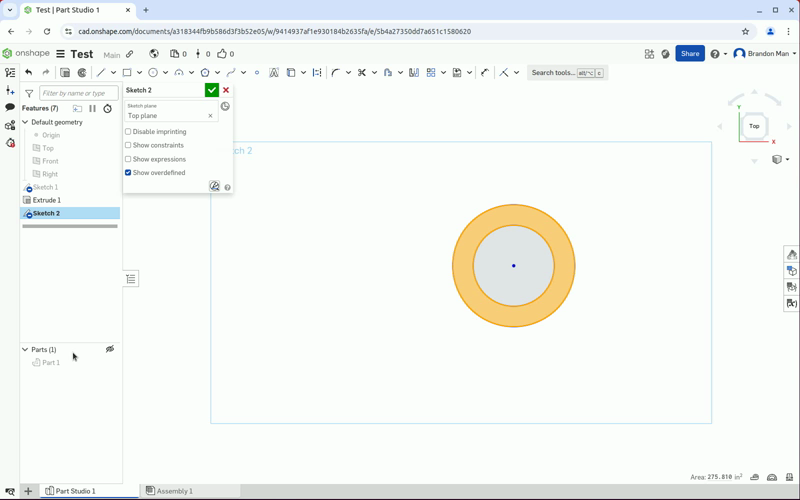
key(shift+e)
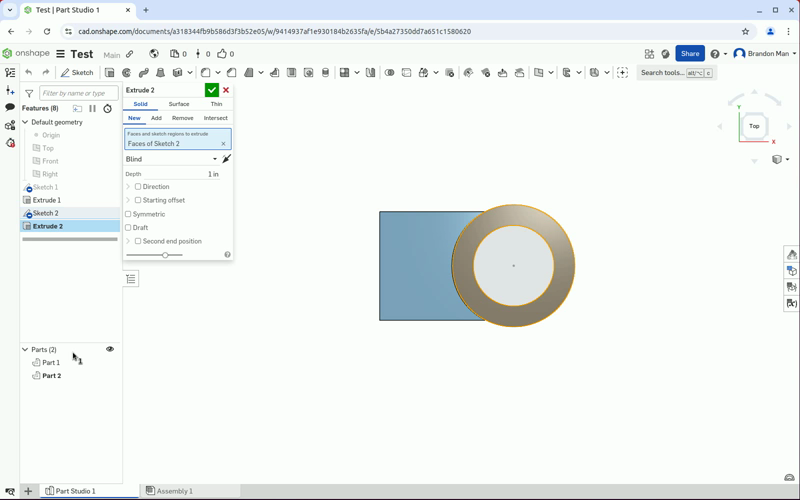
mouse_move(143, 106)
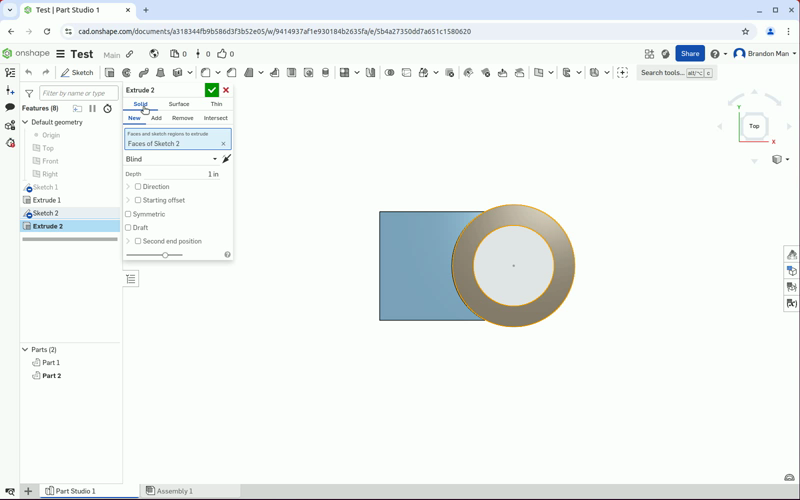
click(143, 106)
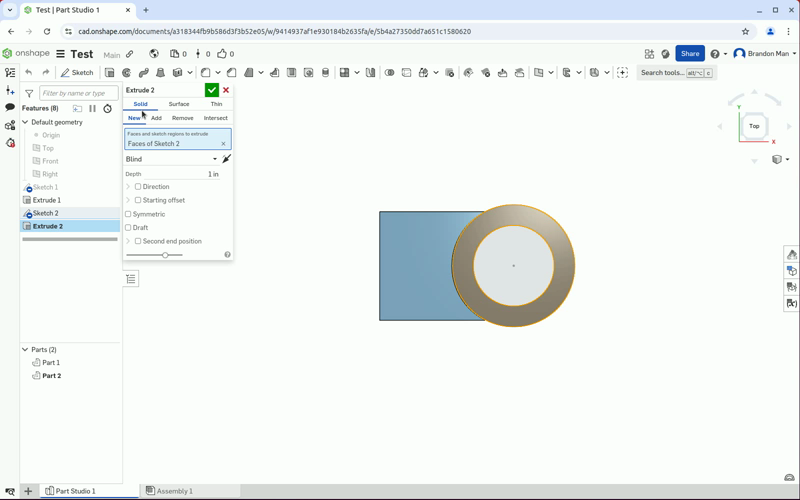
mouse_move(137, 120)
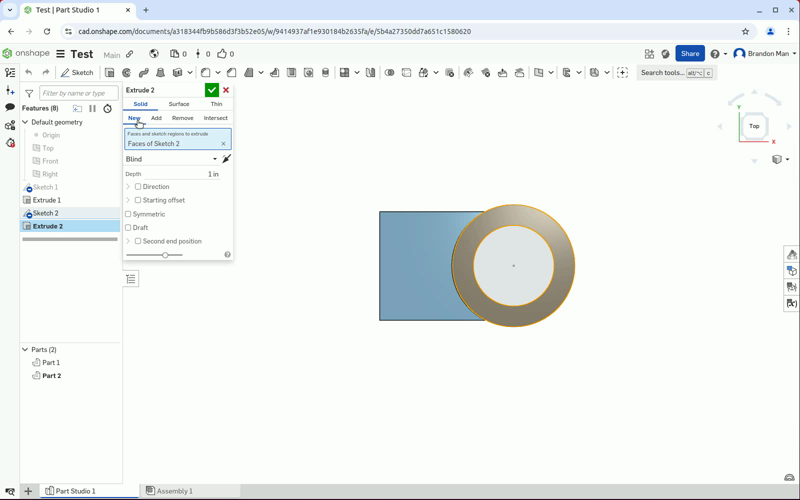
click(137, 120)
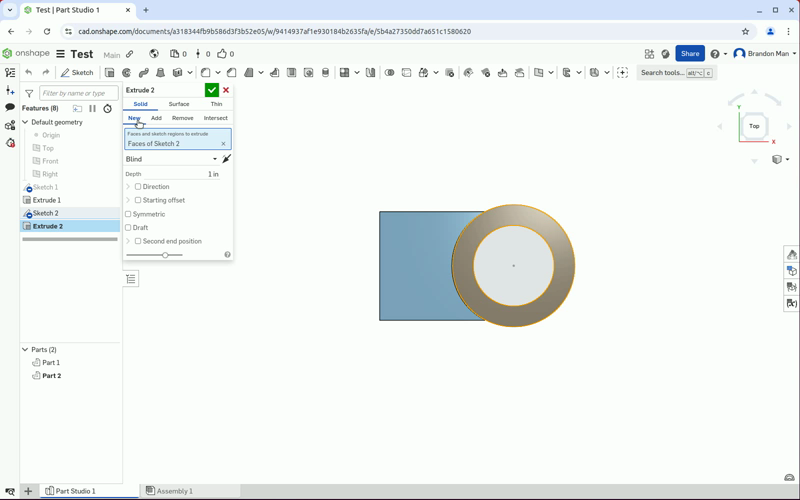
key(tab, 4)
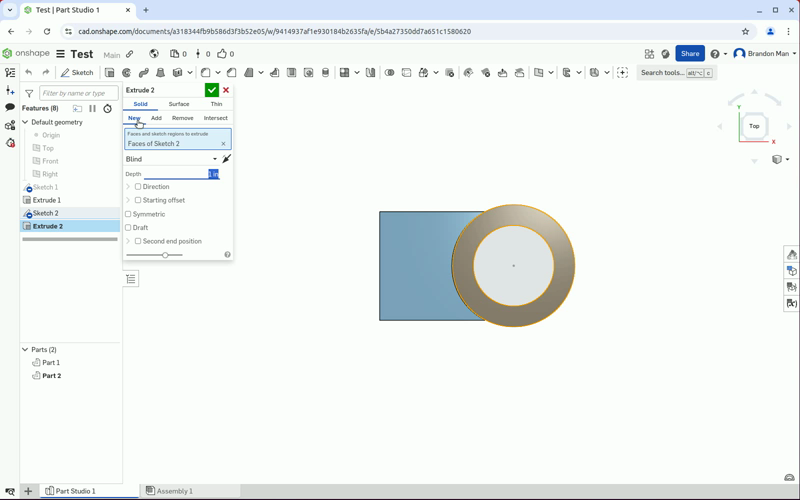
text(11.313)
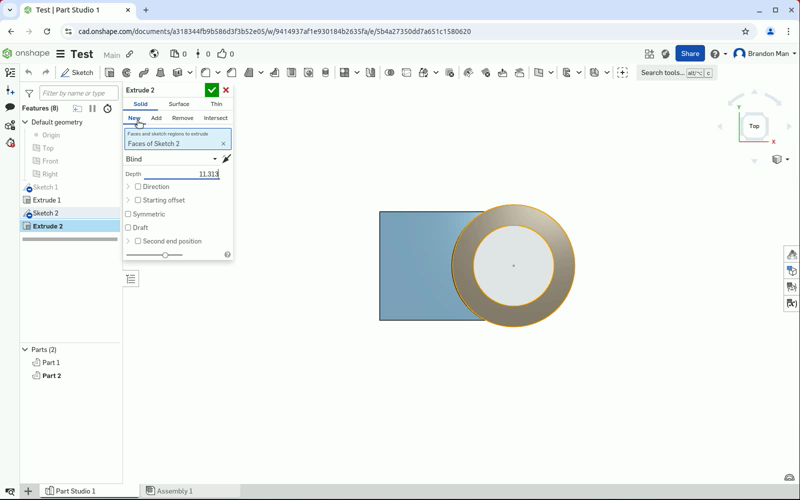
key(enter)
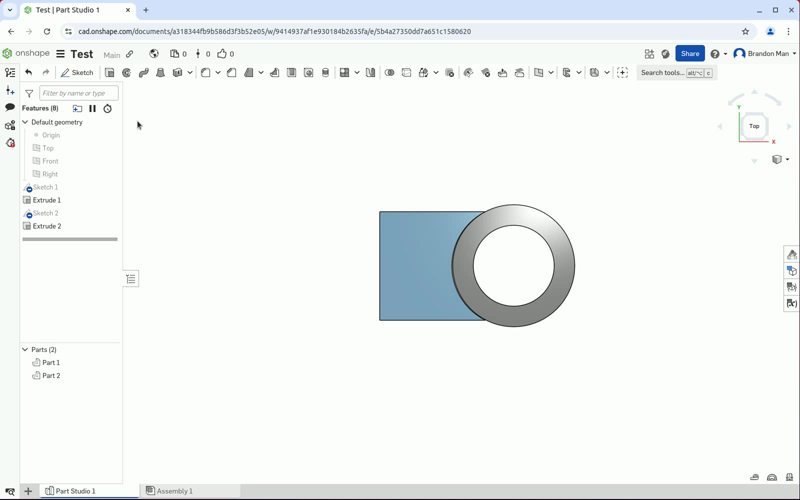
key(shift+h)
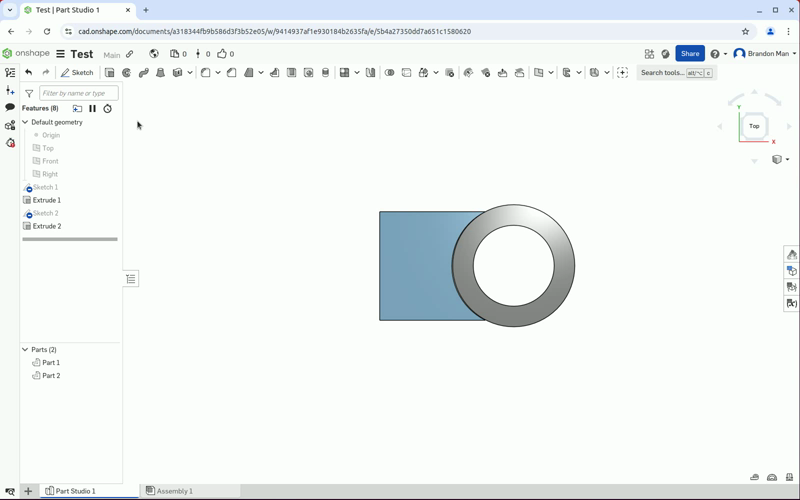
key(shift+h)
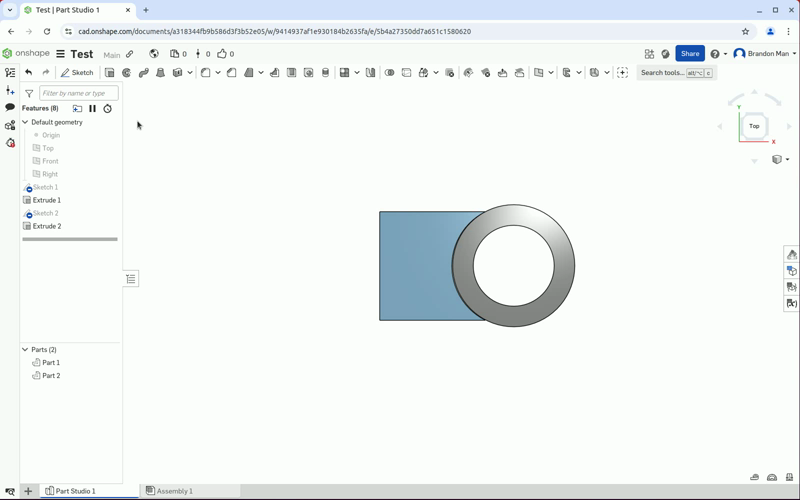
mouse_move(73, 189)
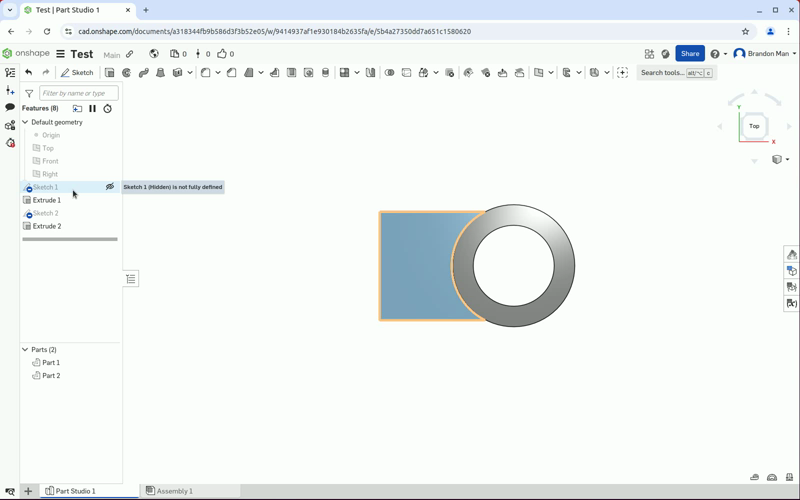
click(73, 189)
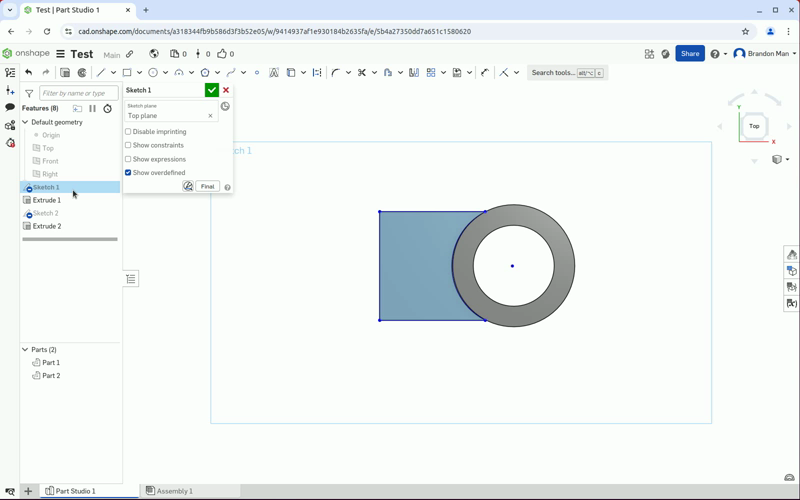
mouse_move(229, 92)
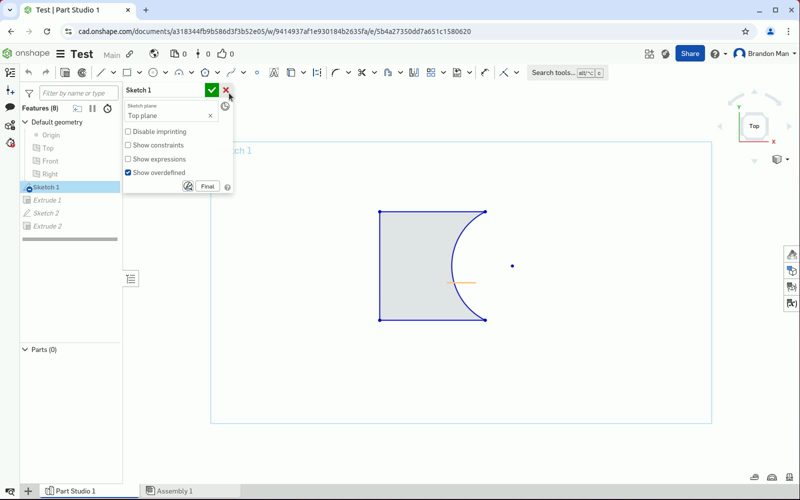
click(229, 92)
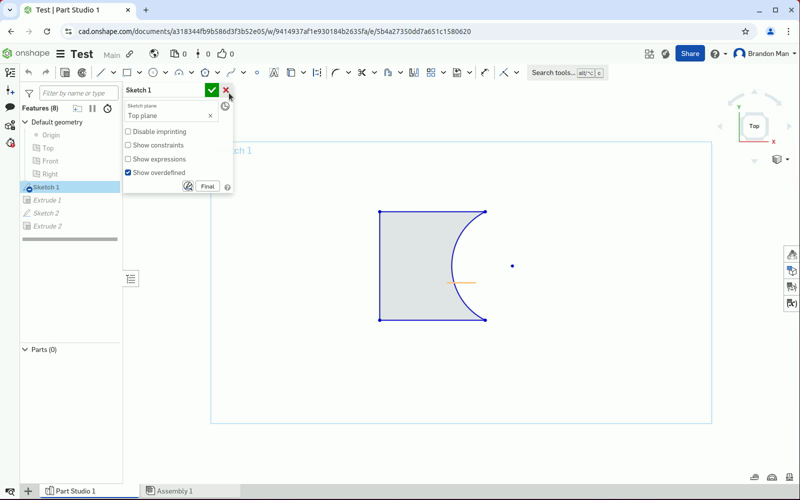
key(shift+s)
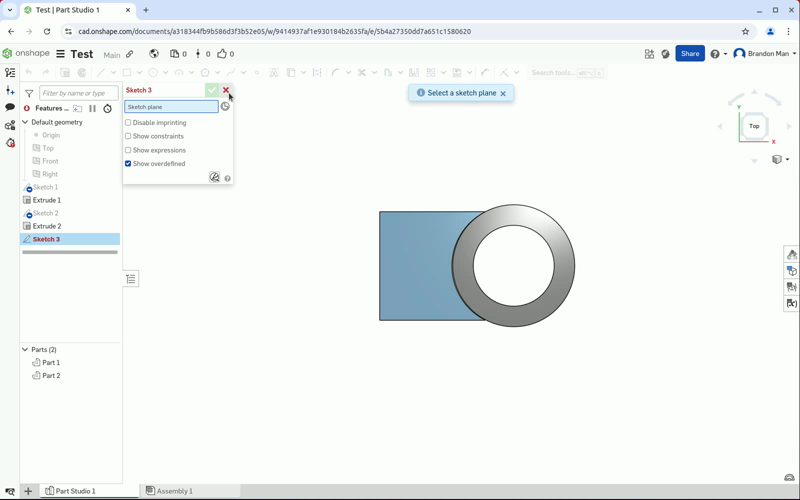
mouse_move(73, 150)
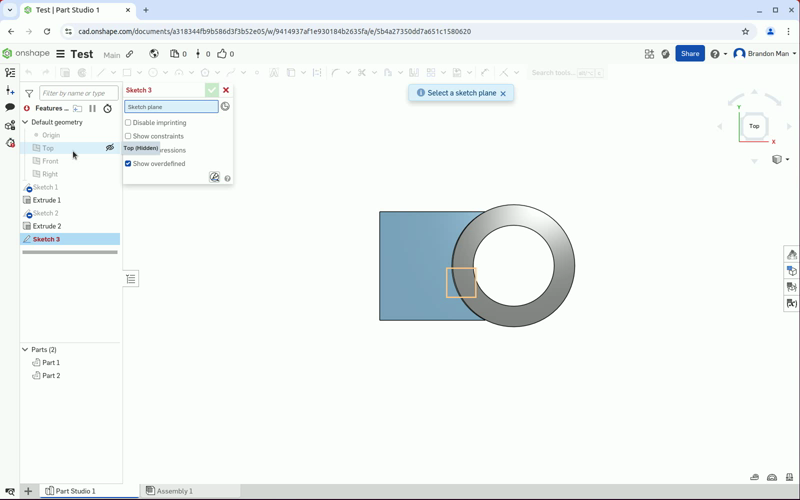
click(73, 150)
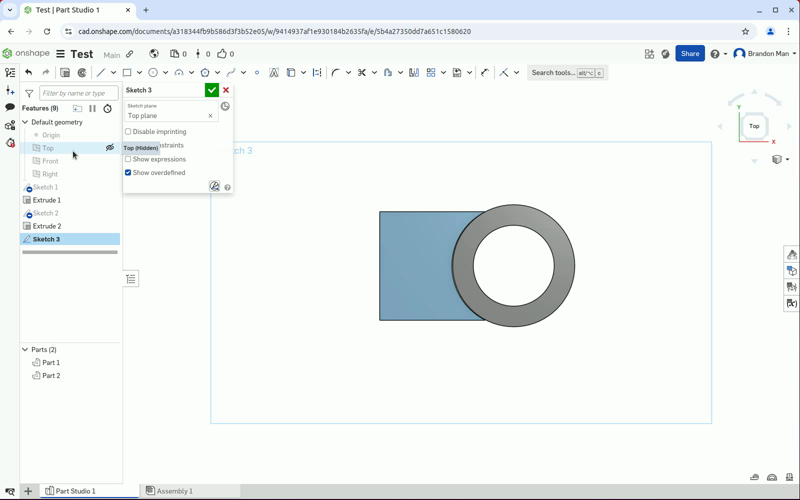
mouse_move(73, 352)
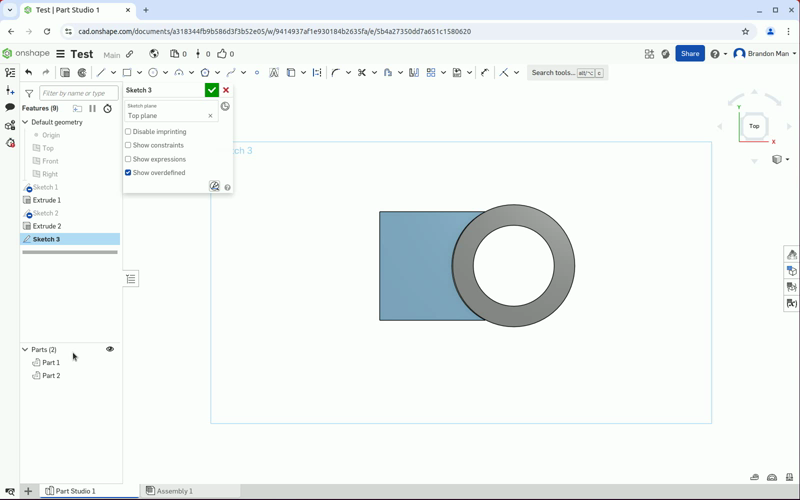
key(y)
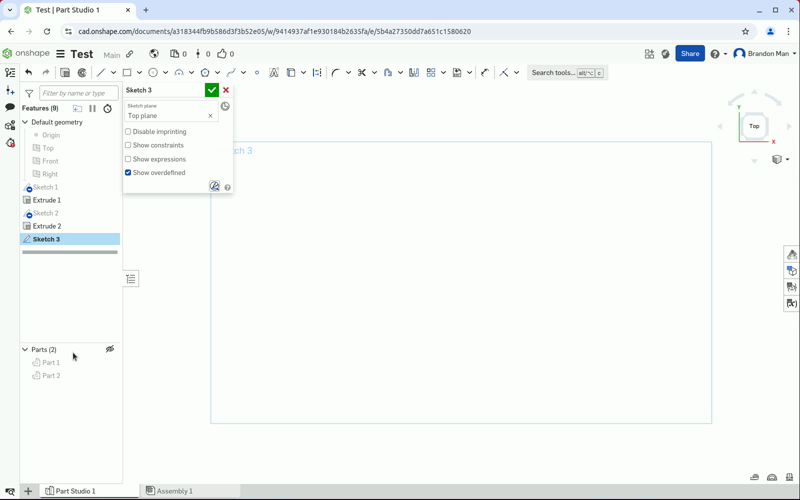
key(l)
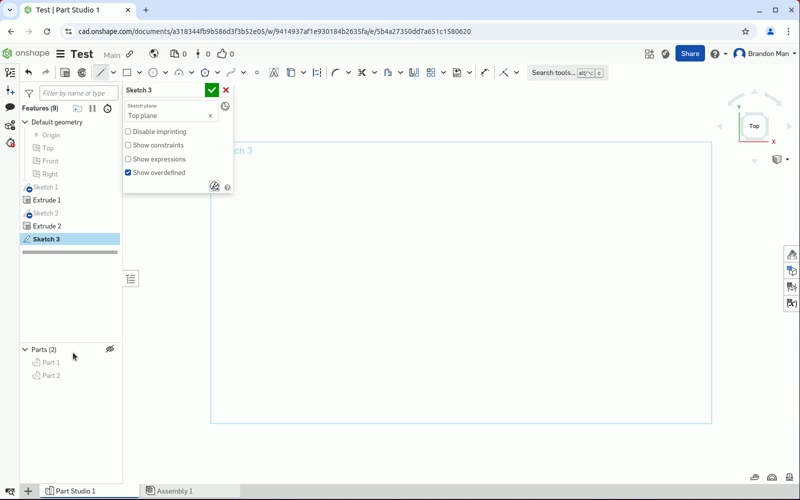
key_down(shift)
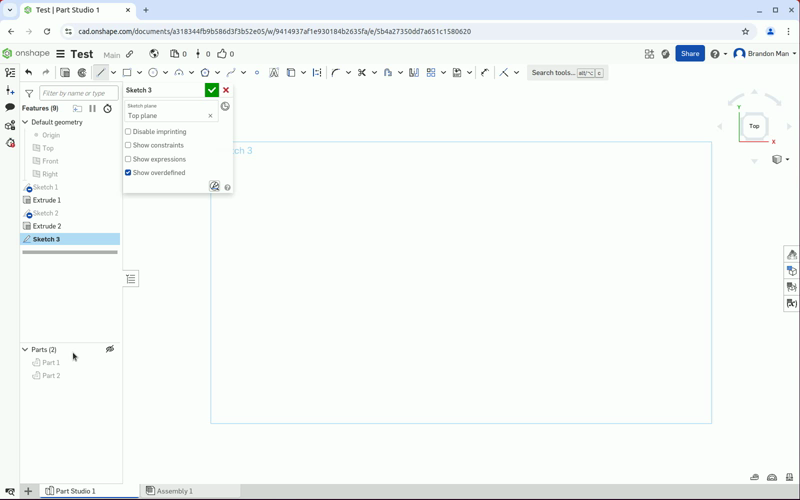
mouse_move(401, 278)
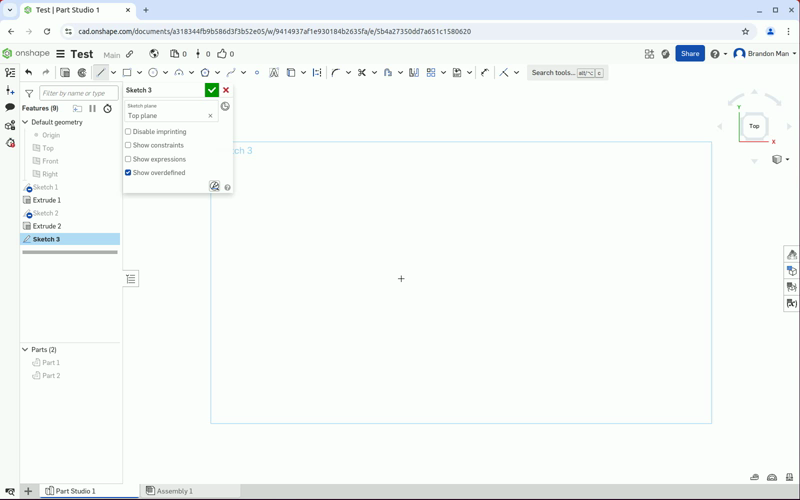
click(401, 278)
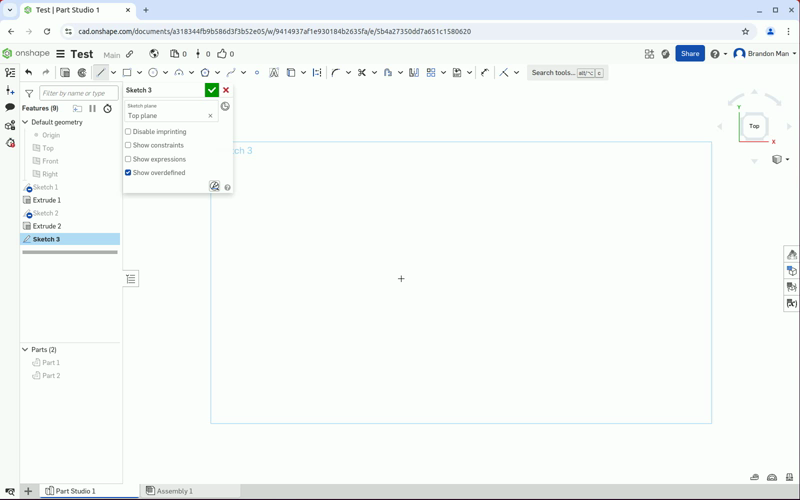
key_up(shift)
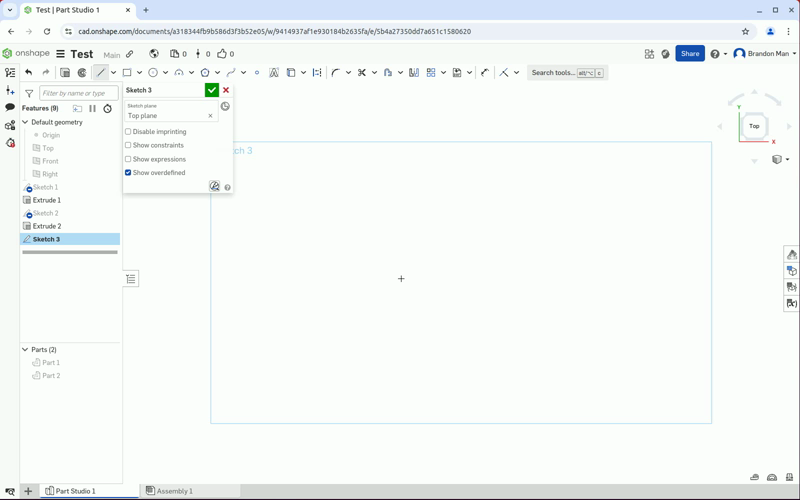
key_down(shift)
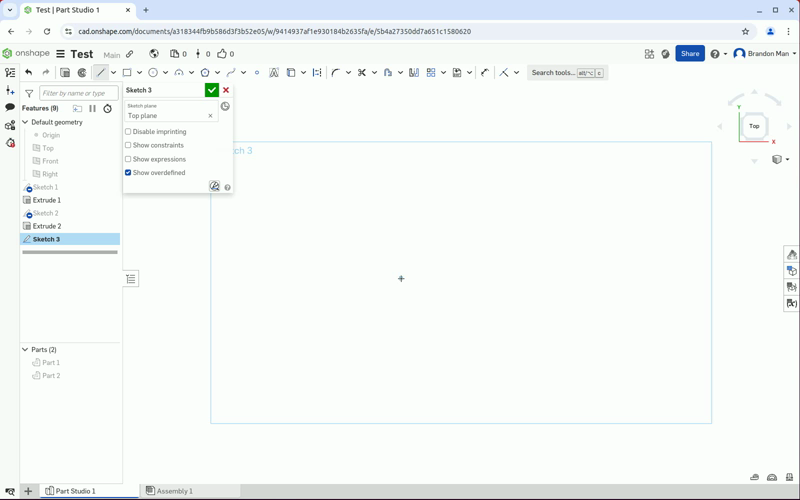
mouse_move(469, 278)
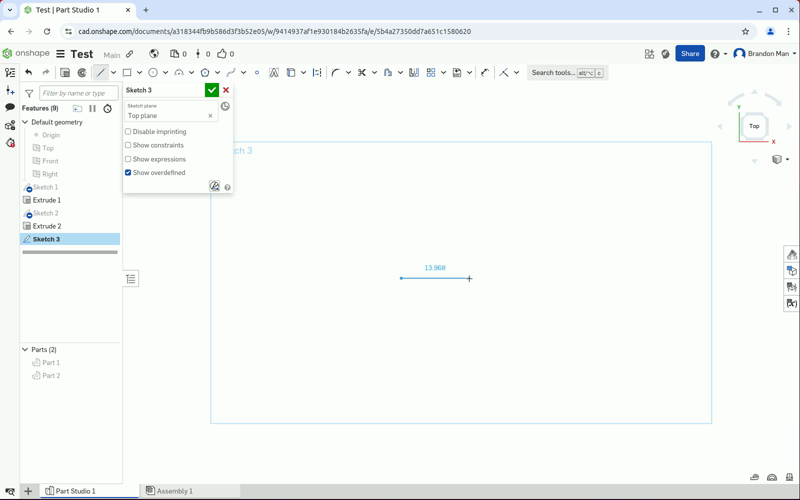
click(469, 278)
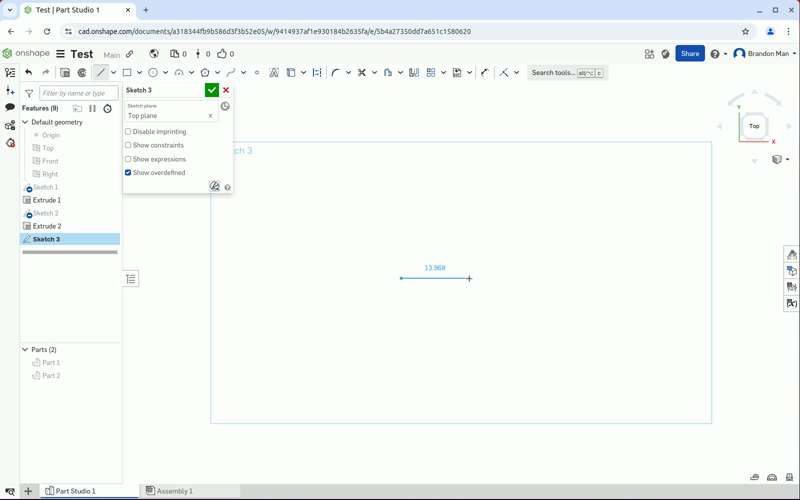
key_up(shift)
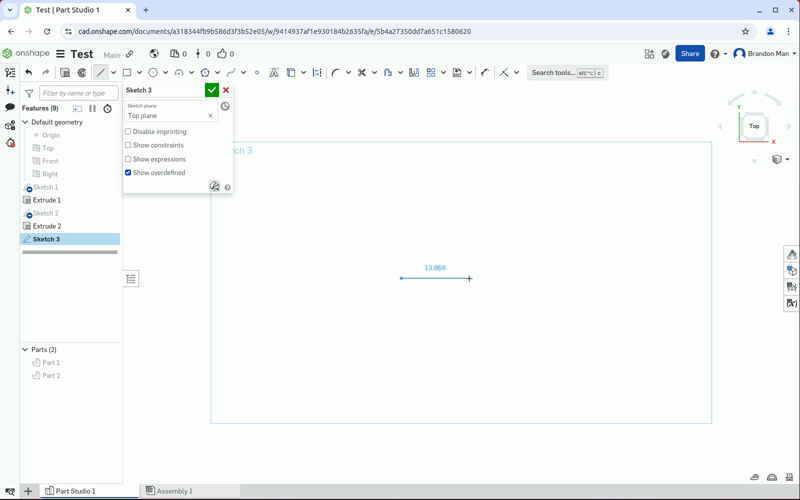
key_down(shift)
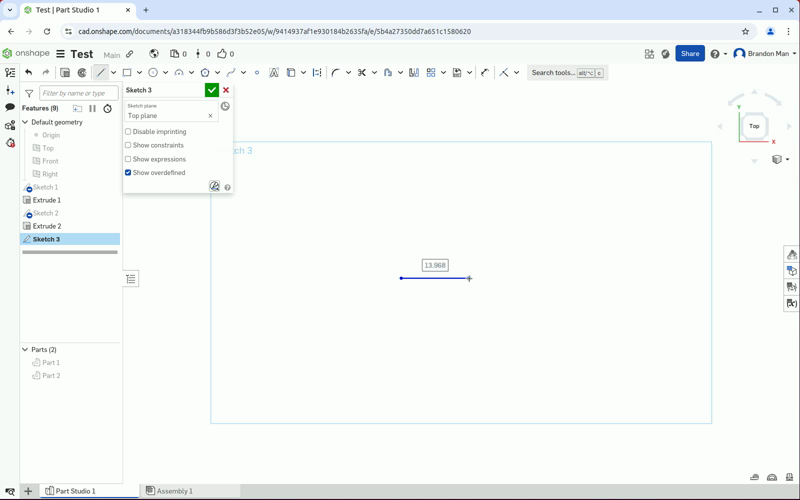
mouse_move(499, 278)
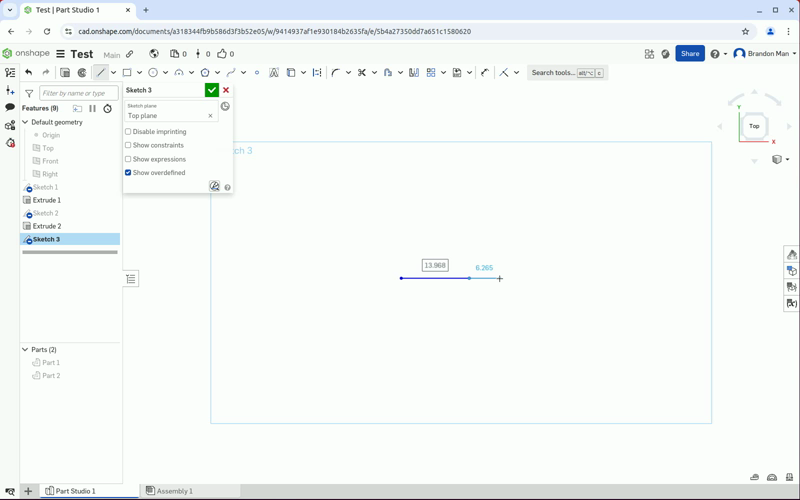
mouse_move(469, 252)
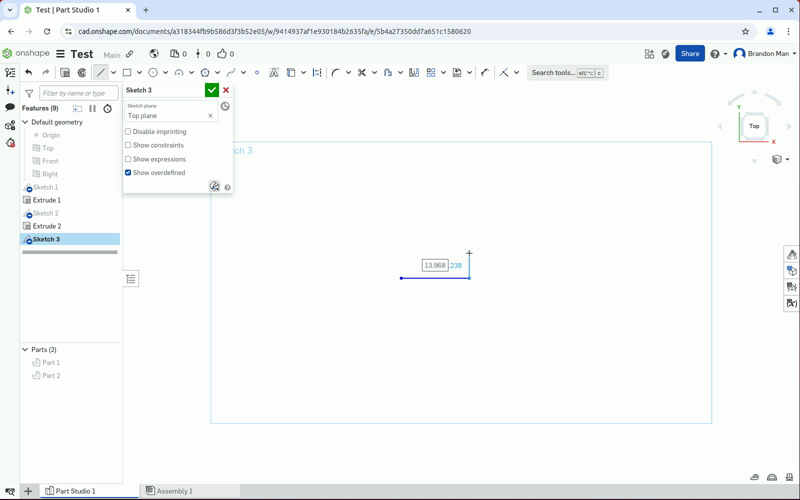
click(469, 252)
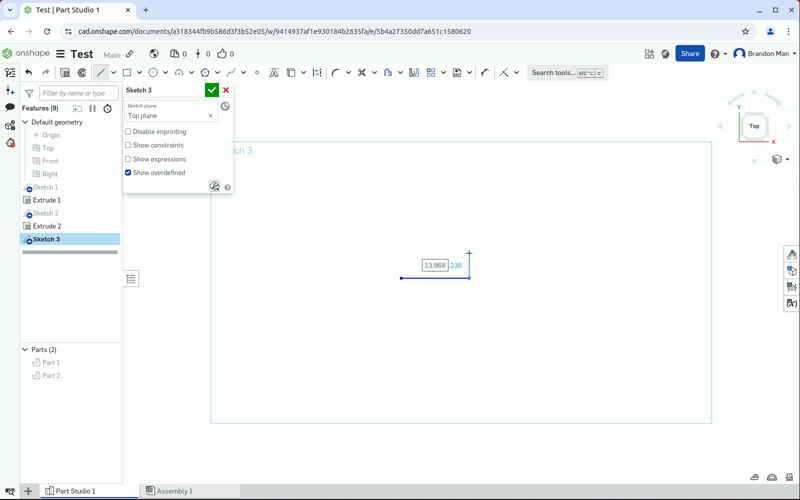
key_up(shift)
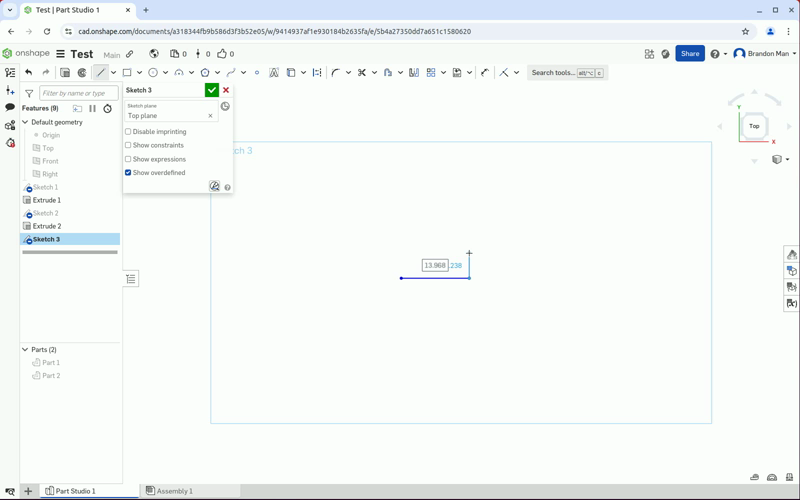
key_down(shift)
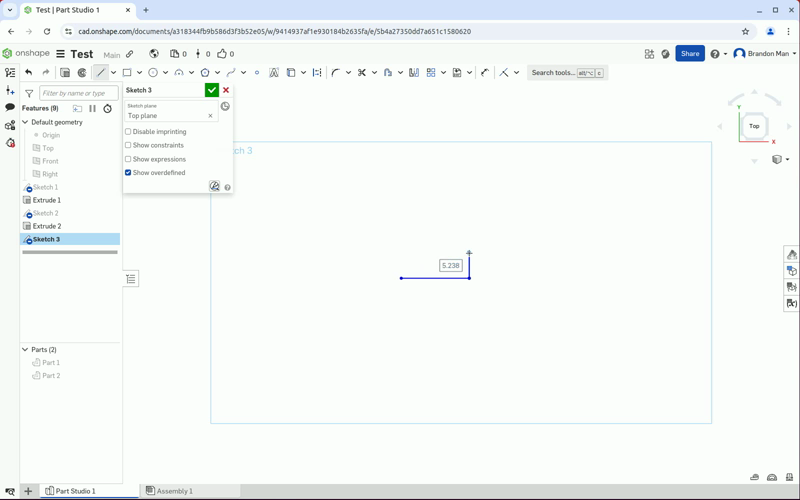
mouse_move(401, 252)
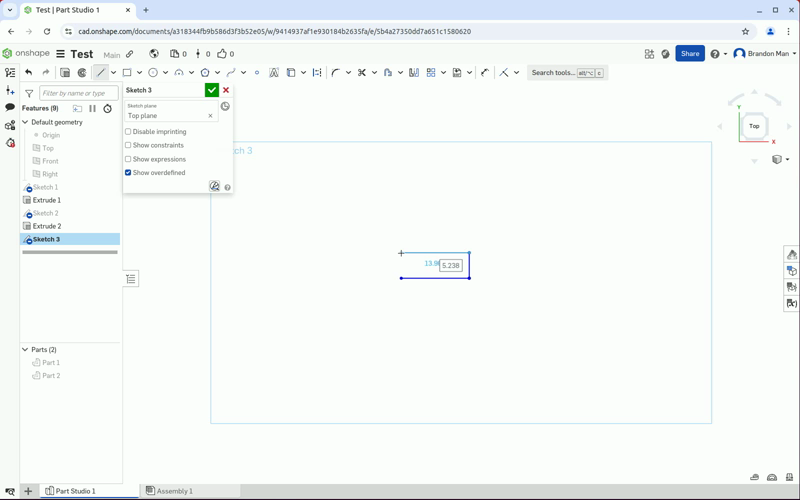
click(401, 252)
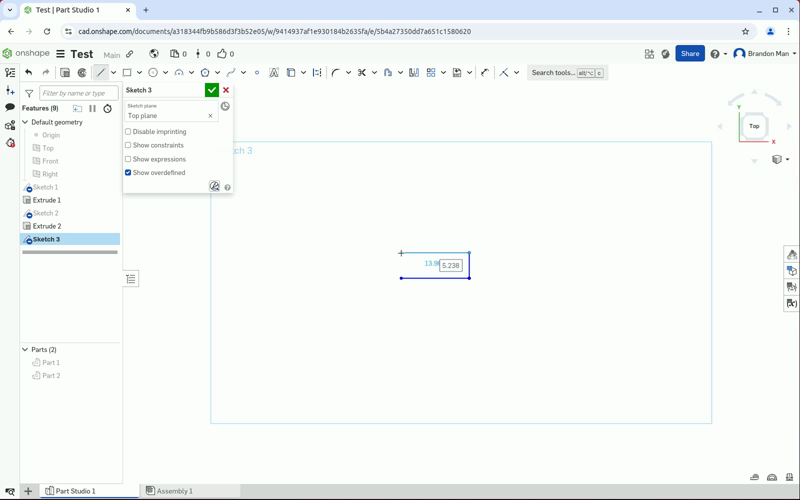
key_up(shift)
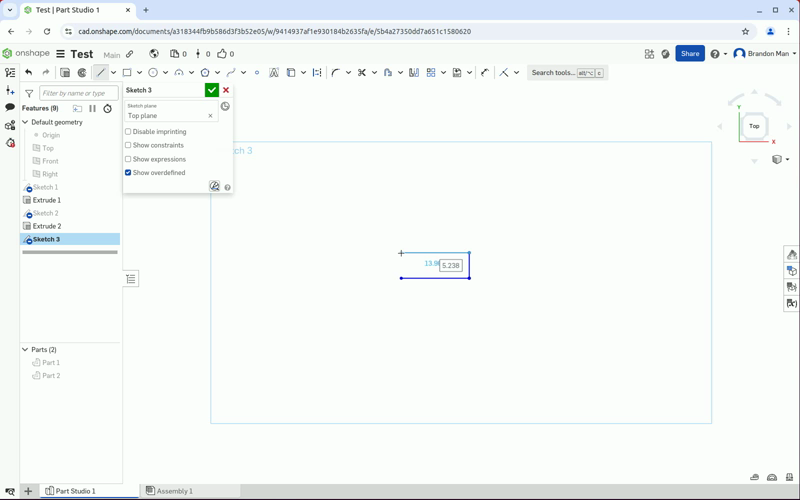
mouse_move(431, 252)
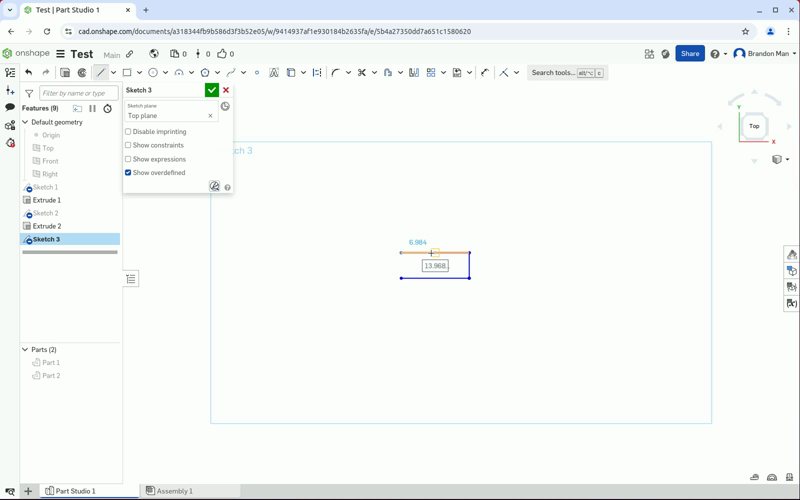
key_down(shift)
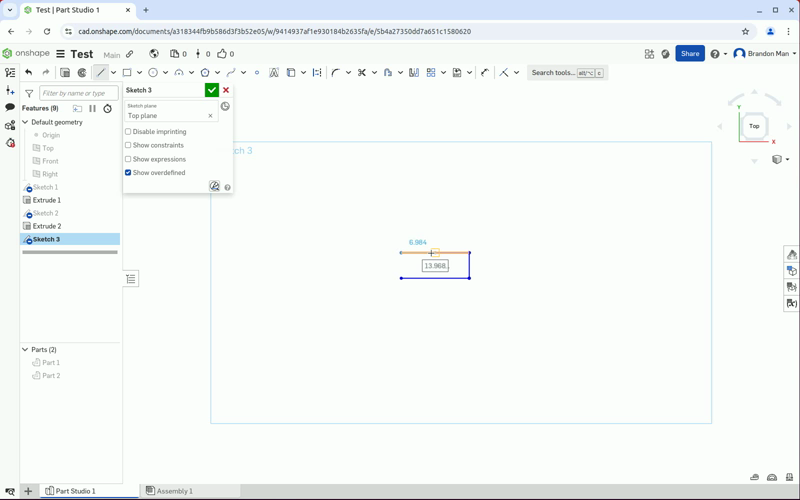
mouse_move(401, 278)
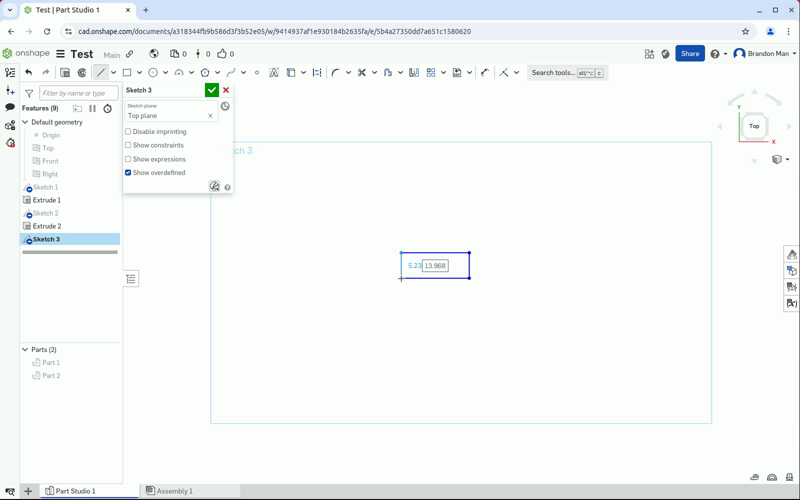
key_up(shift)
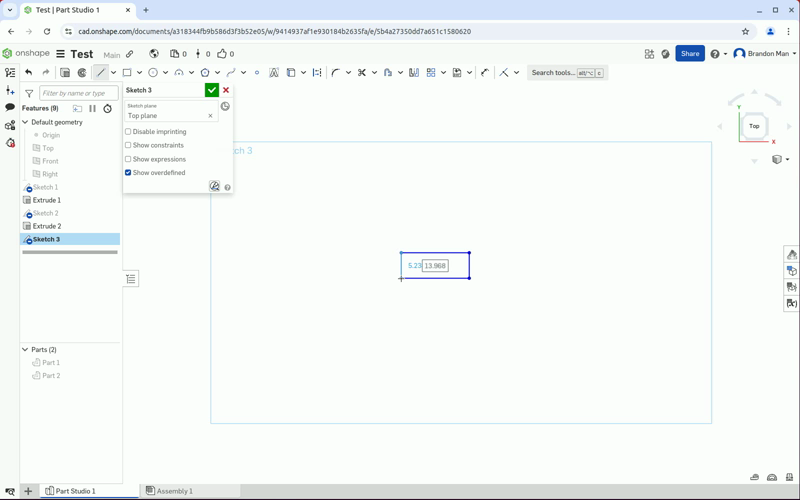
click(401, 278)
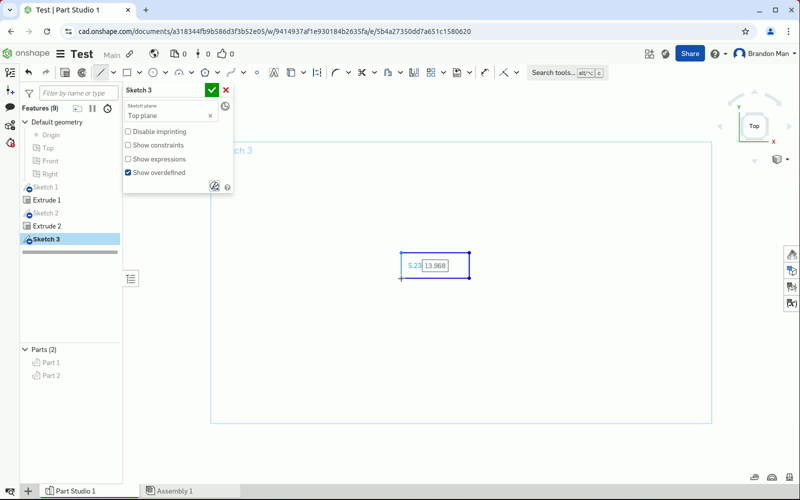
key(esc)
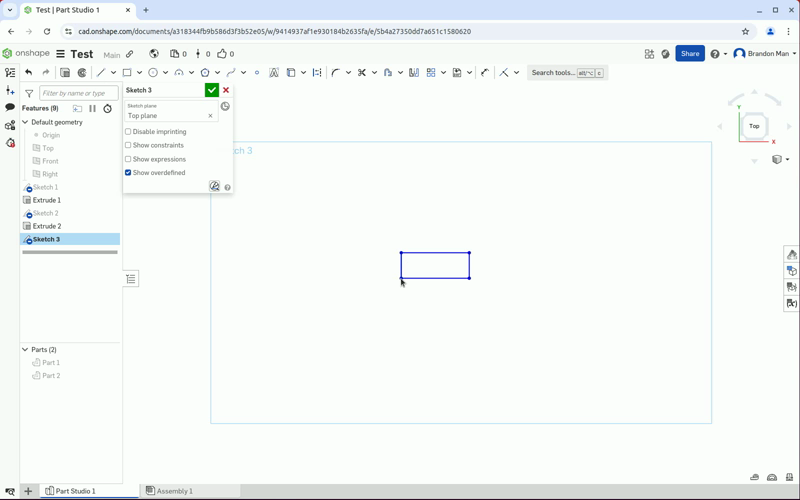
mouse_move(455, 270)
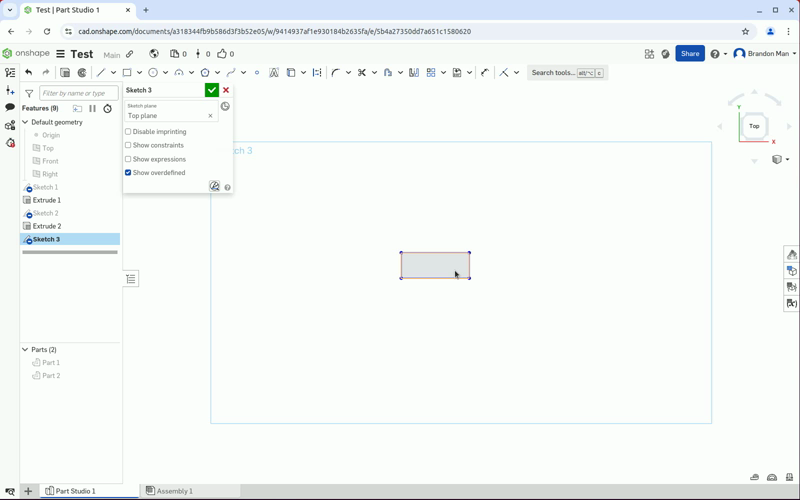
scroll(6)
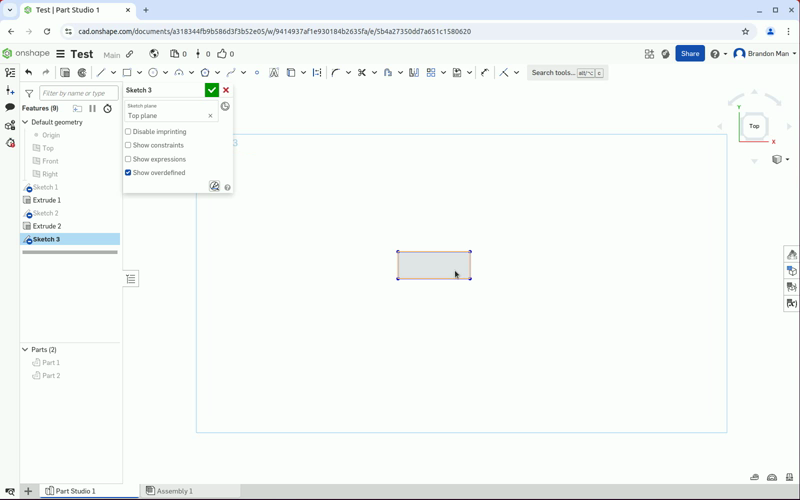
scroll(6)
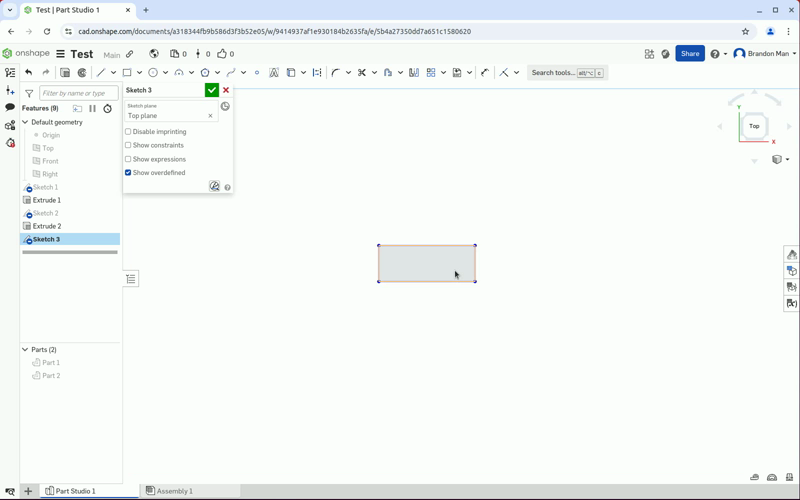
scroll(6)
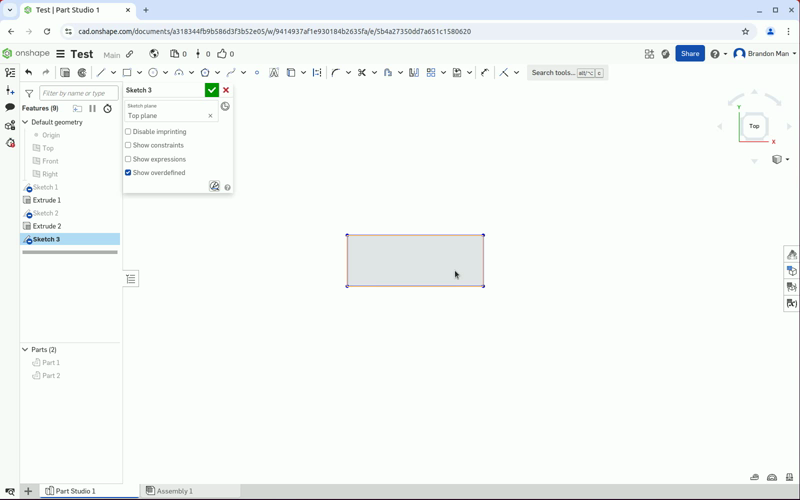
scroll(6)
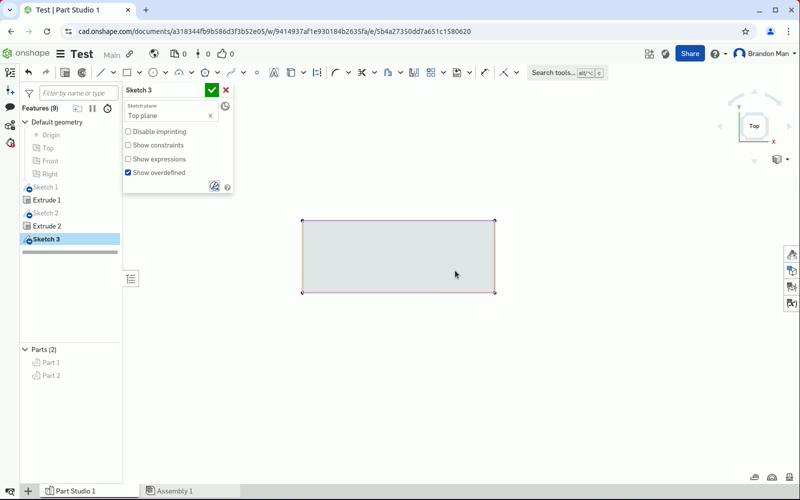
scroll(6)
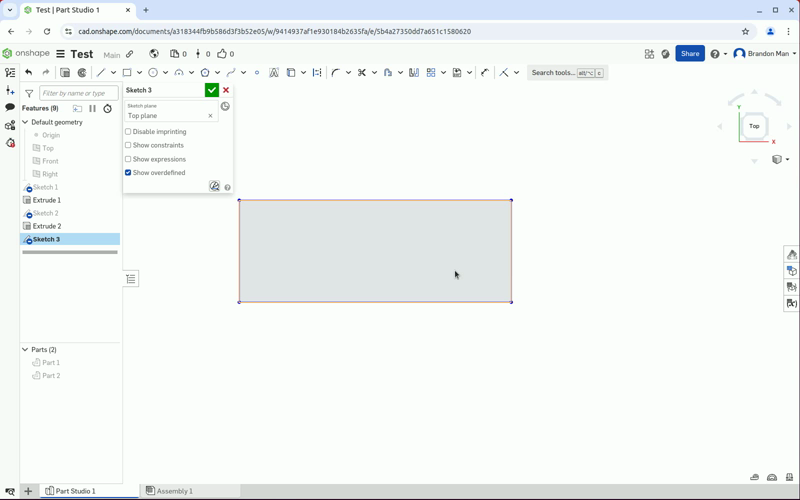
scroll(6)
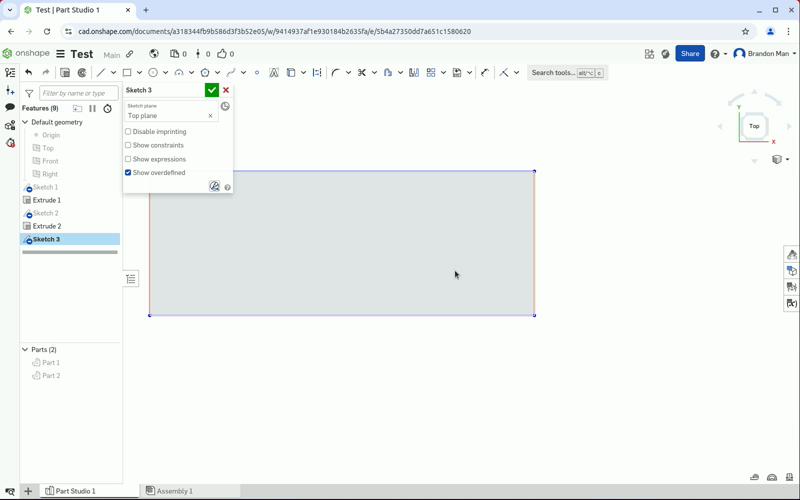
scroll(6)
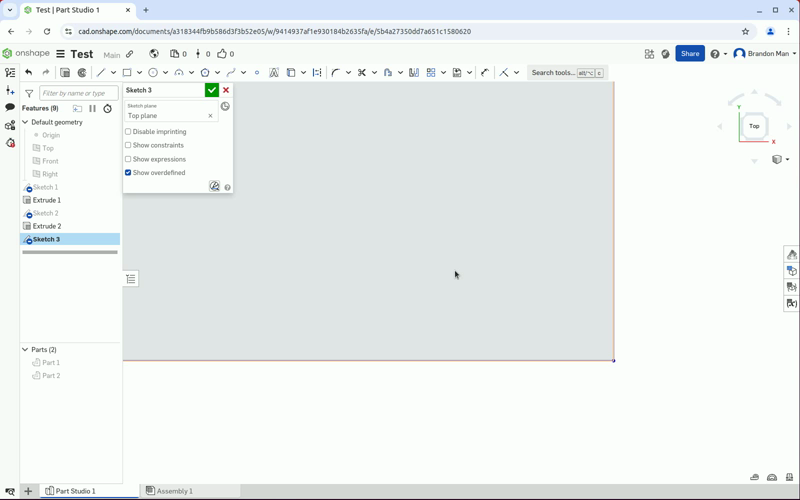
click(455, 270)
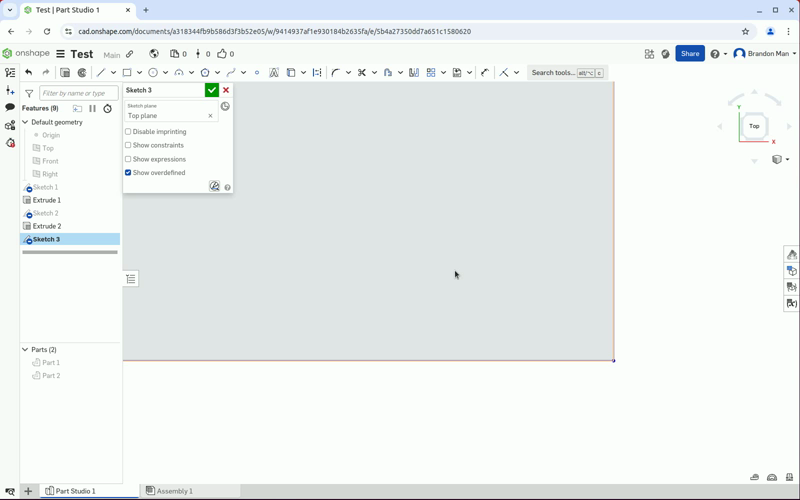
scroll(-6)
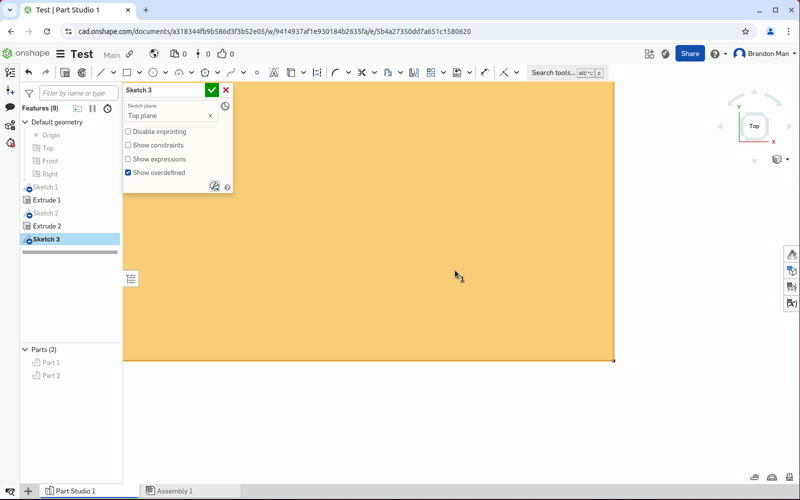
scroll(-6)
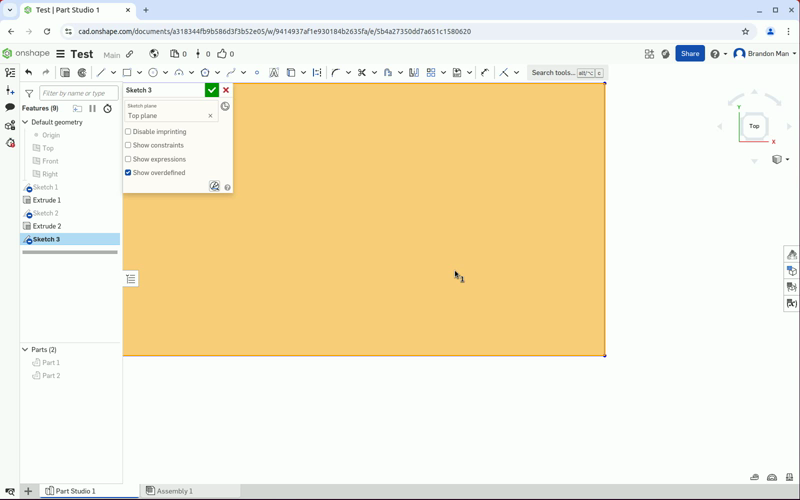
scroll(-6)
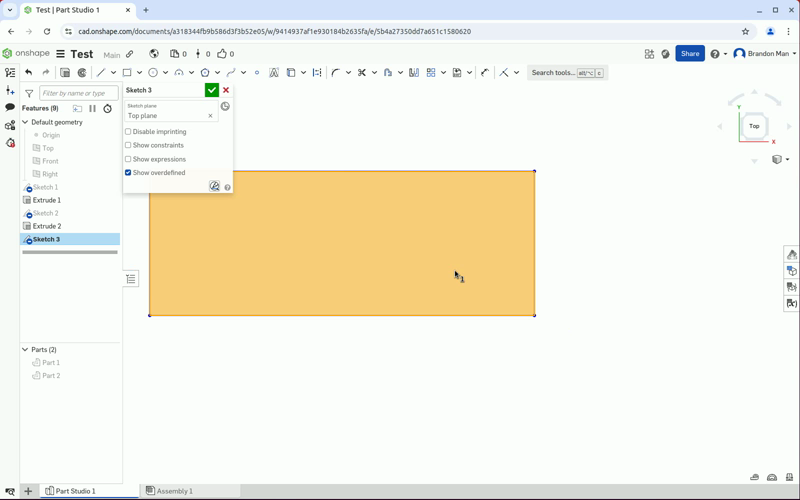
scroll(-6)
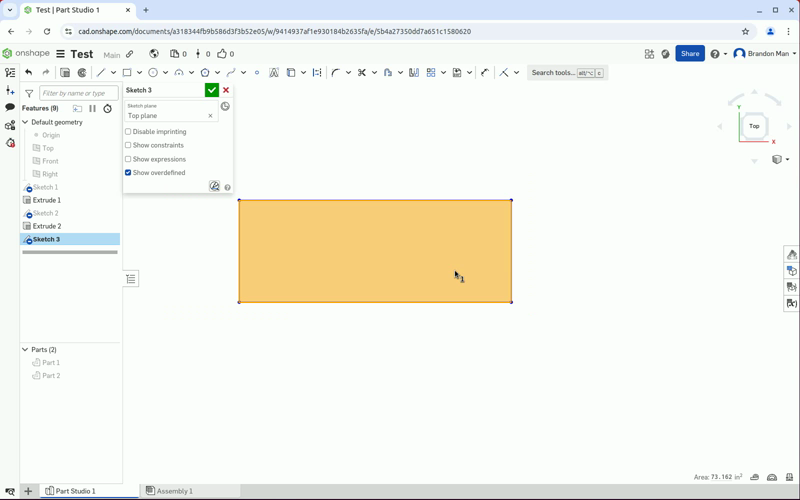
scroll(-6)
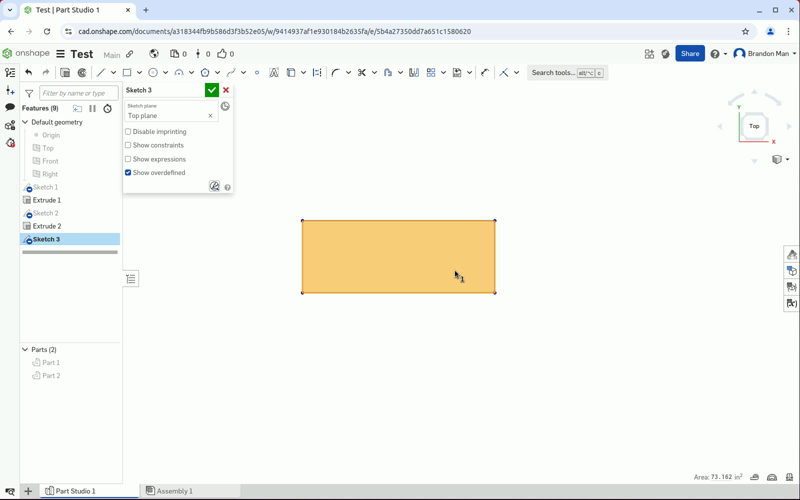
scroll(-6)
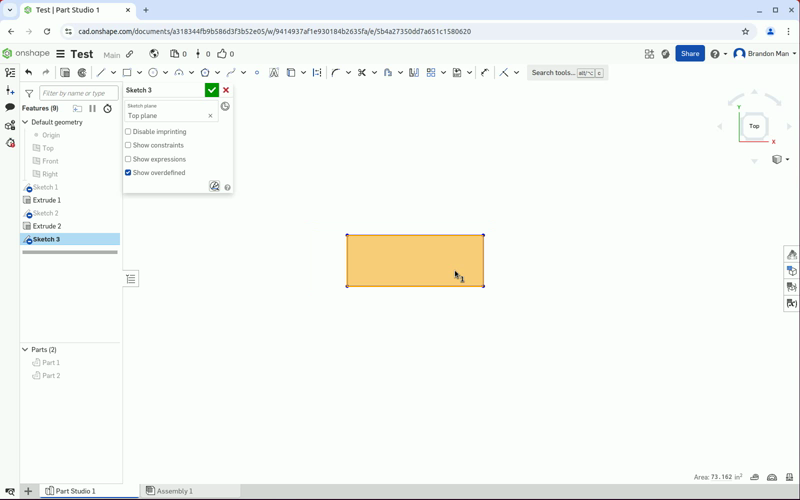
scroll(-6)
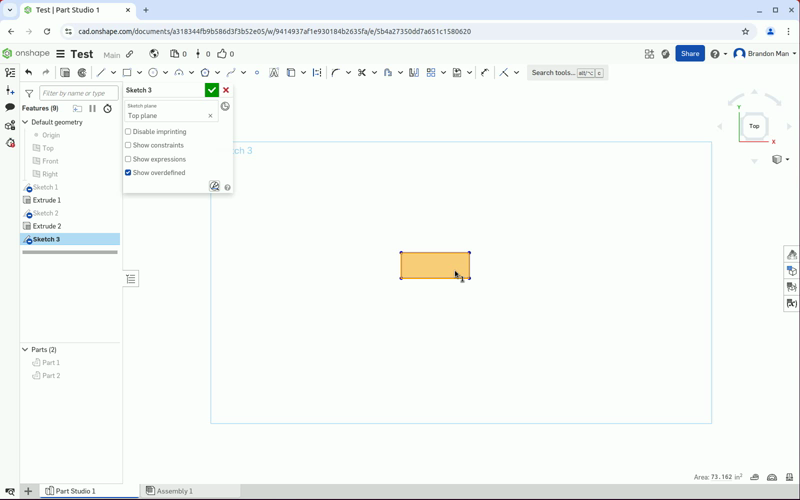
mouse_move(73, 352)
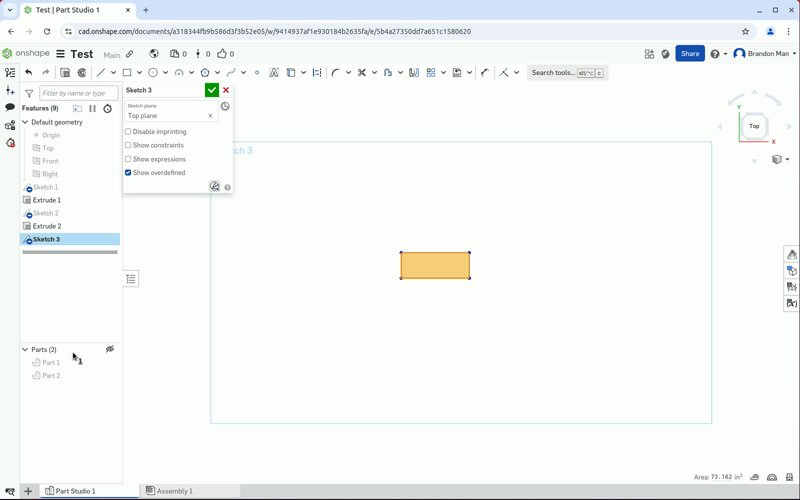
key(shift+y)
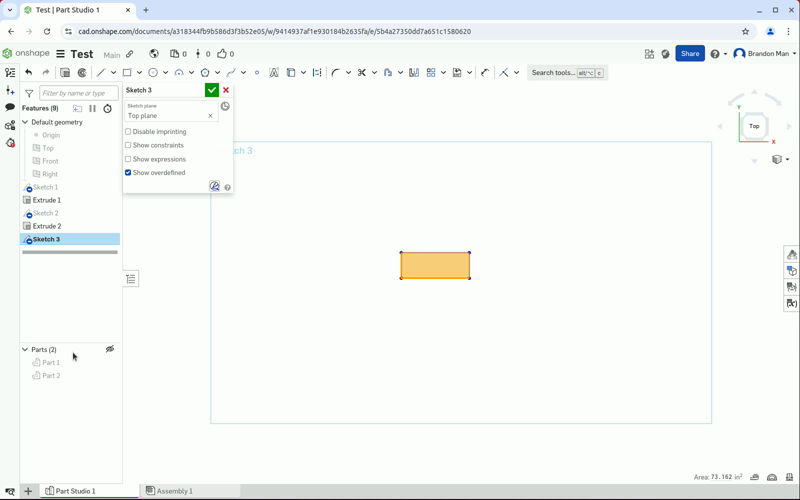
key(shift+e)
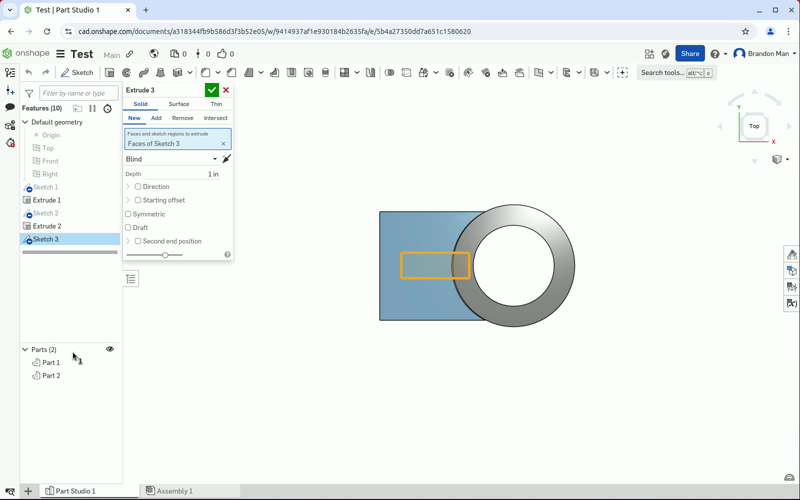
mouse_move(143, 106)
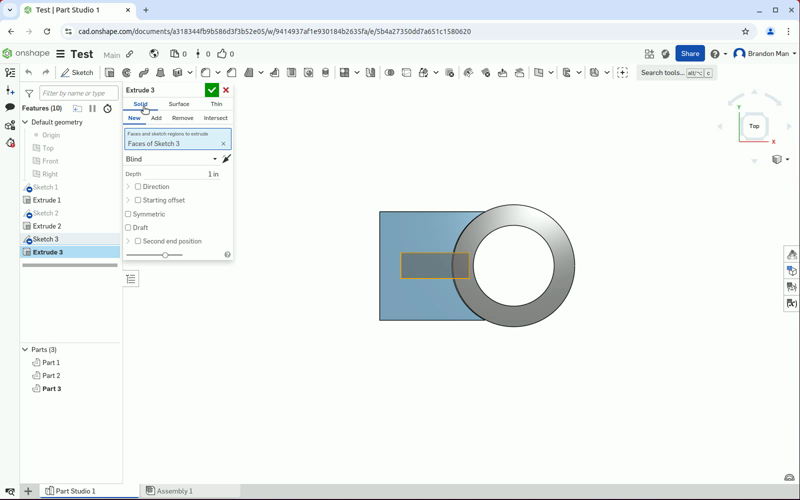
click(143, 106)
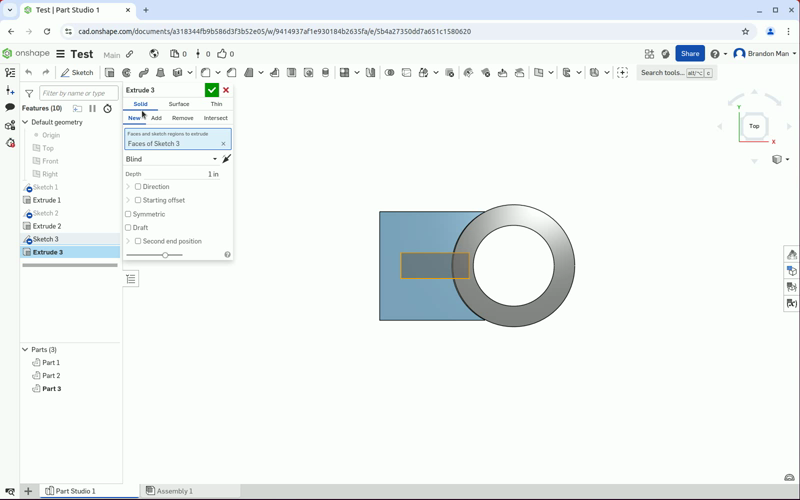
mouse_move(137, 120)
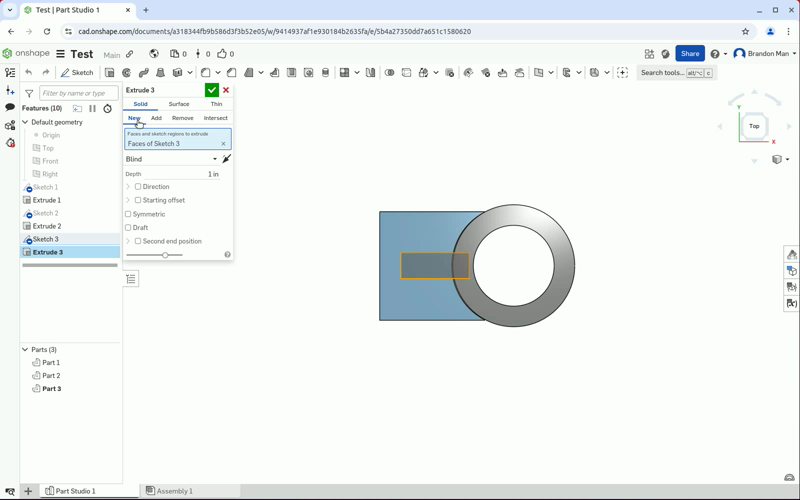
click(137, 120)
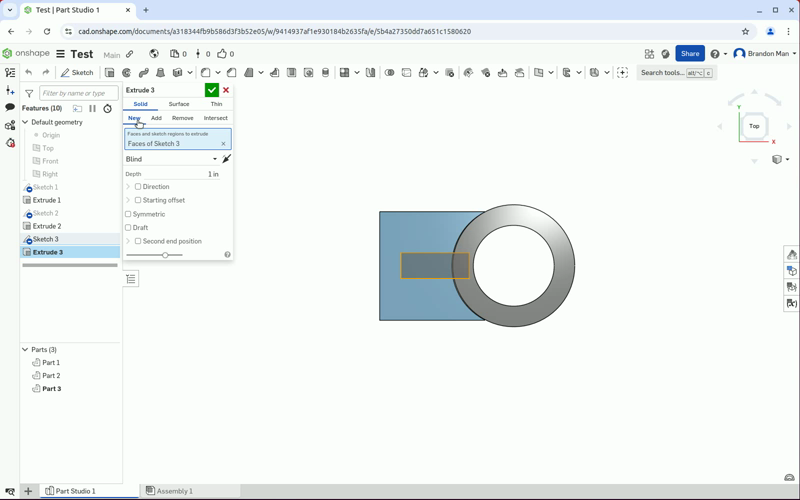
key(tab, 4)
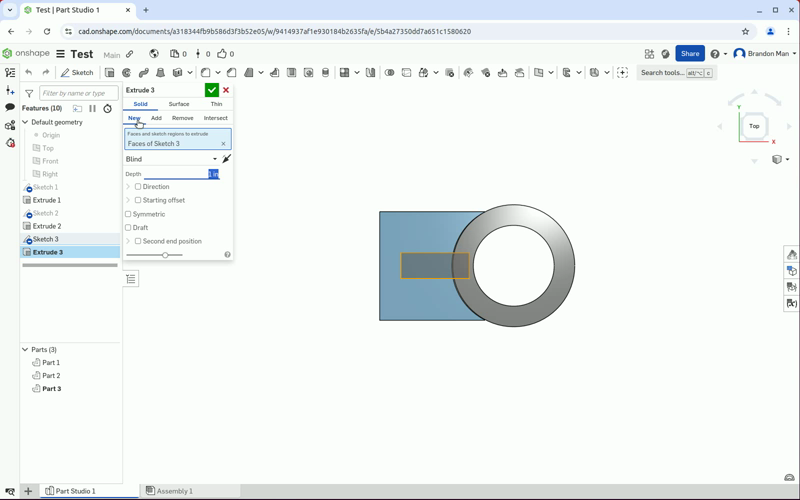
text(8.425)
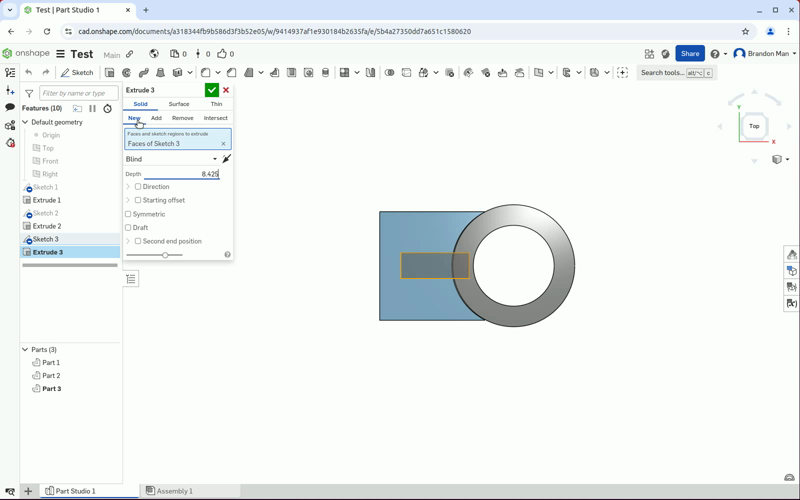
key(enter)
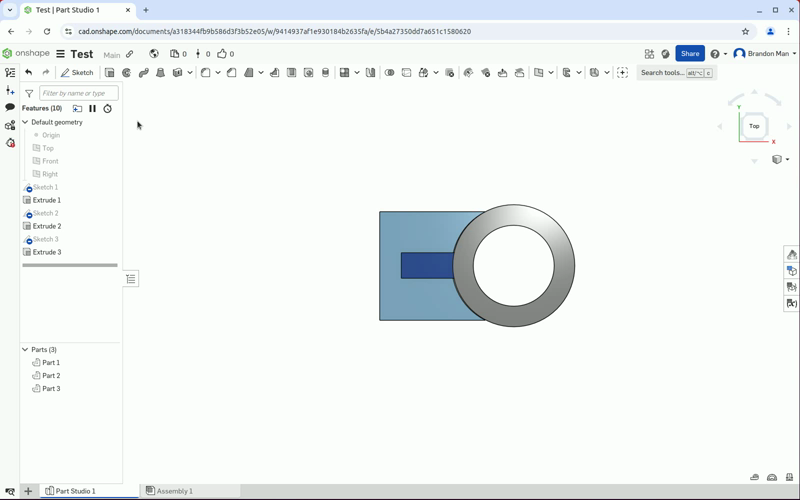
key(shift+h)
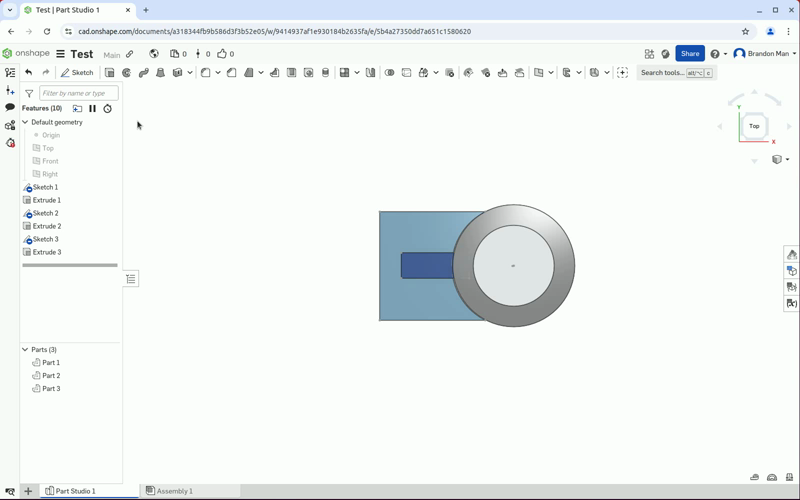
key(shift+h)
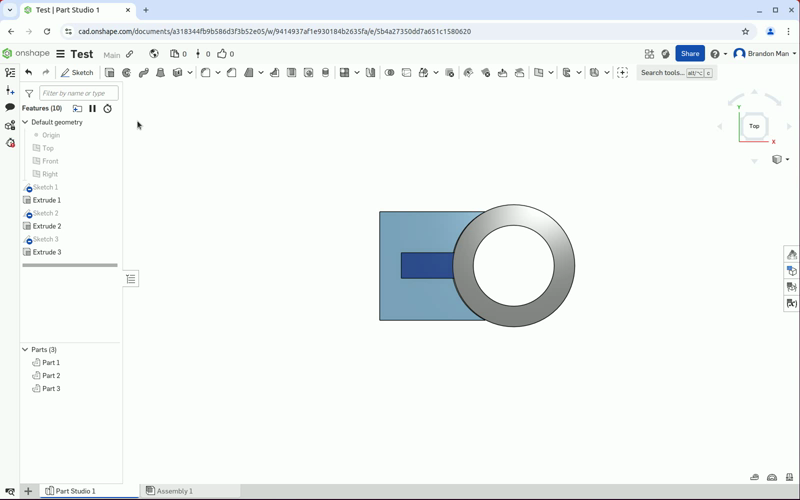
mouse_move(73, 189)
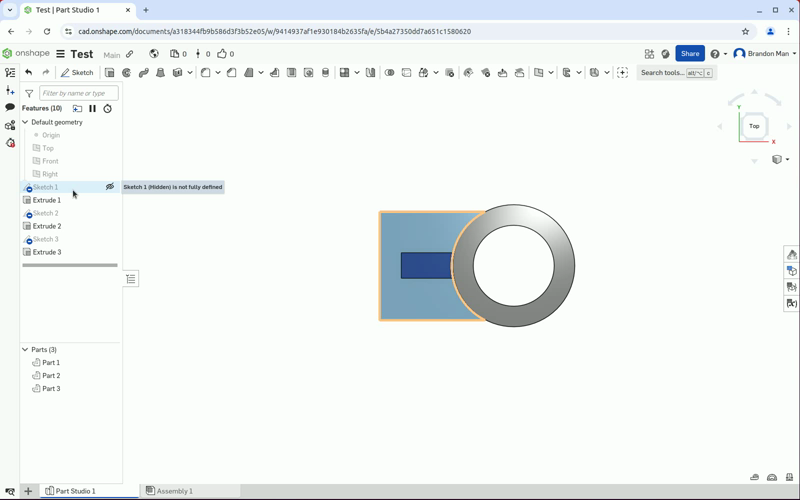
click(73, 189)
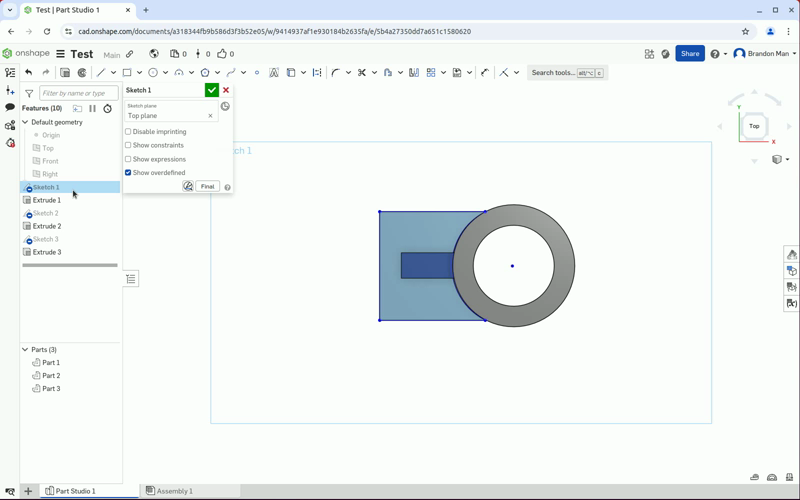
mouse_move(229, 92)
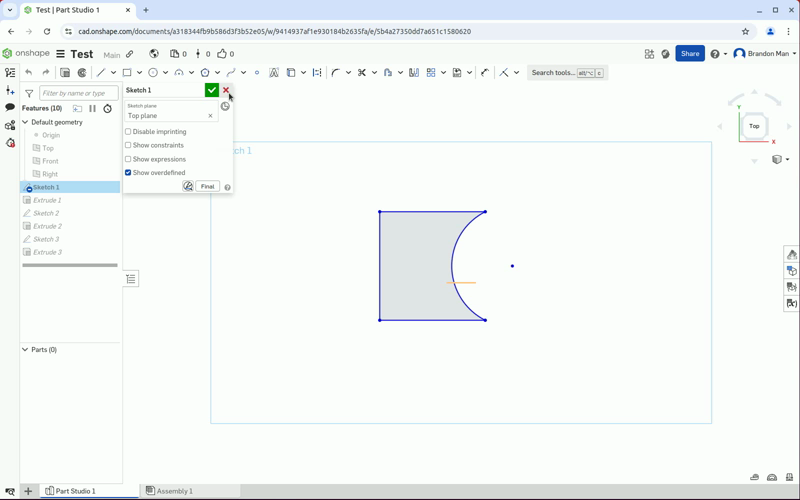
click(229, 92)
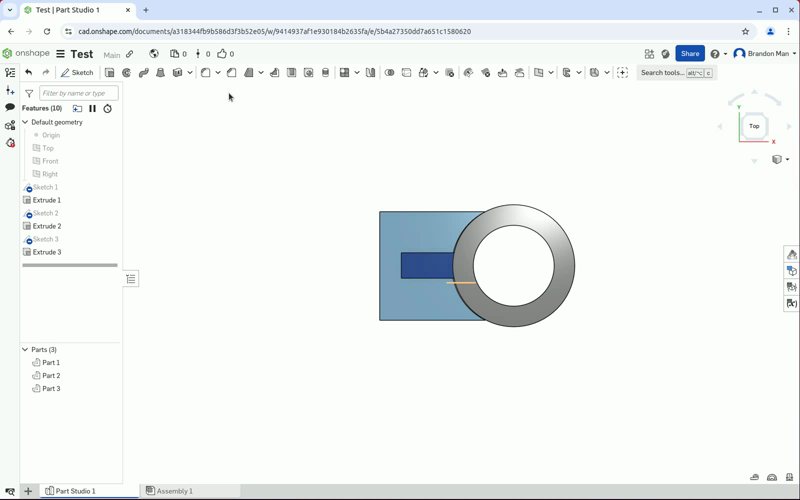
mouse_move(73, 352)
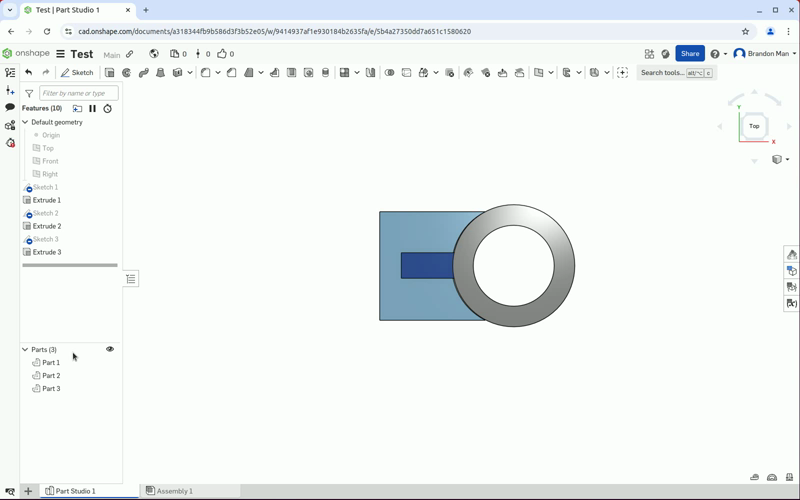
key(y)
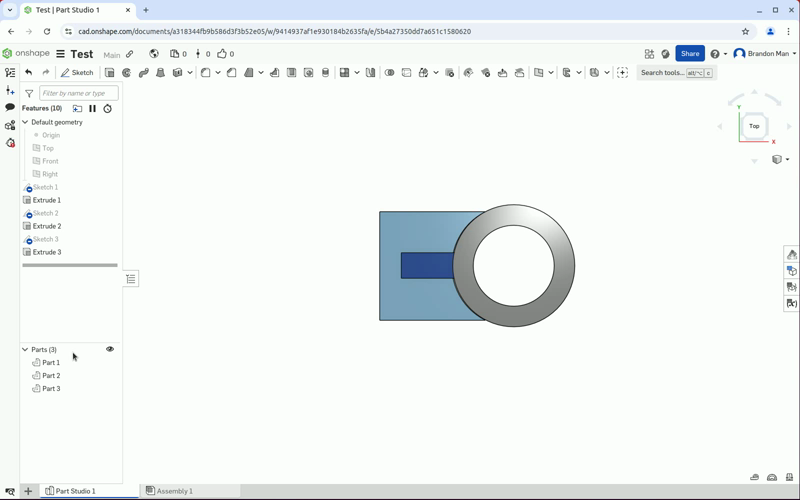
key(shift+p)
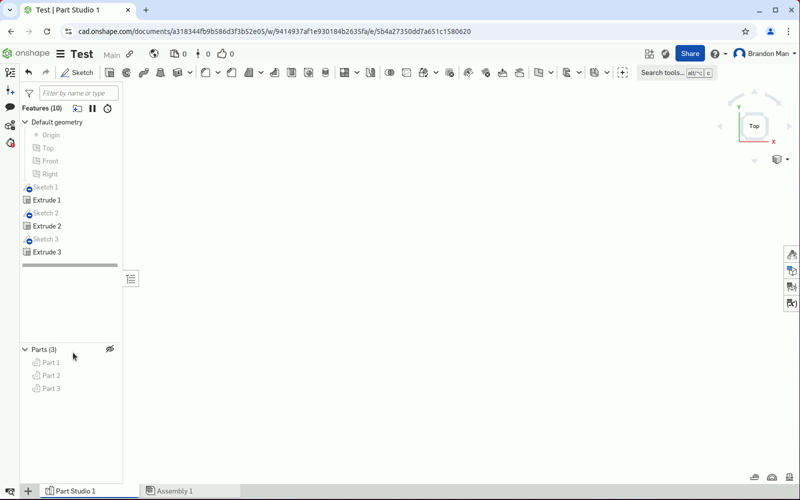
key(space)
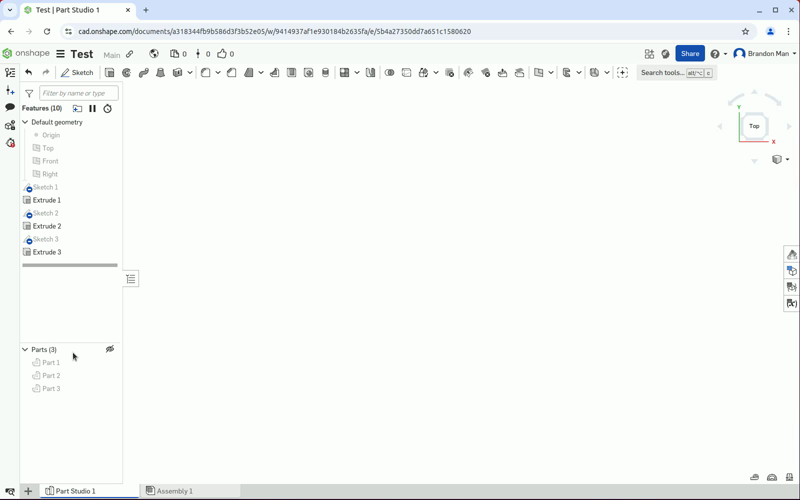
key_down(shift)
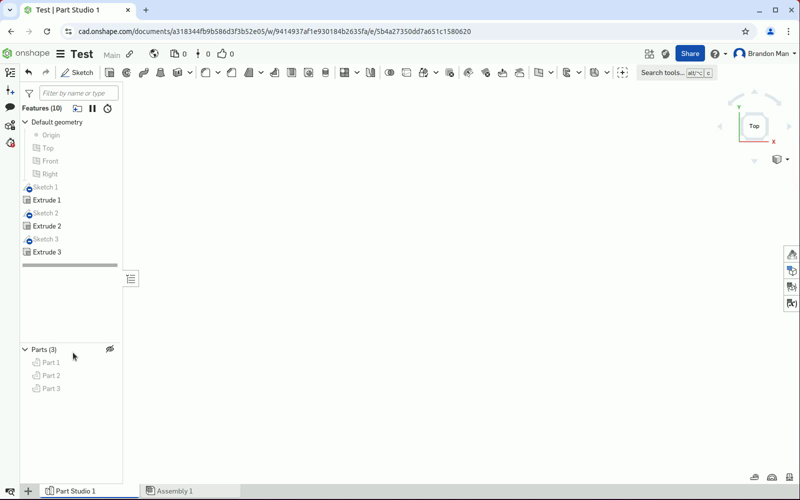
key(up)
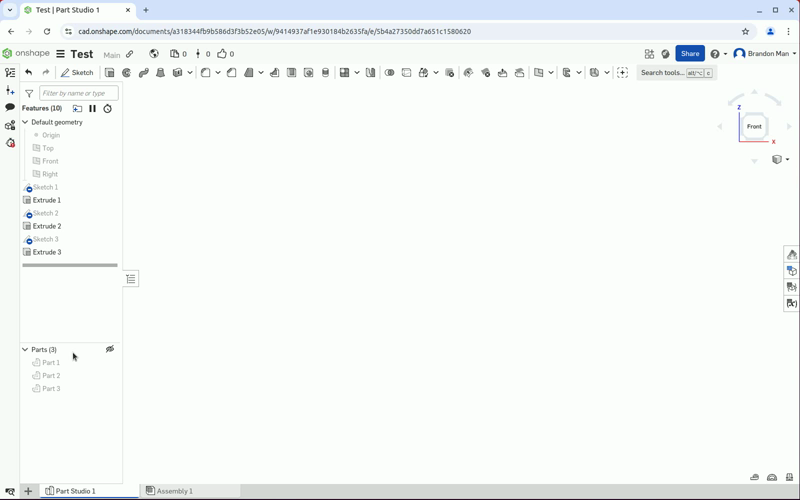
key_up(shift)
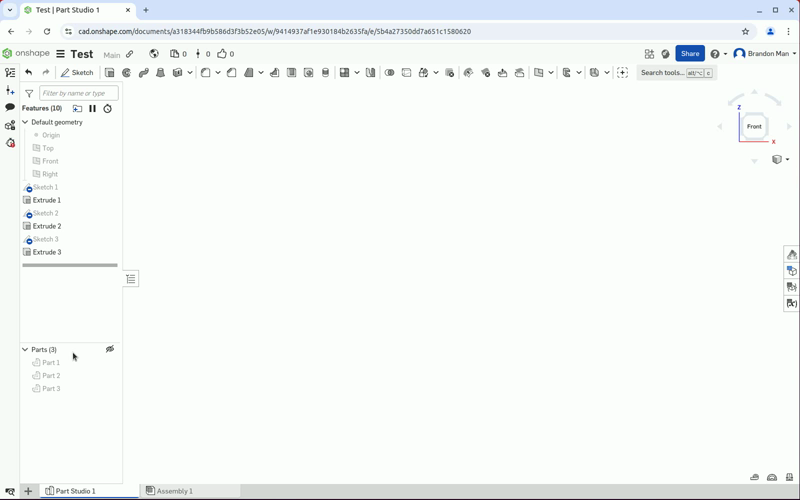
mouse_move(73, 352)
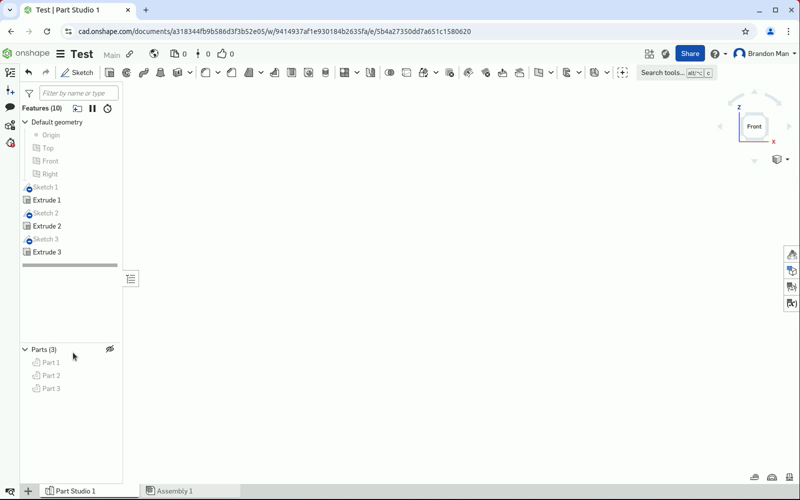
key(shift+y)
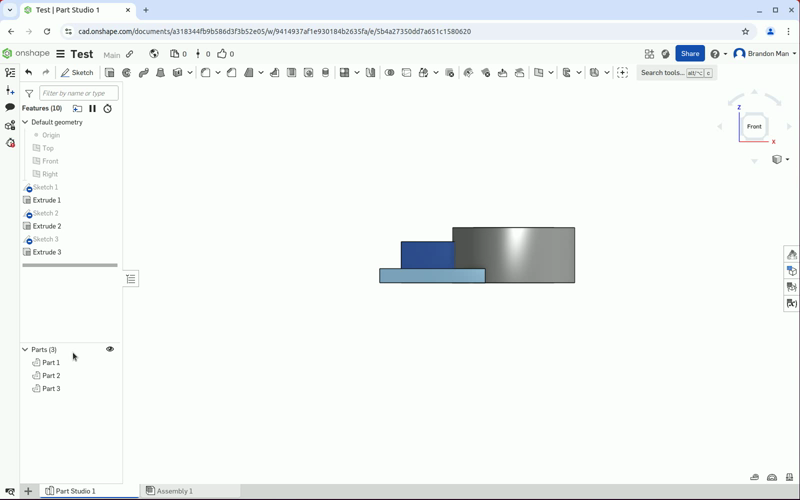
mouse_move(541, 75)
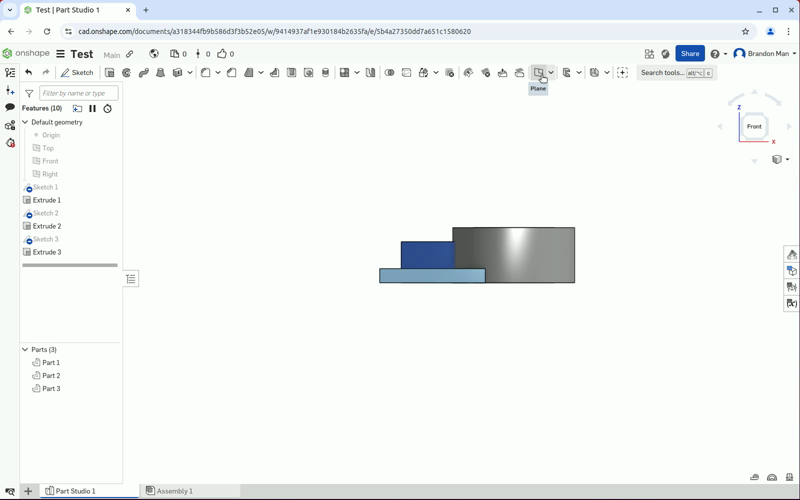
click(541, 75)
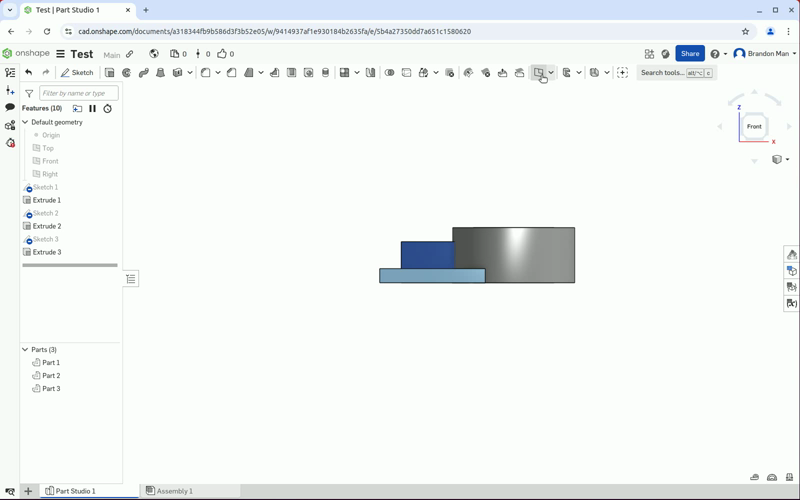
mouse_move(73, 163)
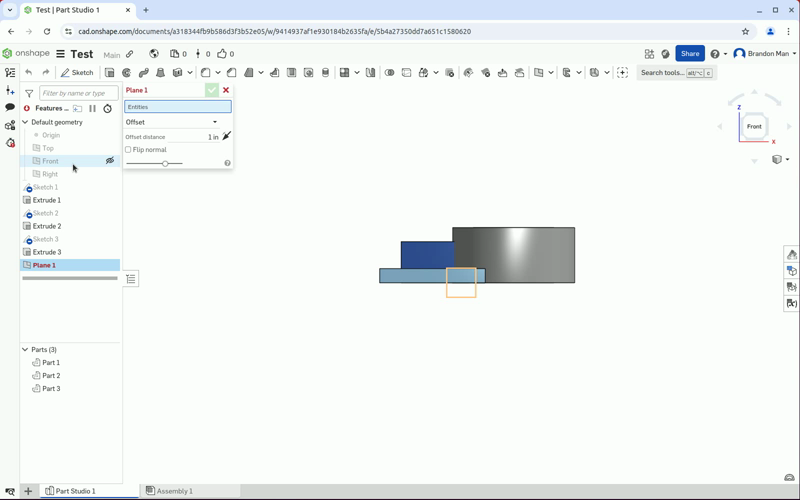
click(73, 163)
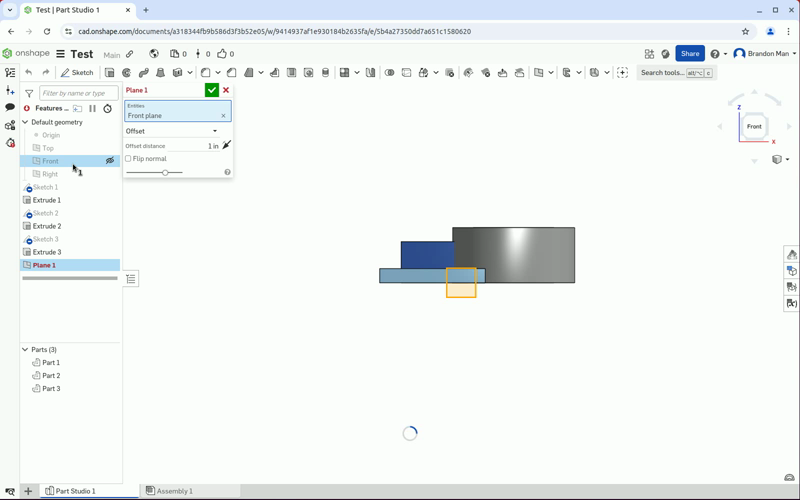
key(tab, 2)
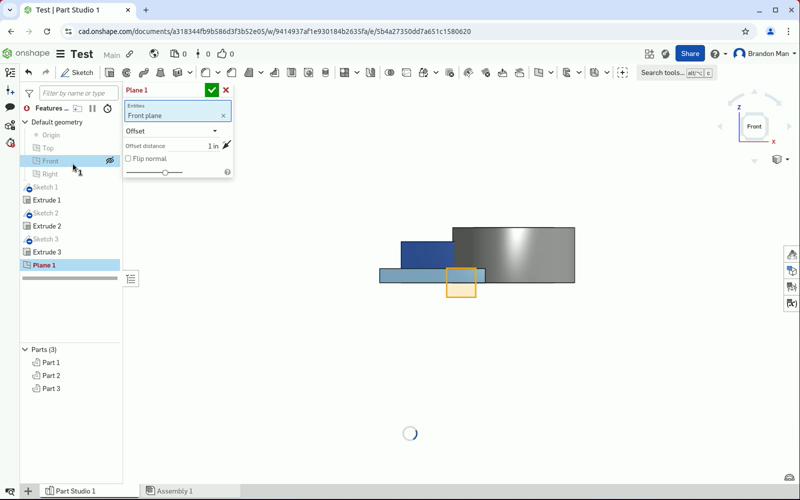
text(0.955)
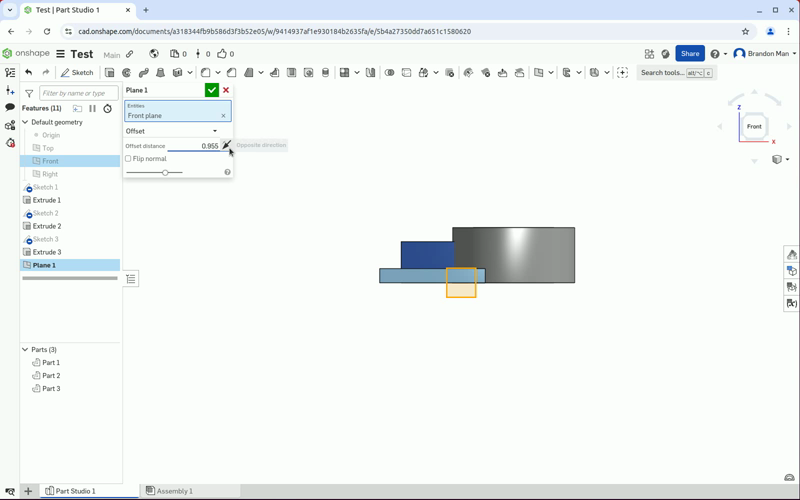
mouse_move(229, 147)
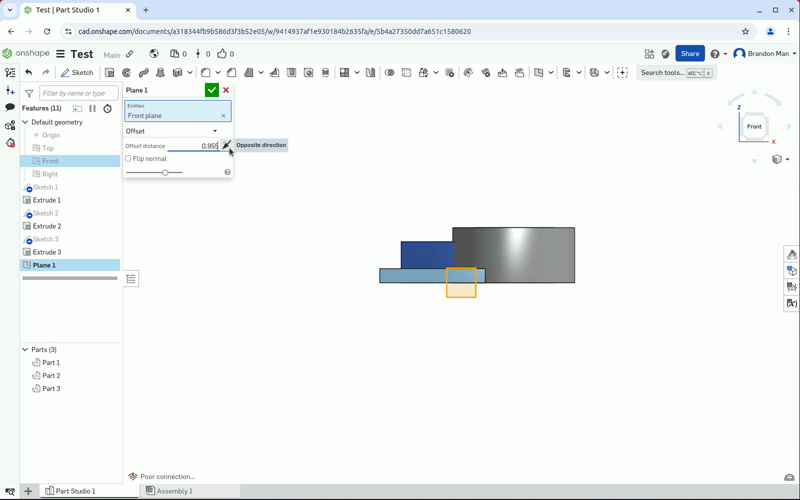
click(229, 147)
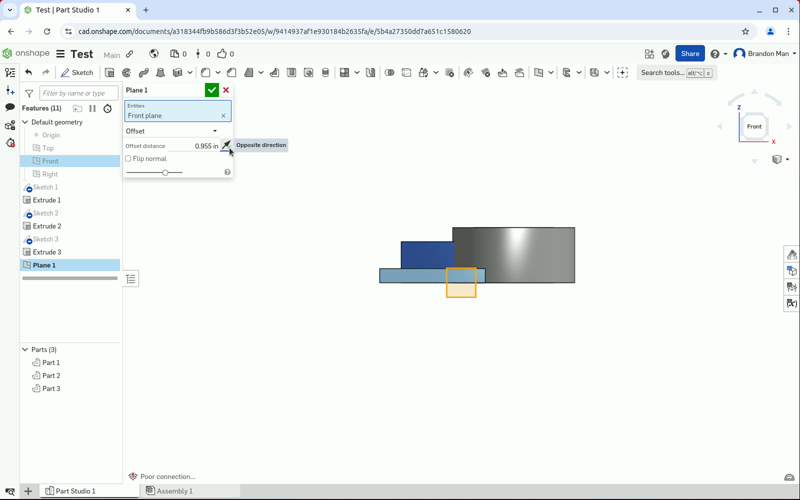
key(enter, 2)
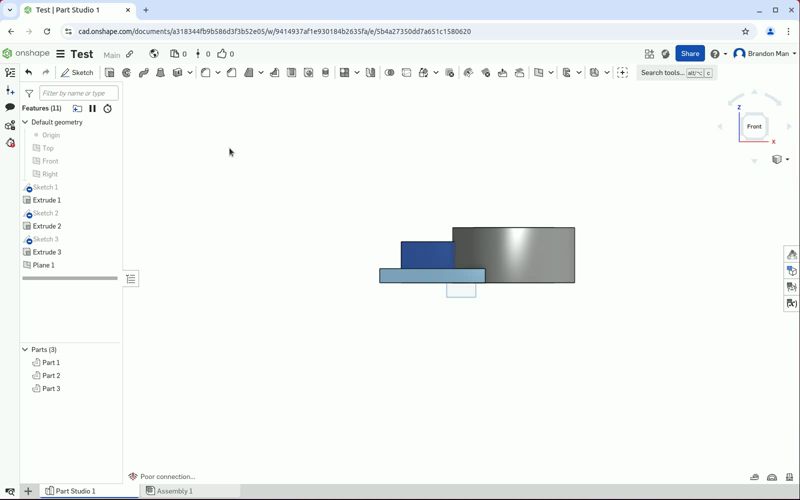
key(shift+s)
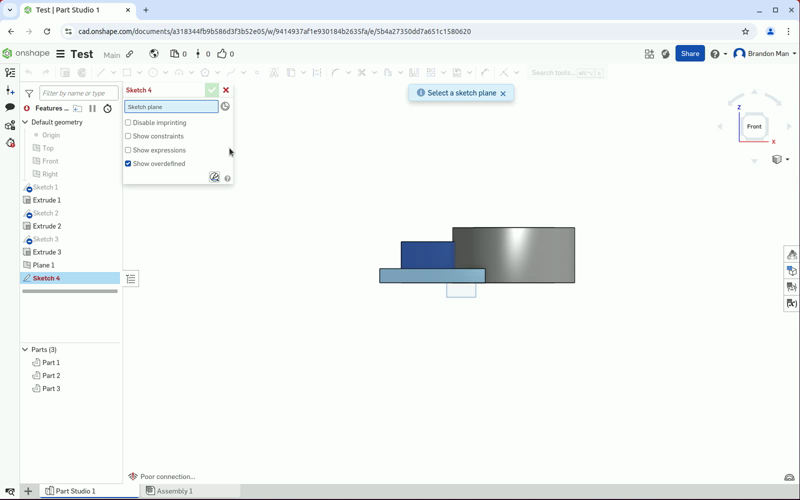
mouse_move(73, 267)
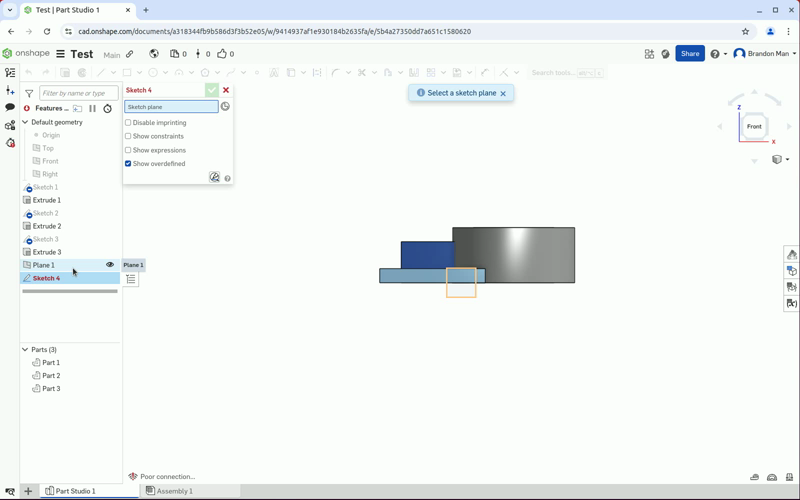
click(73, 267)
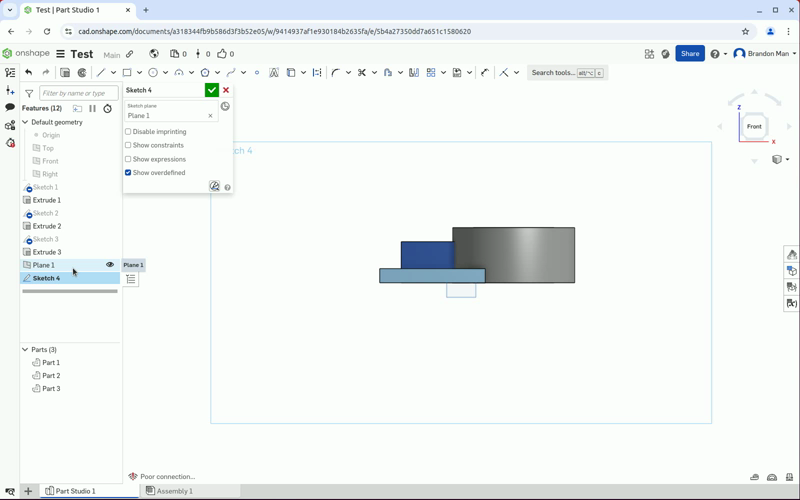
mouse_move(73, 352)
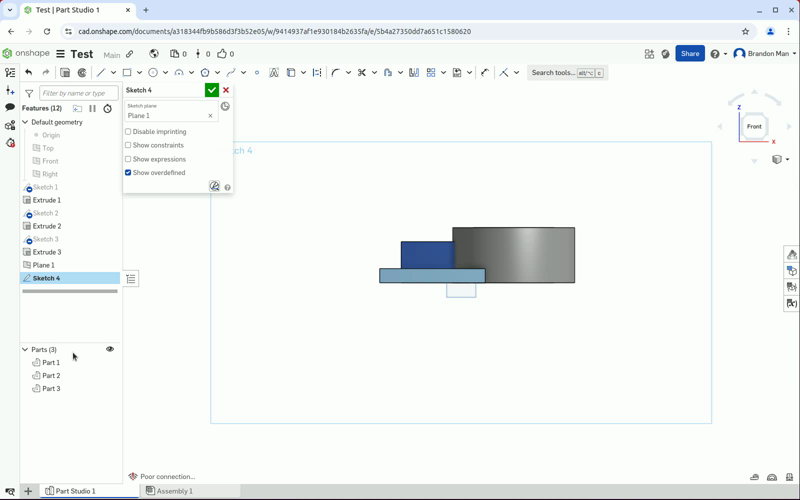
key(y)
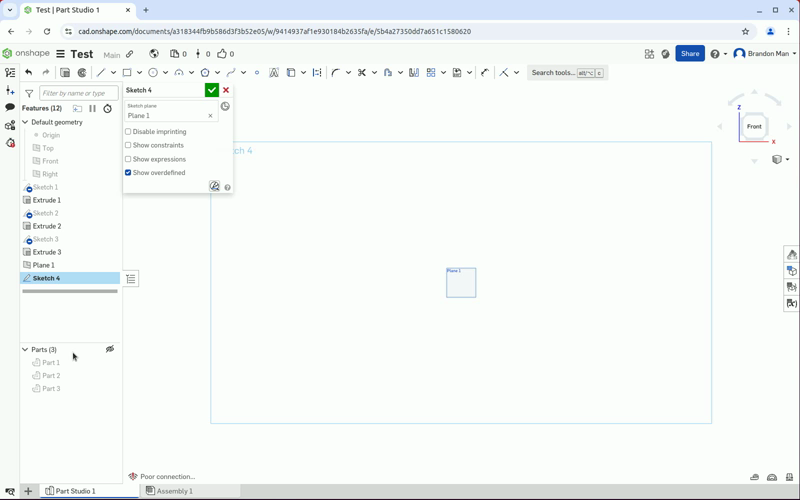
key(l)
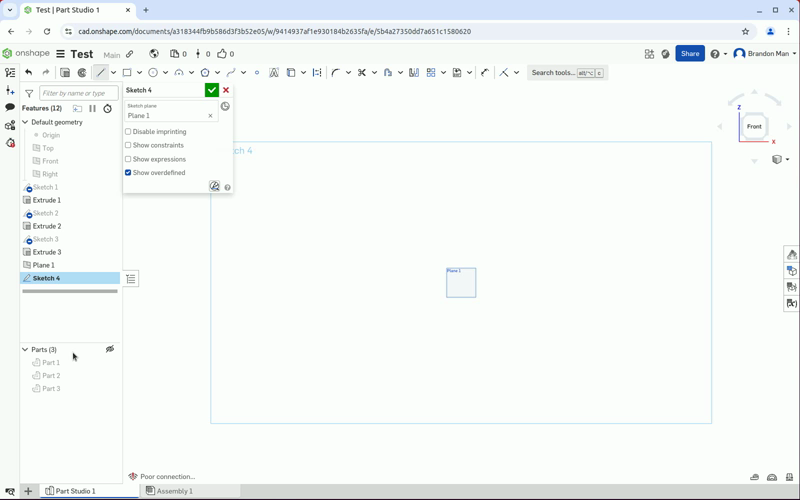
key_down(shift)
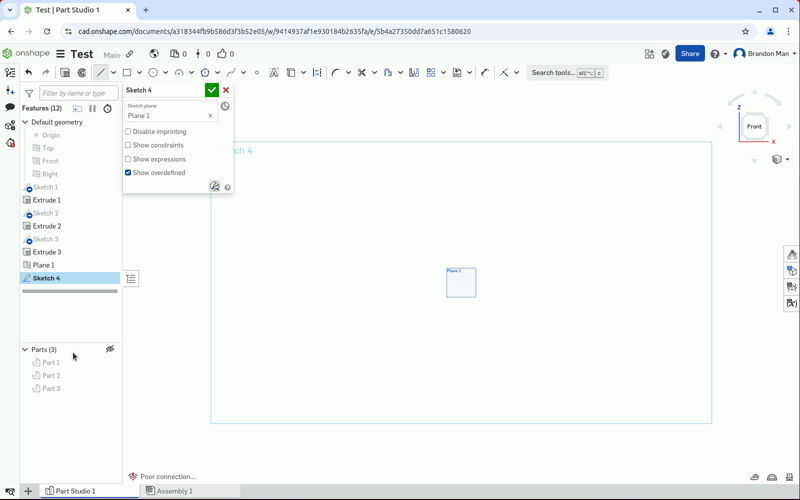
mouse_move(401, 268)
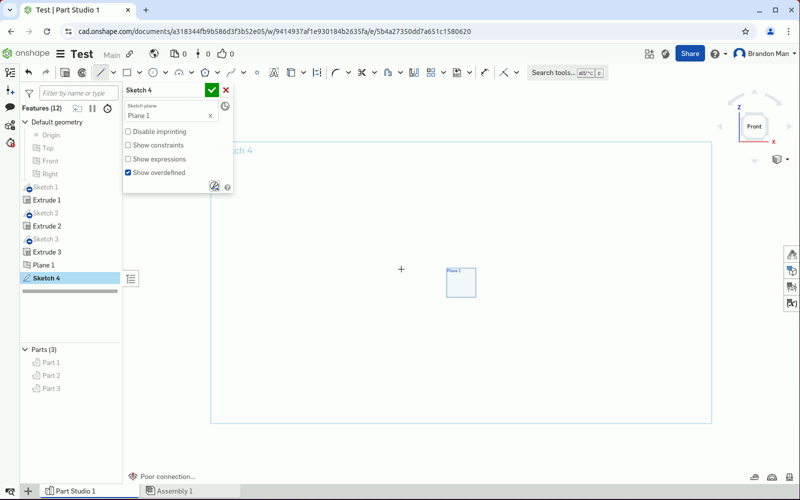
click(401, 268)
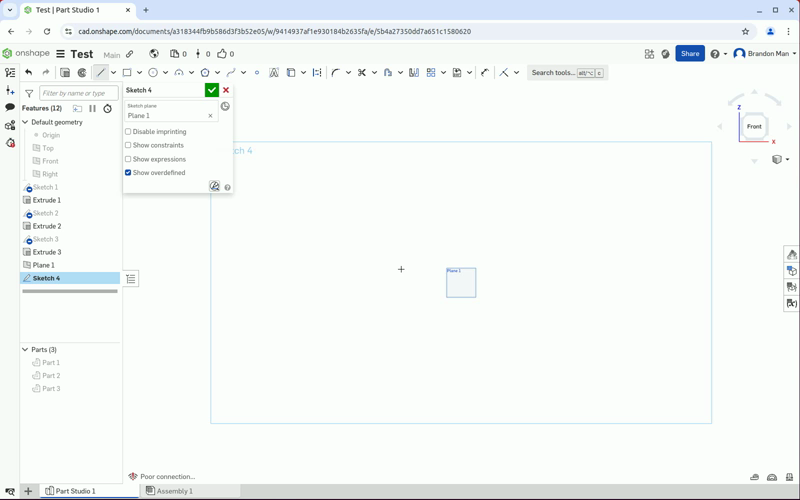
key_up(shift)
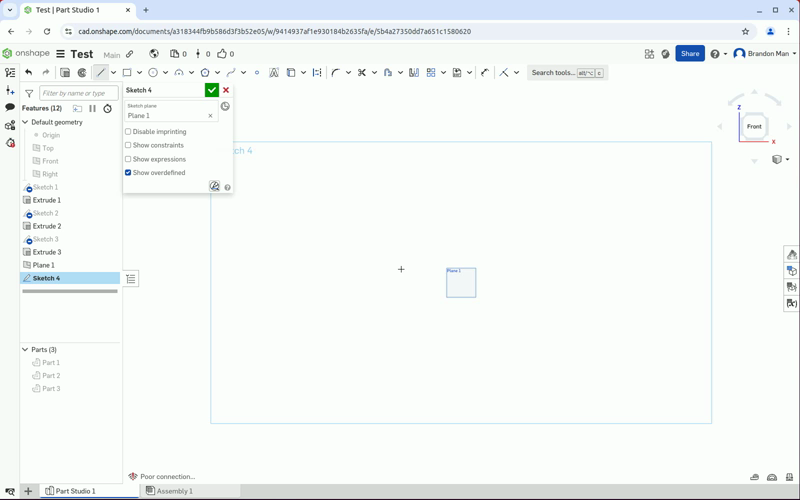
key_down(shift)
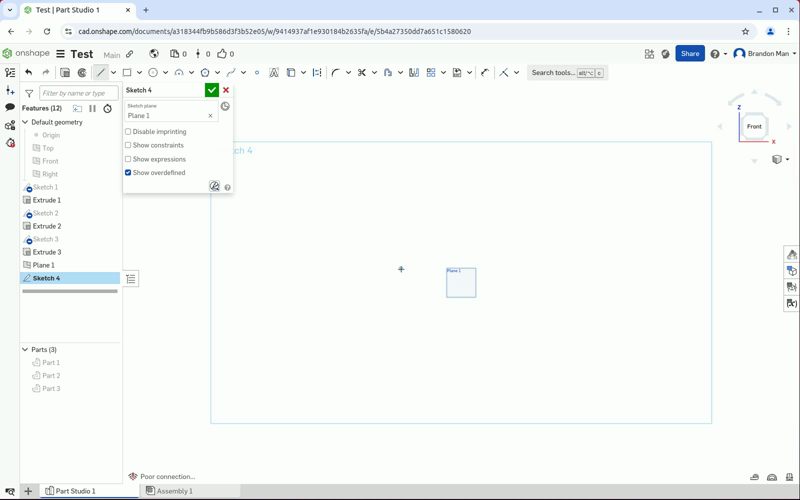
mouse_move(454, 240)
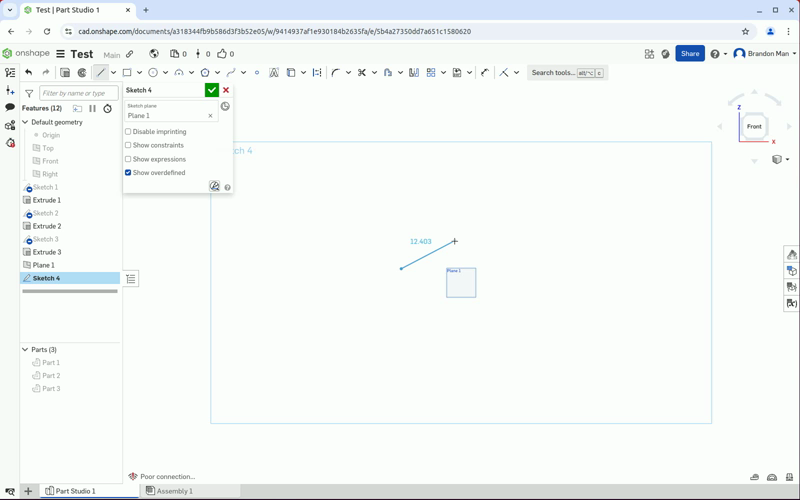
click(454, 240)
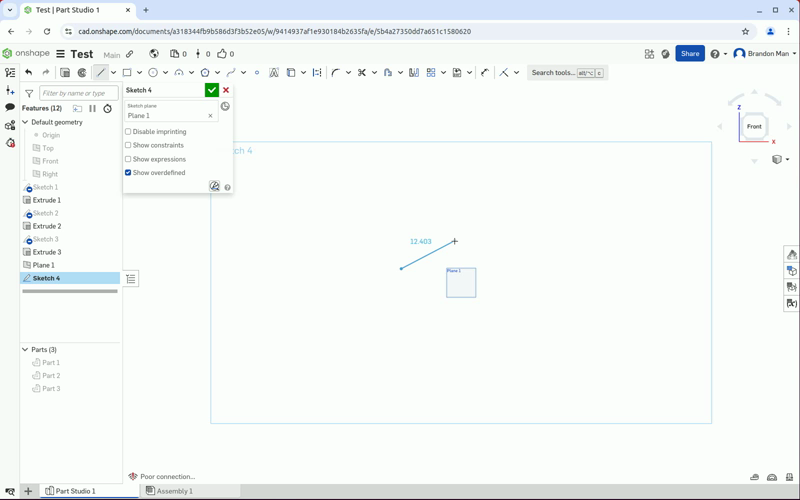
key_up(shift)
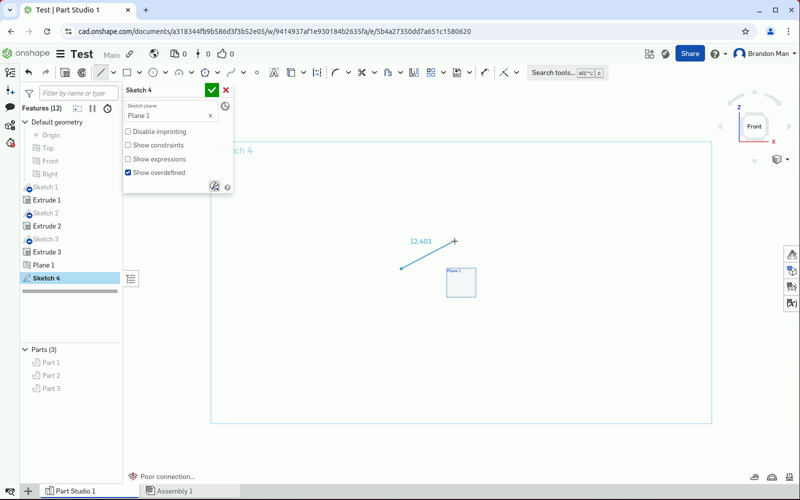
key_down(shift)
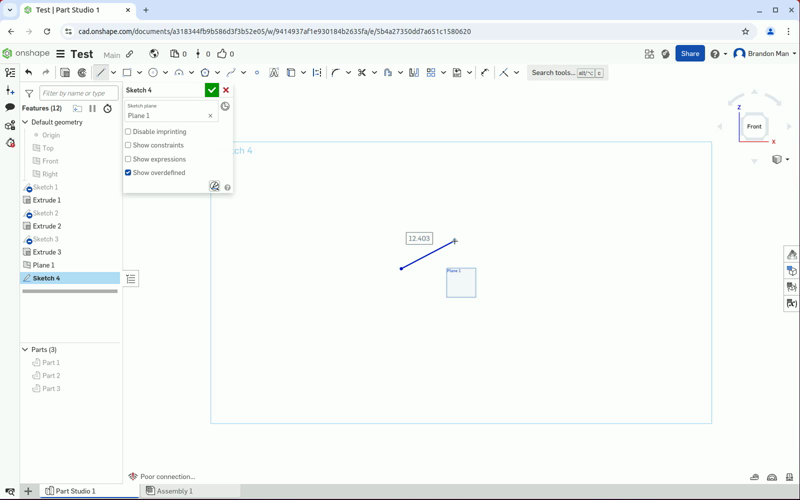
mouse_move(484, 240)
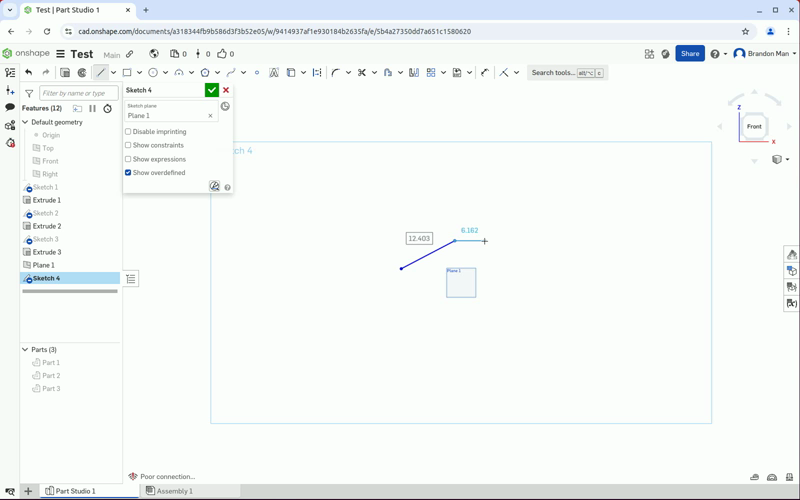
mouse_move(401, 240)
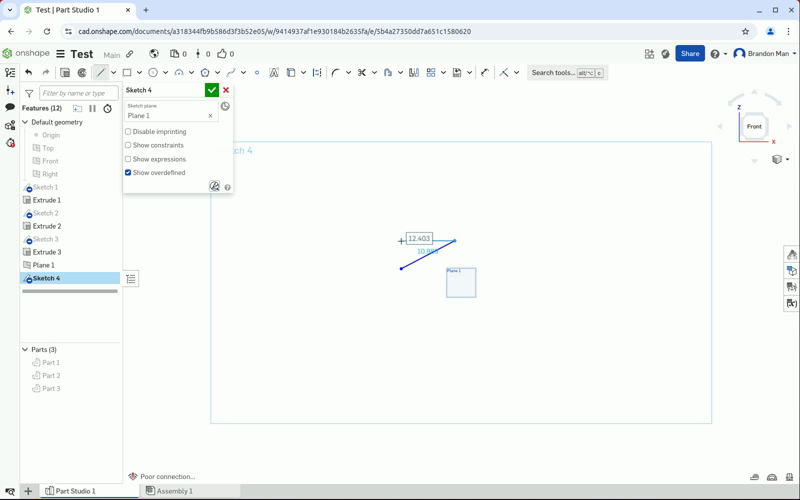
click(401, 240)
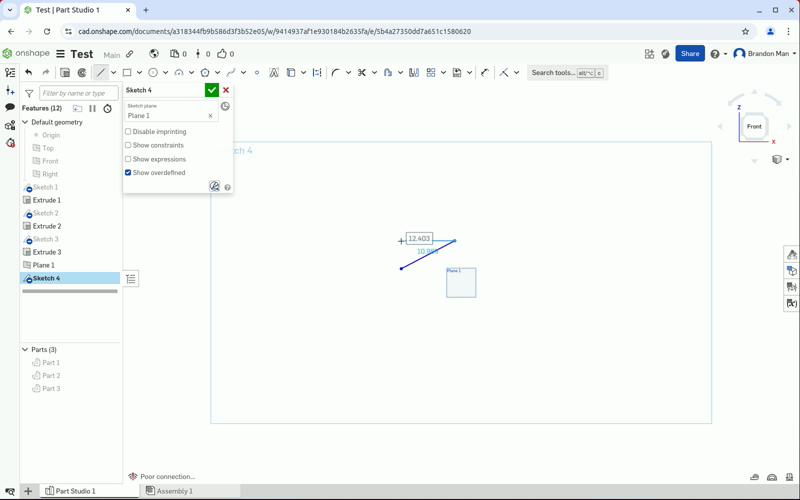
key_up(shift)
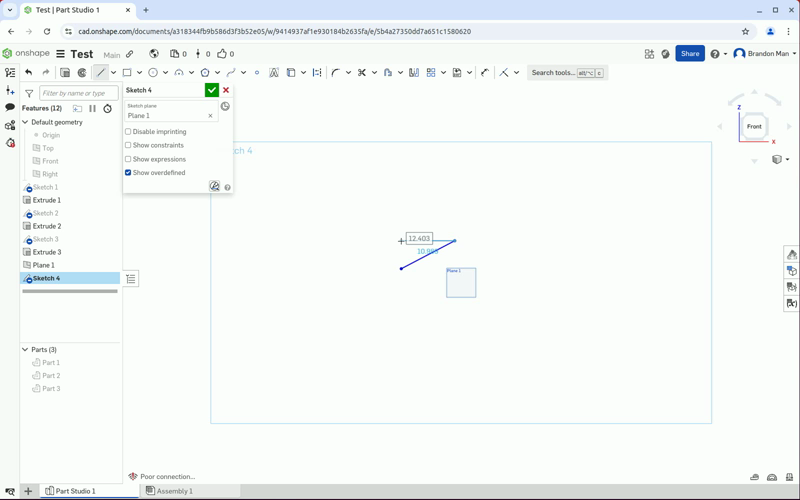
mouse_move(431, 240)
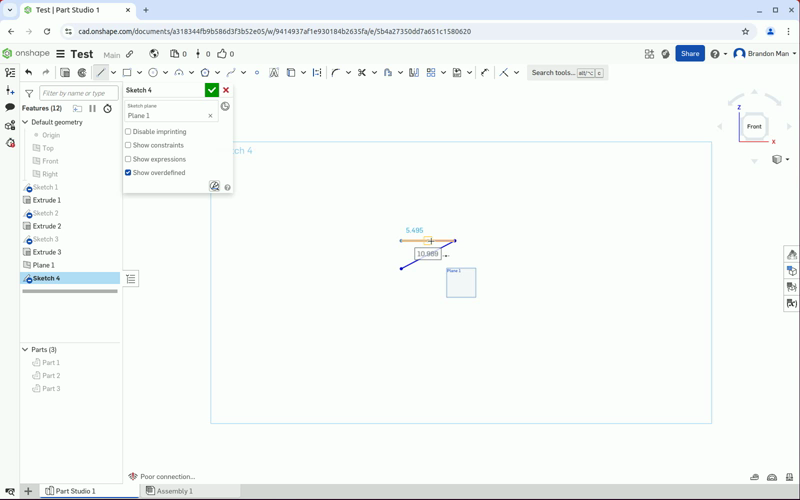
key_down(shift)
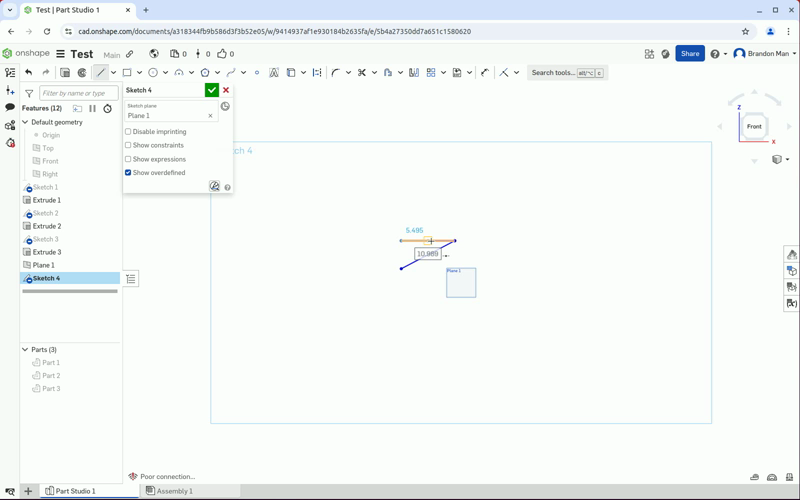
mouse_move(401, 268)
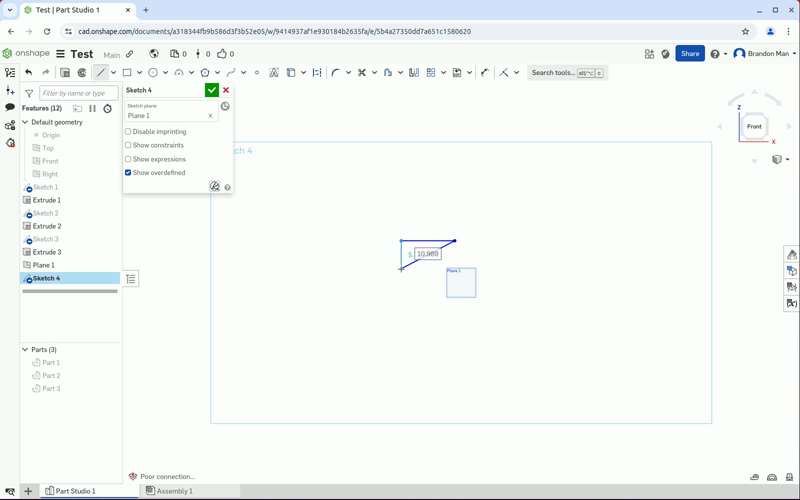
key_up(shift)
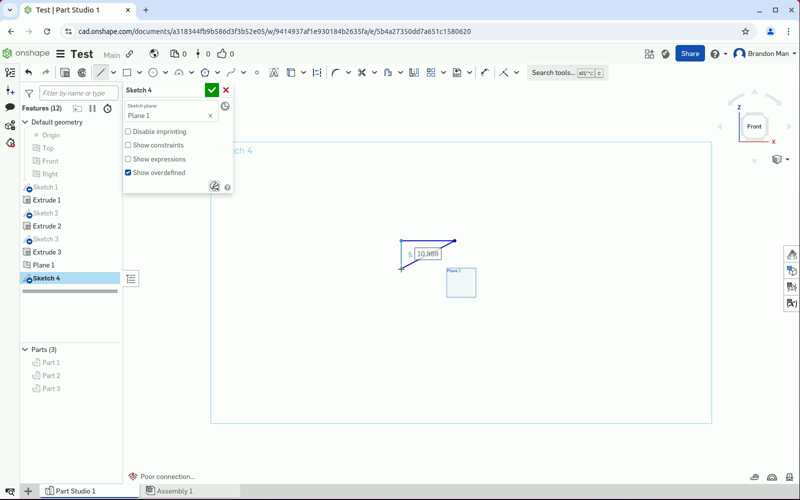
click(401, 268)
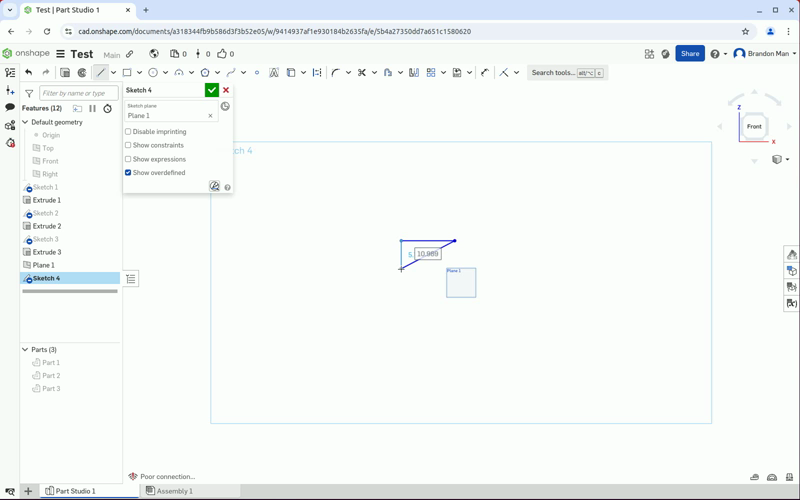
key(esc)
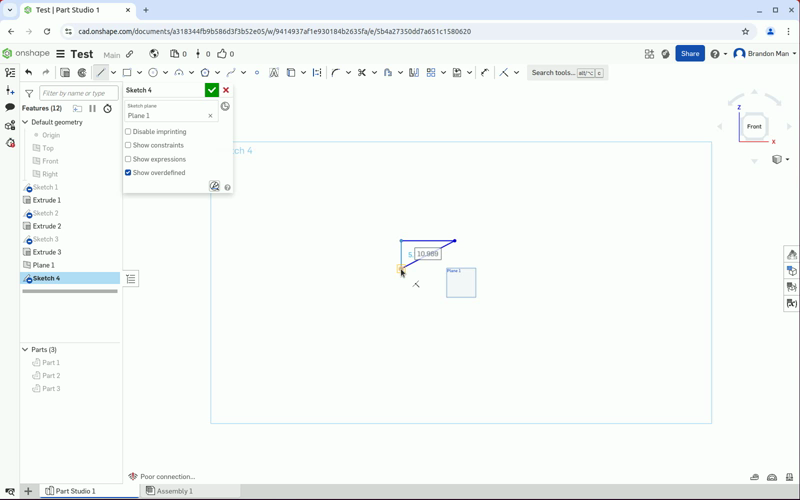
mouse_move(427, 253)
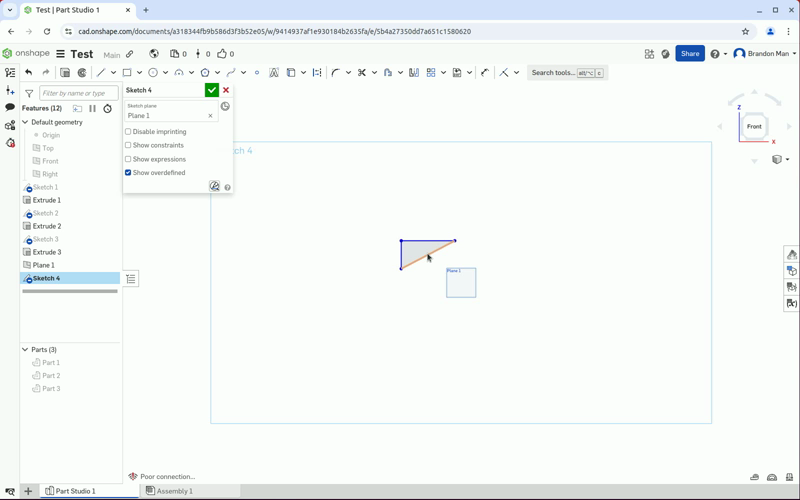
scroll(6)
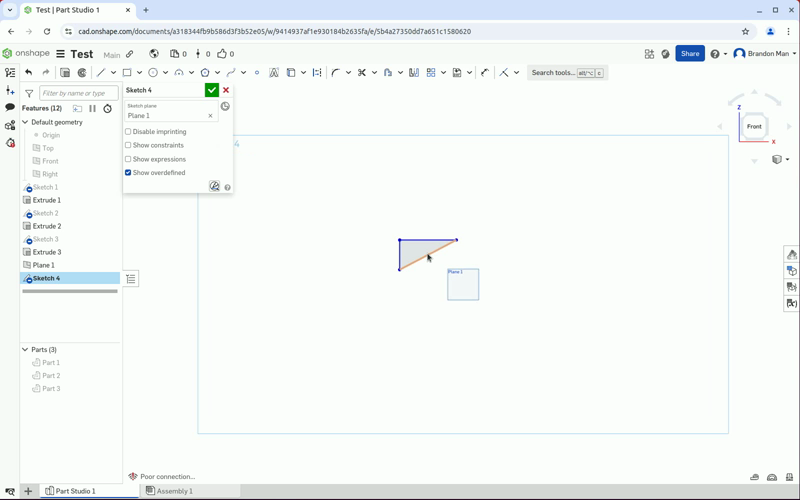
scroll(6)
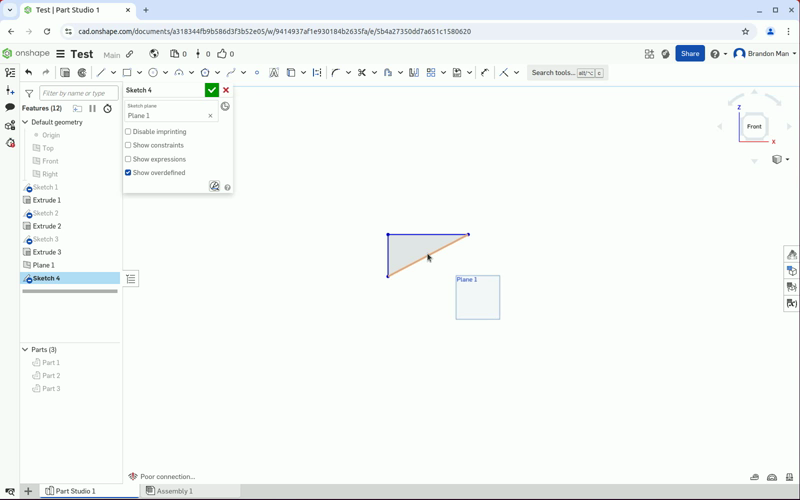
scroll(6)
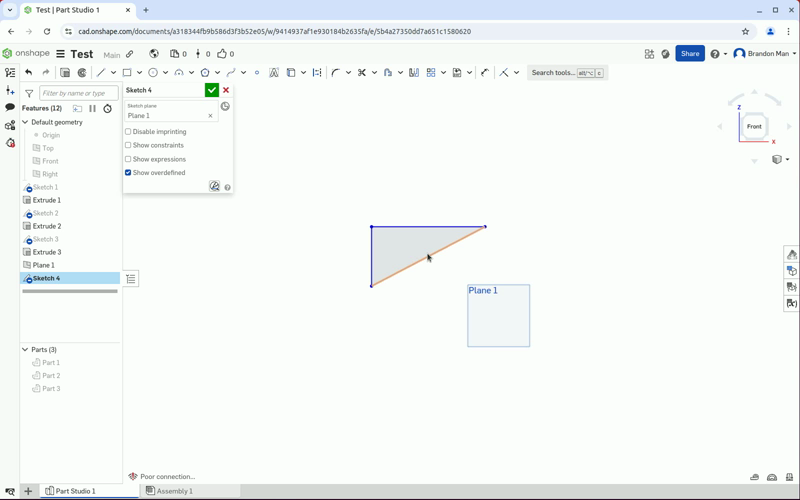
scroll(6)
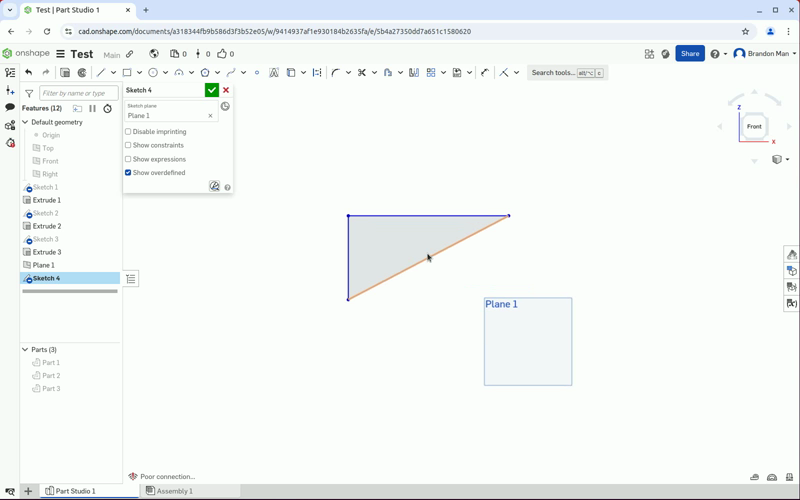
scroll(6)
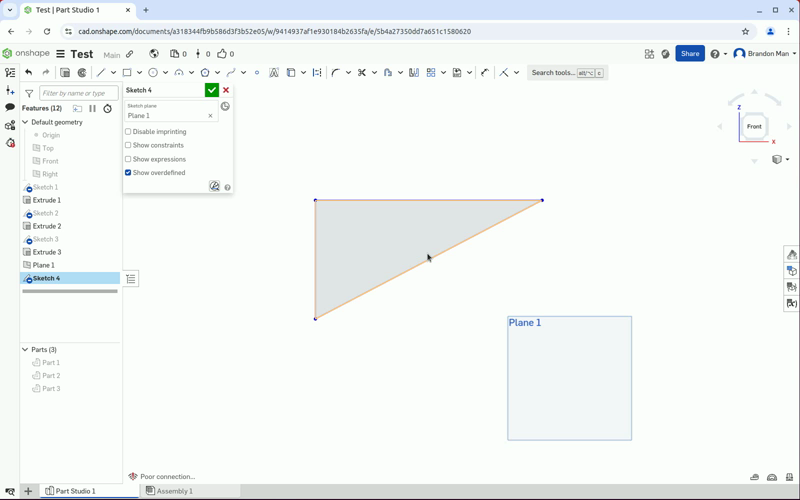
scroll(6)
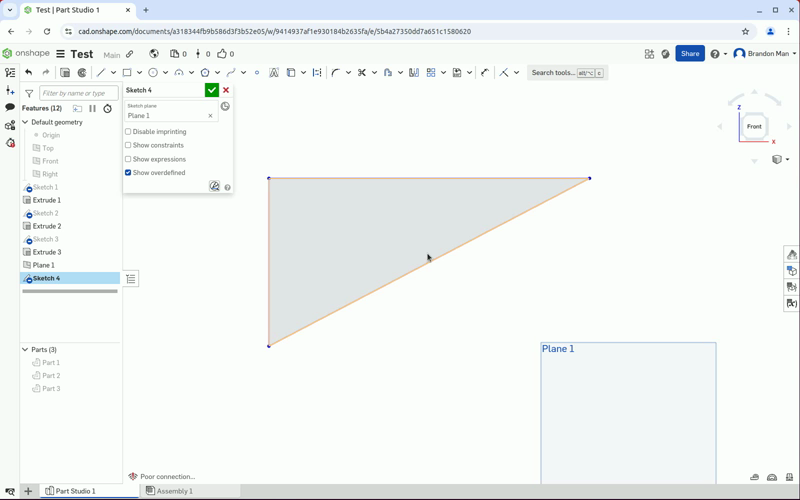
scroll(6)
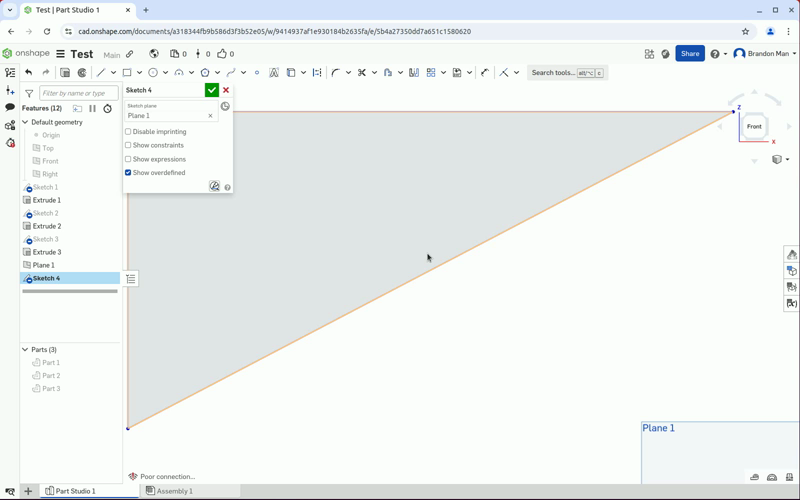
click(427, 253)
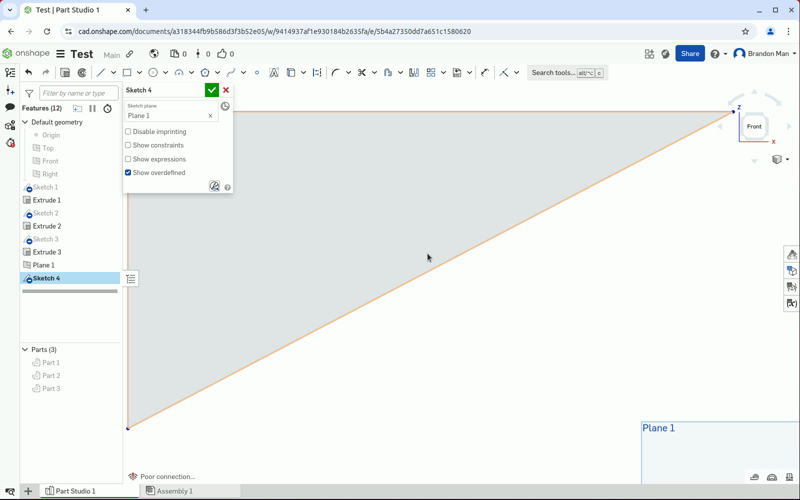
scroll(-6)
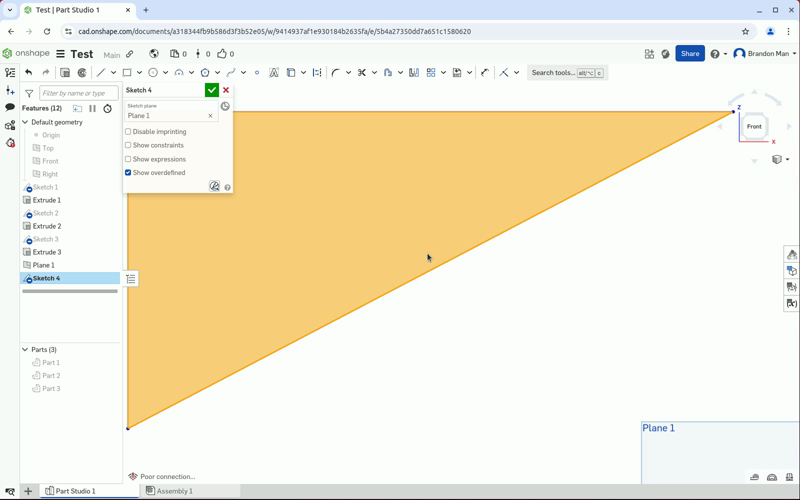
scroll(-6)
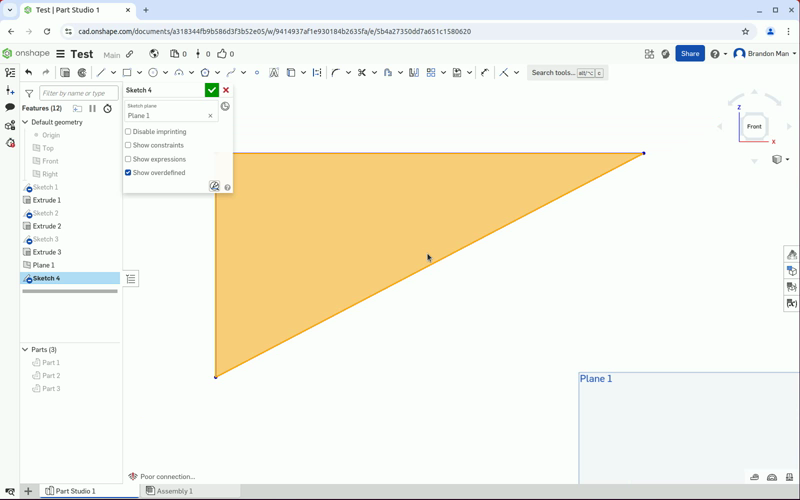
scroll(-6)
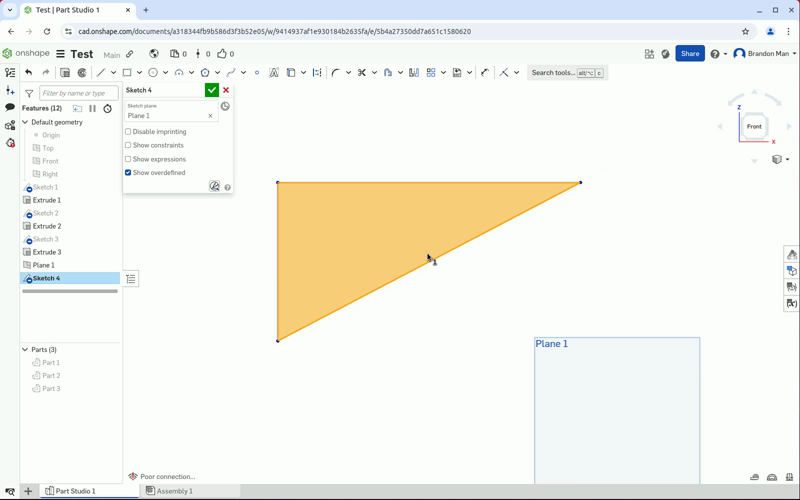
scroll(-6)
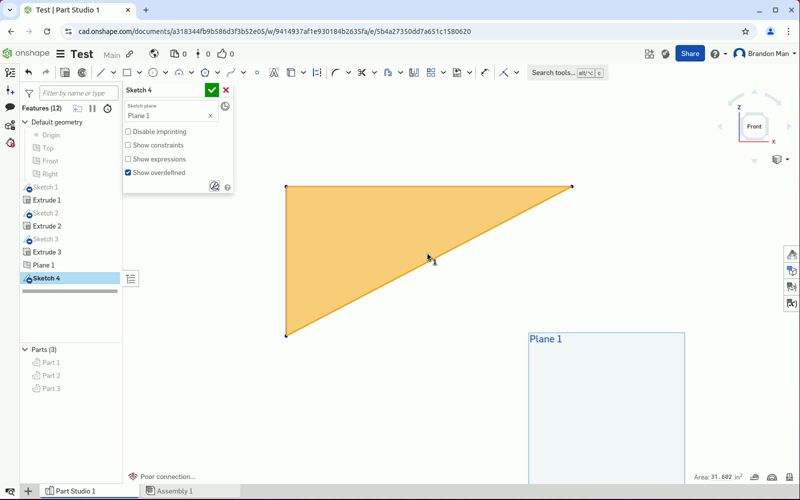
scroll(-6)
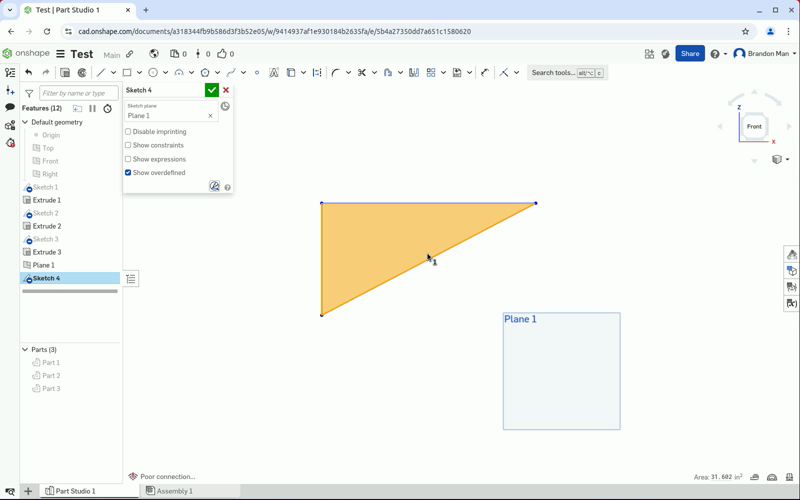
scroll(-6)
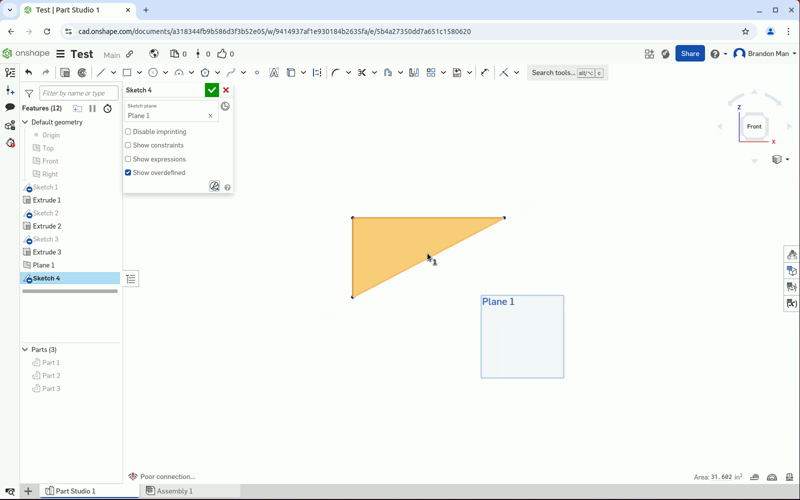
scroll(-6)
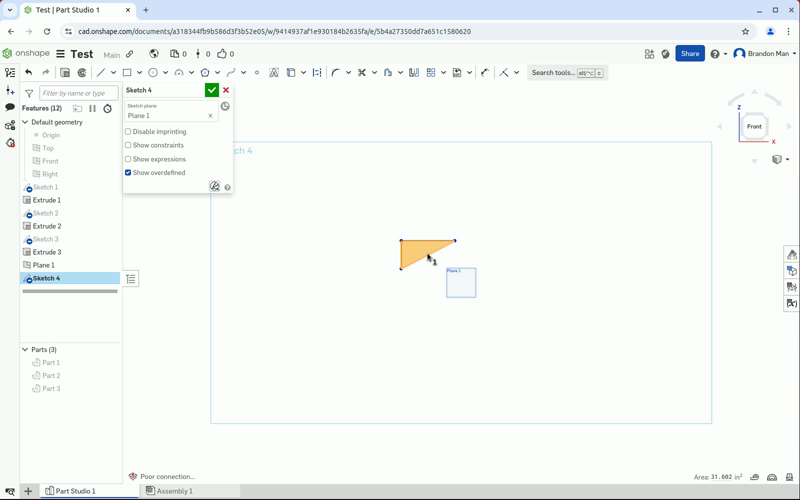
mouse_move(73, 352)
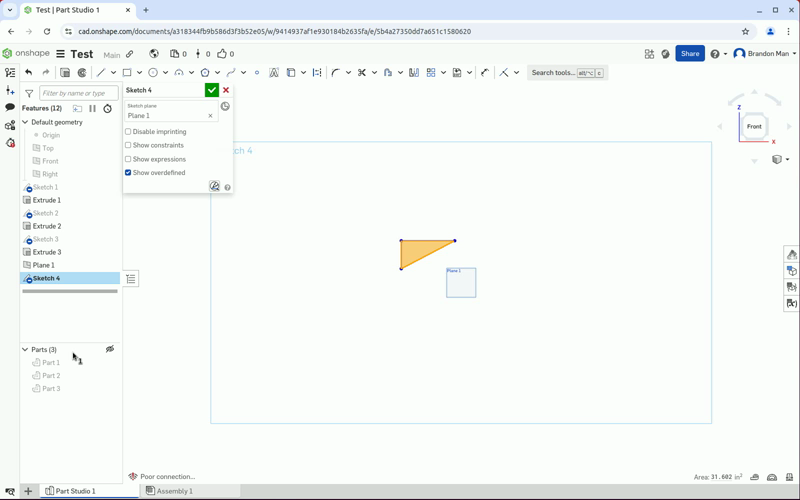
key(shift+y)
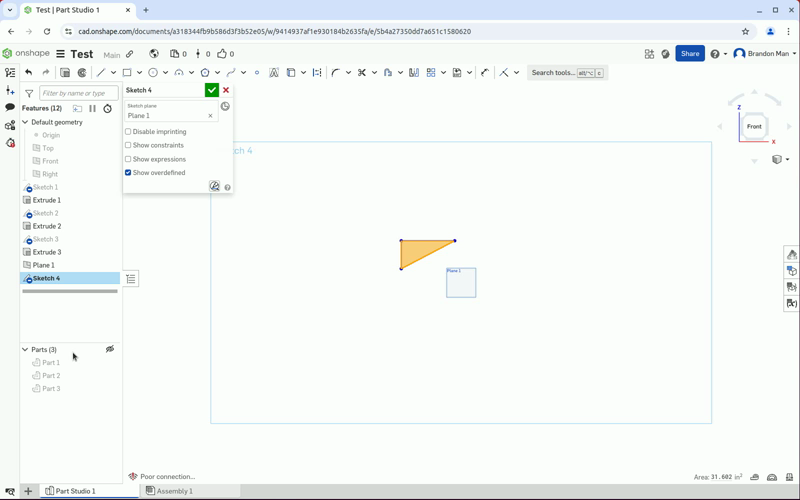
key(shift+e)
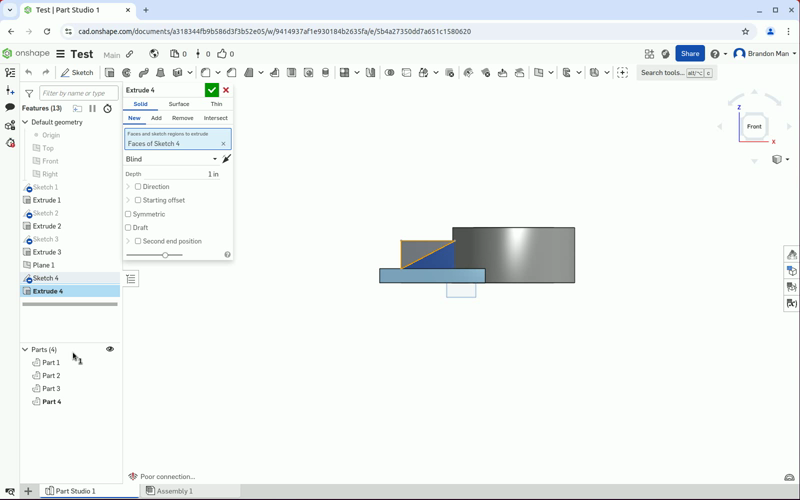
mouse_move(143, 106)
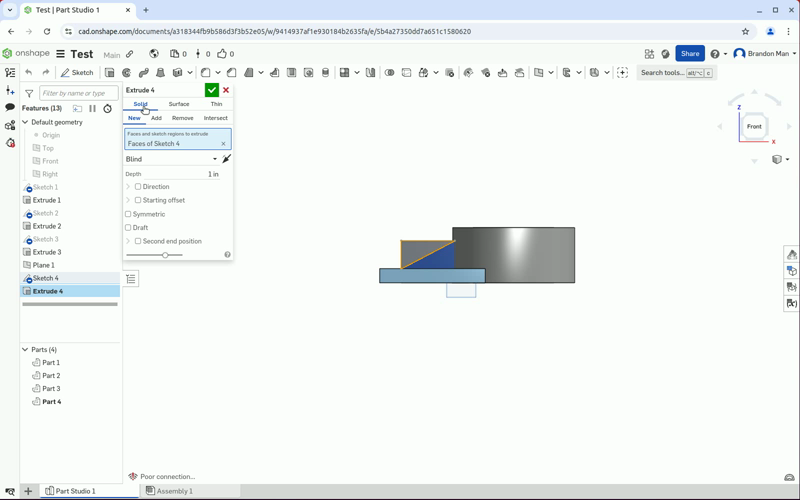
click(143, 106)
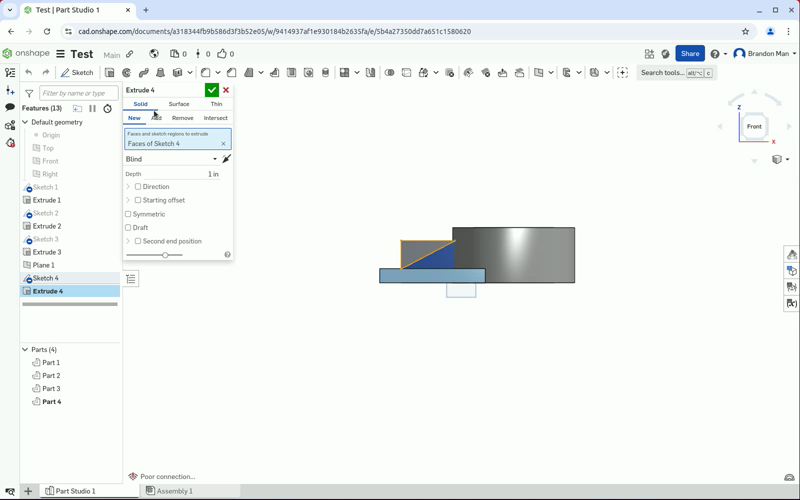
mouse_move(186, 120)
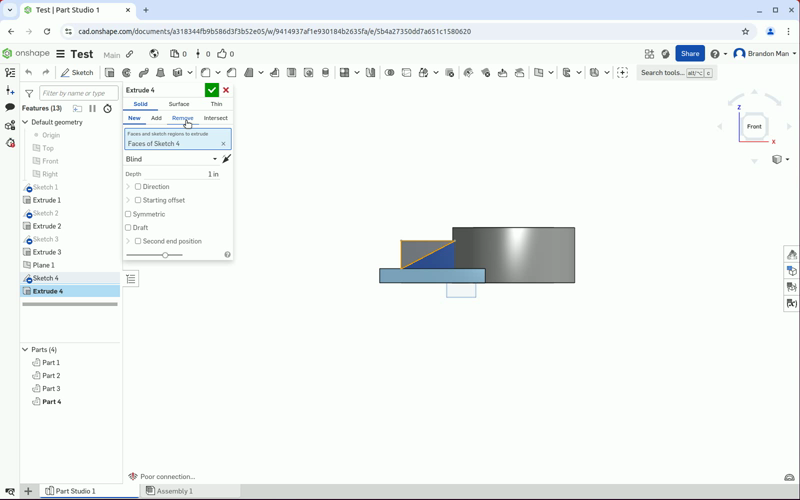
click(186, 120)
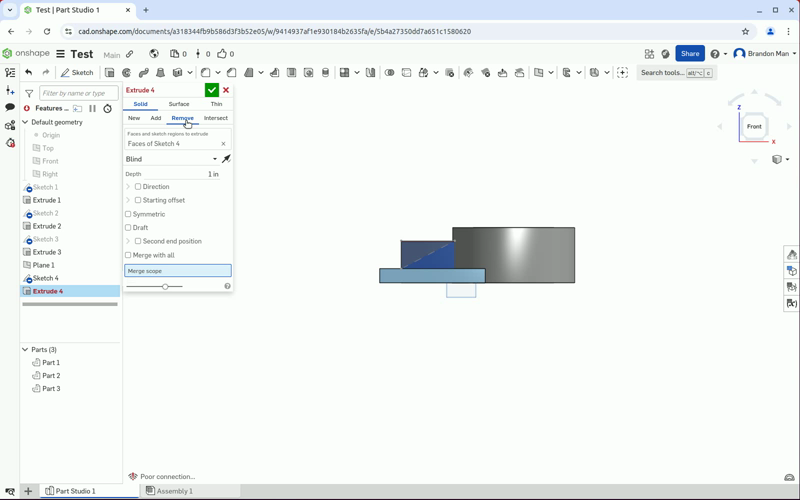
key(tab, 4)
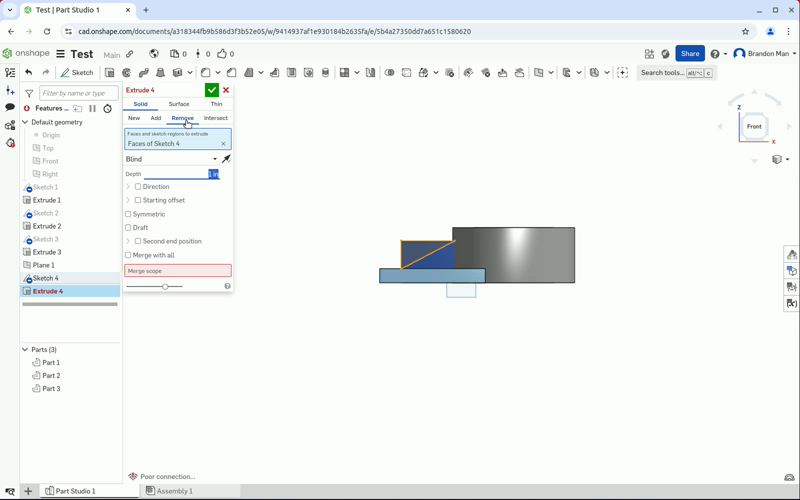
text(5.777)
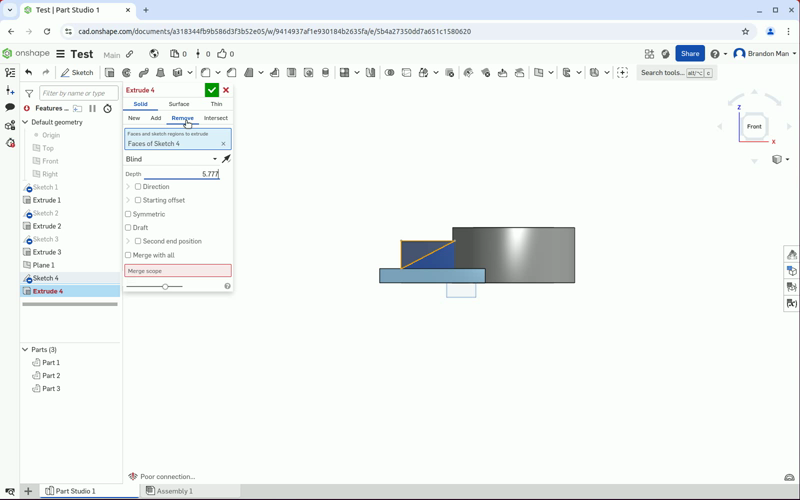
key(tab, 6)
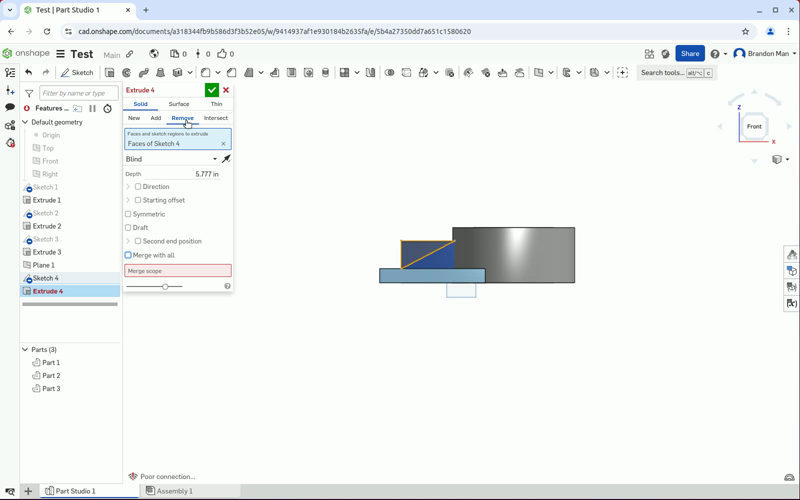
key(space)
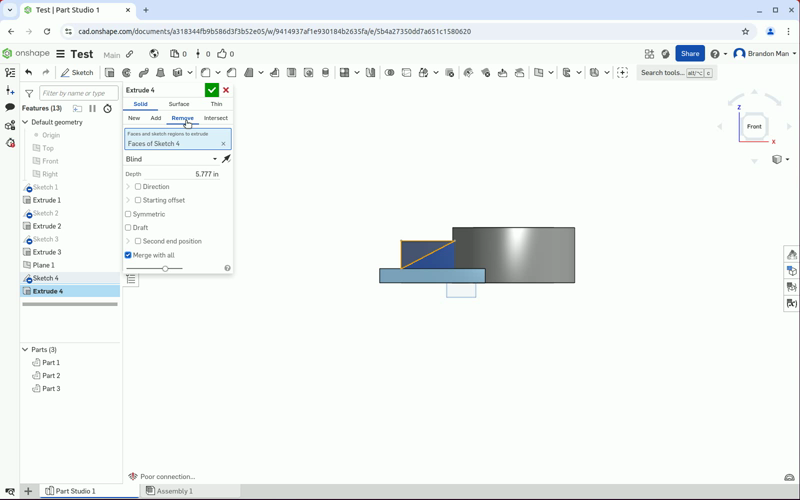
key(enter)
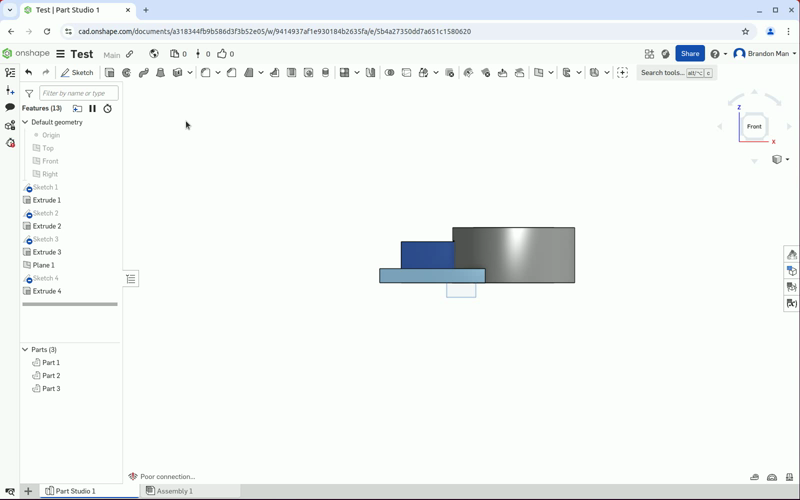
key(shift+h)
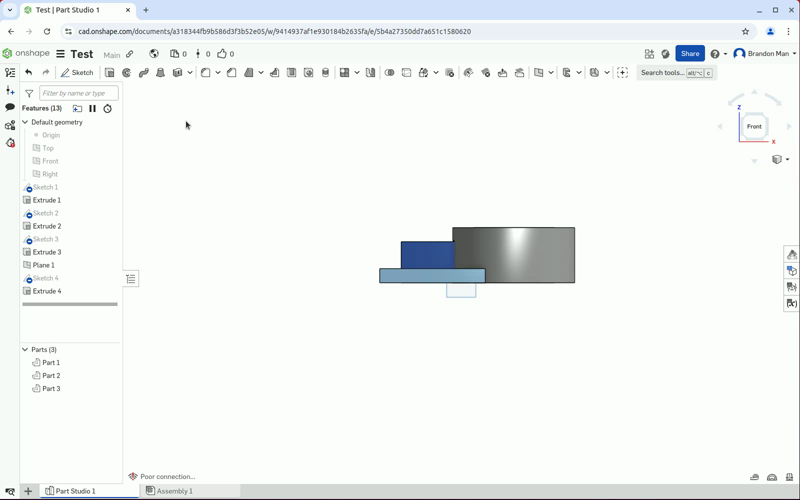
key(shift+h)
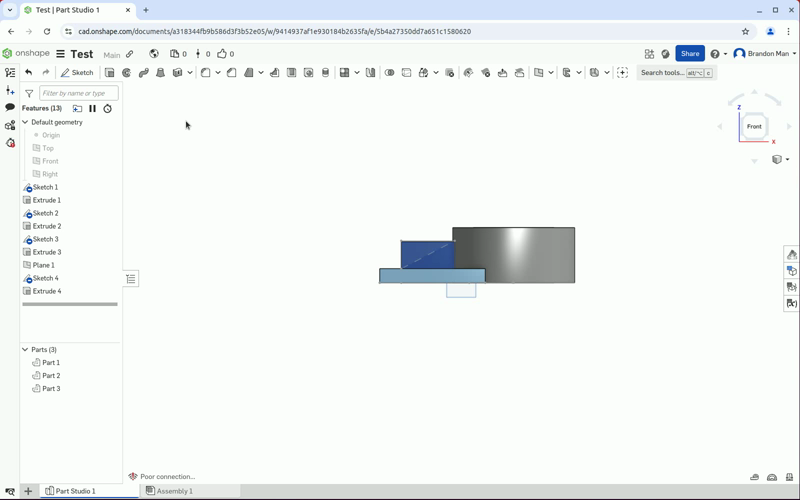
key(shift+7)
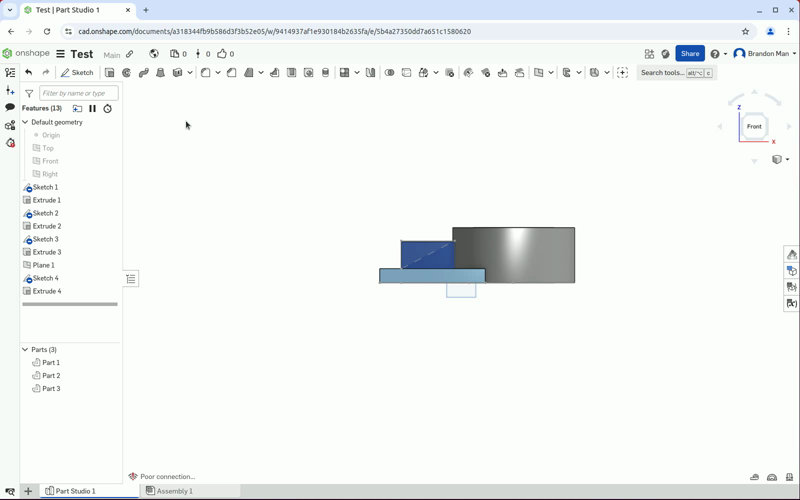
key(left, 2)
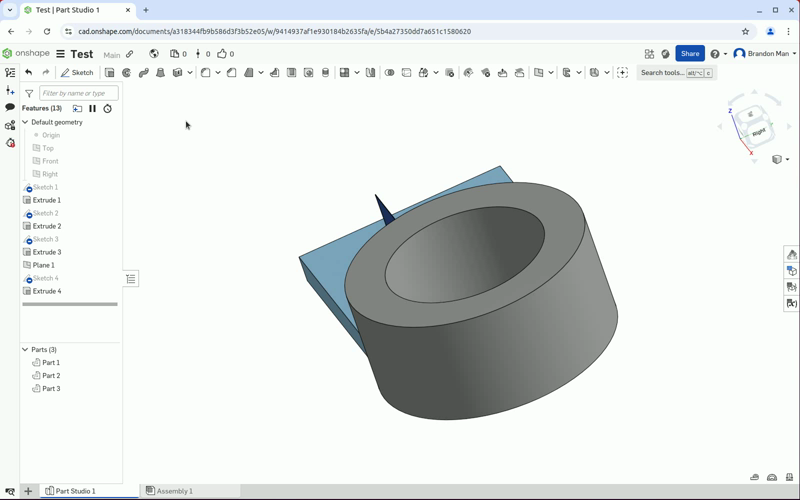
key(down, 2)
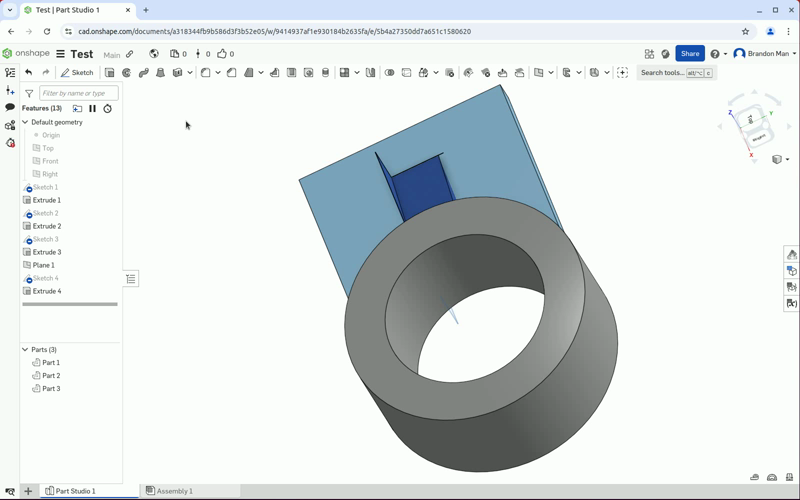
key(up, 2)
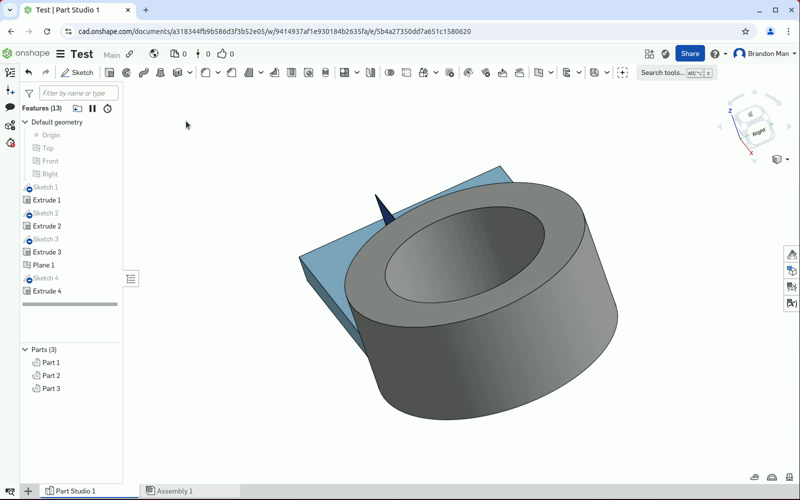
key(right, 2)
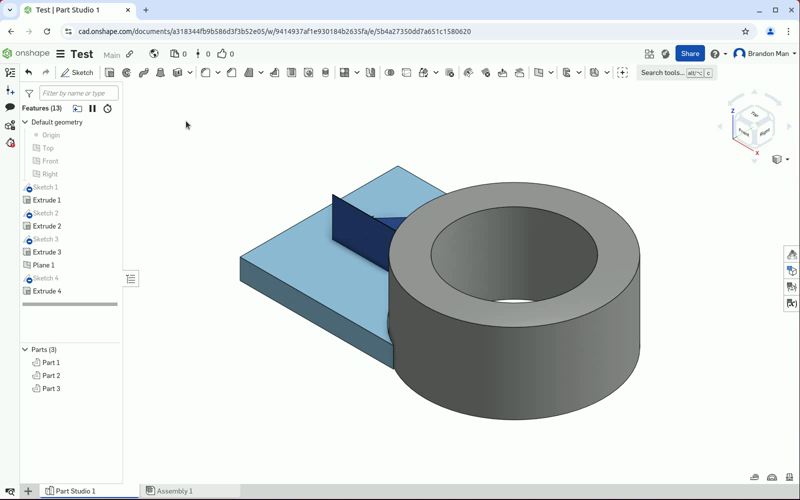
mouse_move(73, 189)
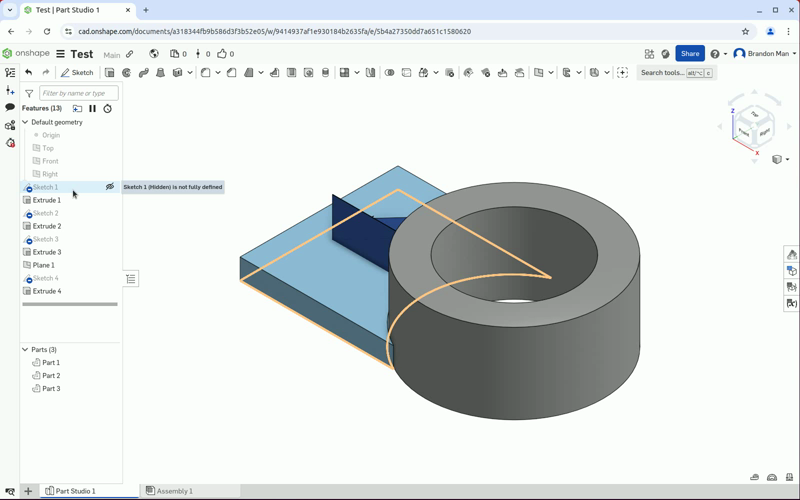
click(73, 189)